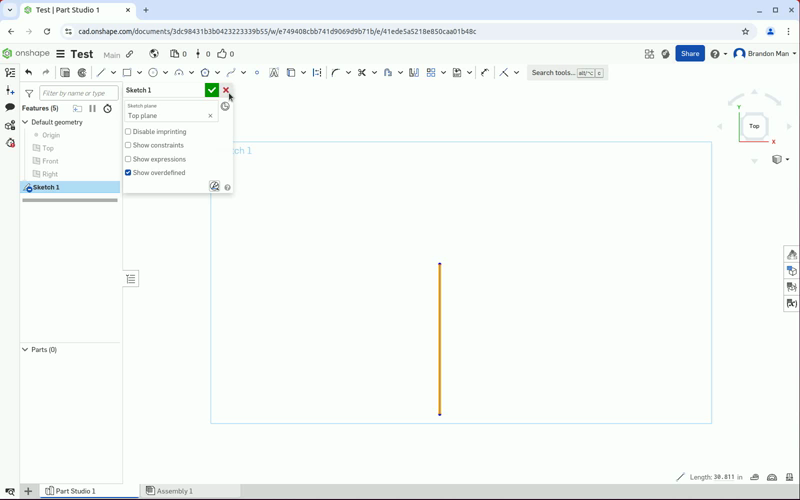
key(shift+h)
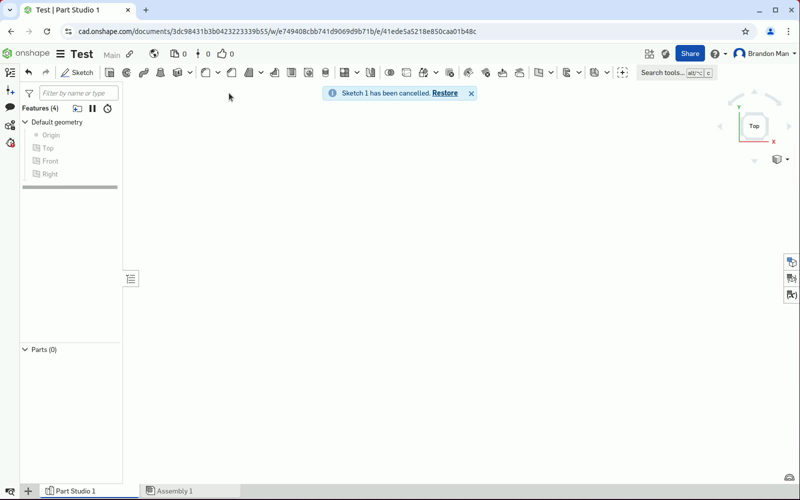
mouse_move(73, 352)
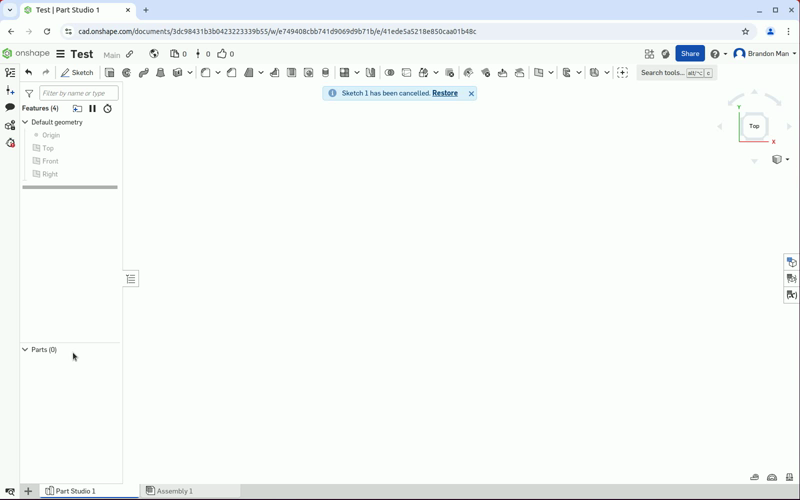
key(y)
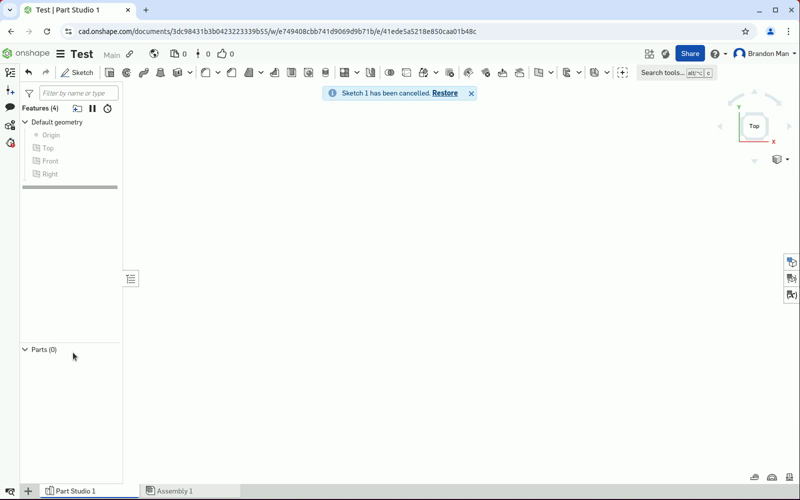
key(shift+p)
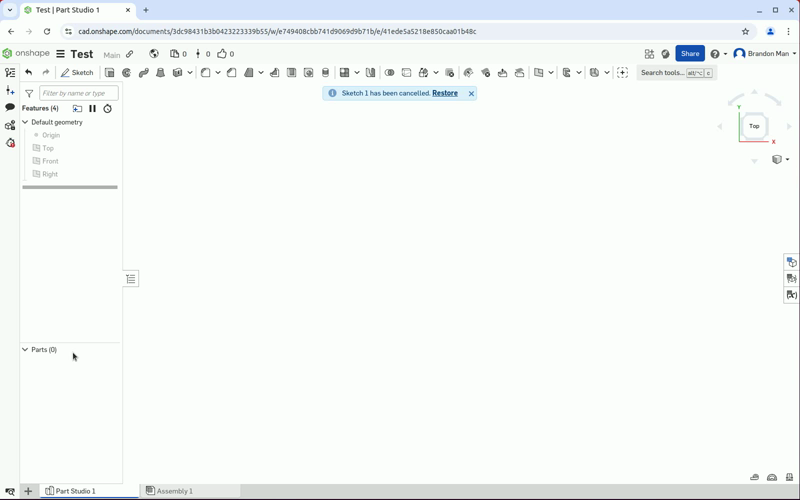
key(space)
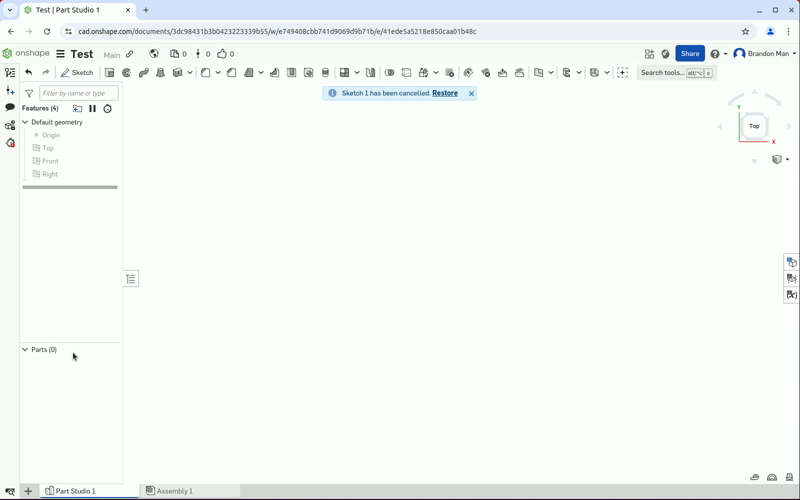
key_down(shift)
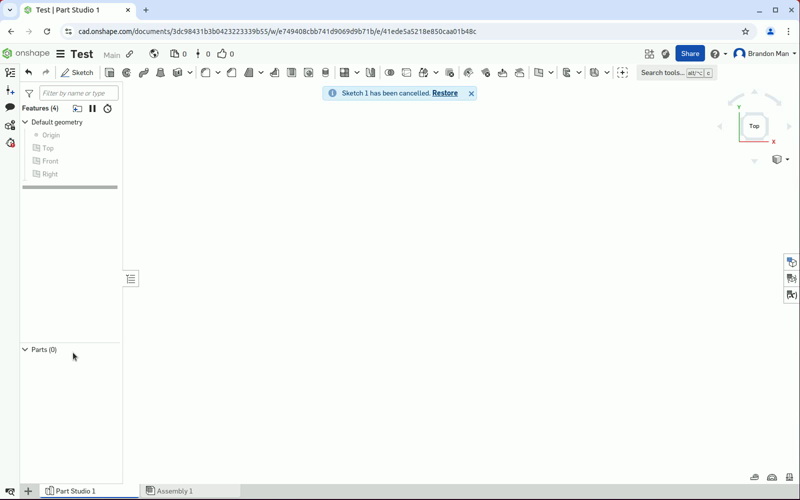
key(up)
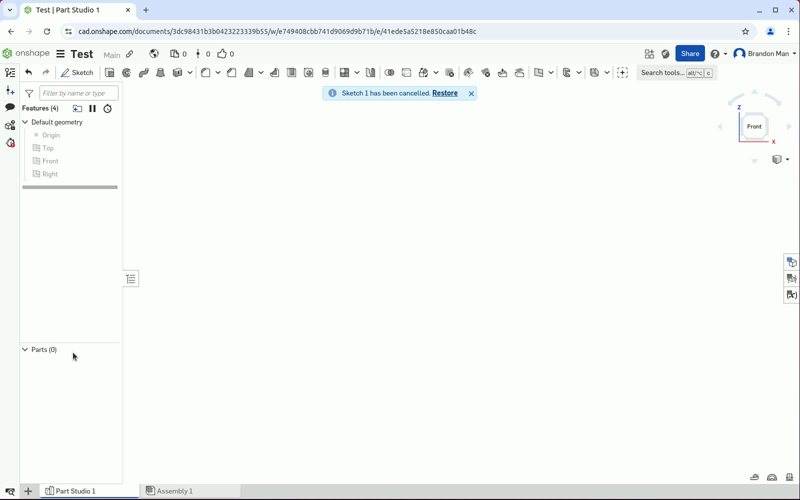
key_up(shift)
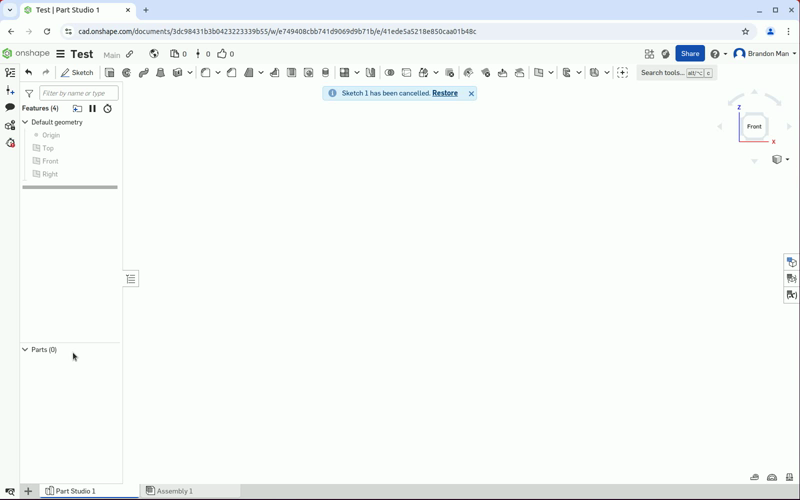
key(space)
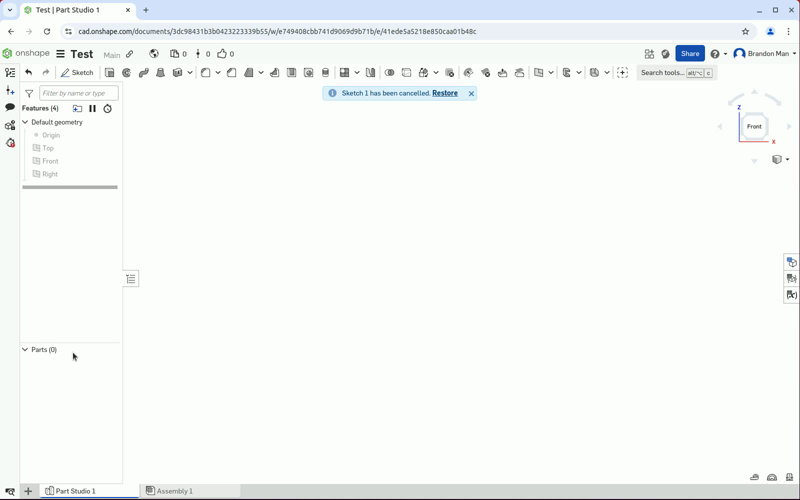
key_down(shift)
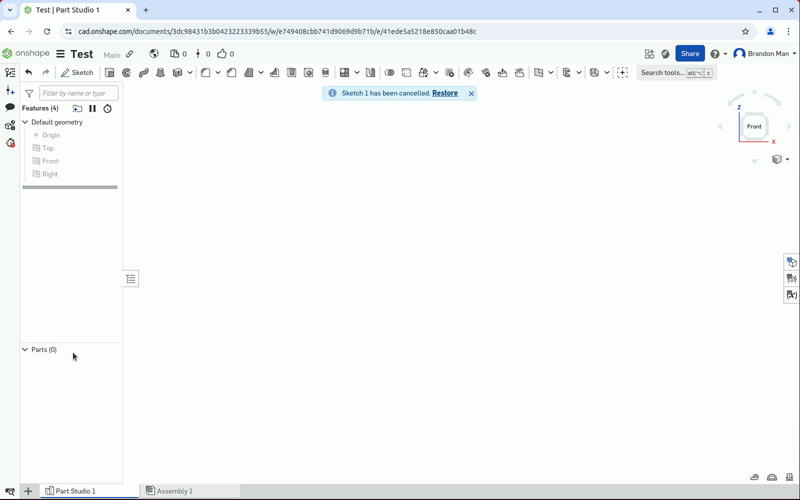
key(left)
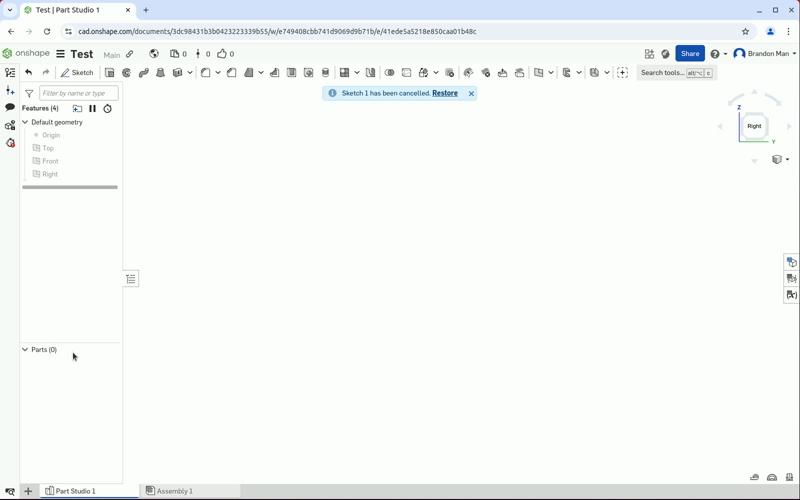
key_up(shift)
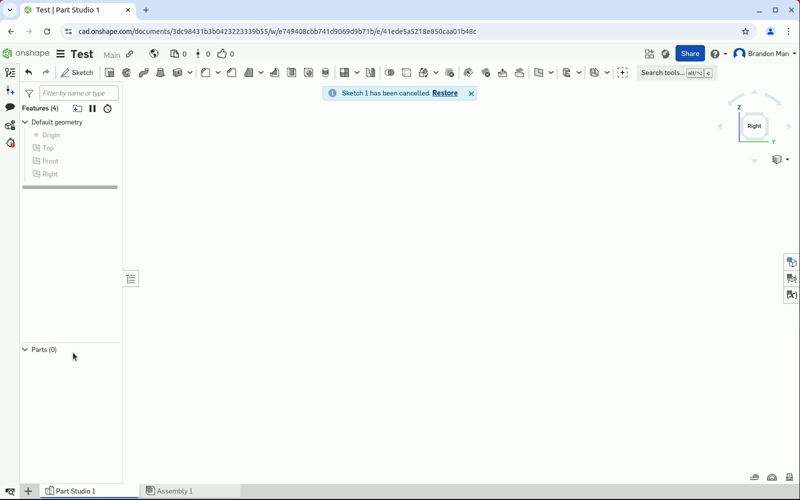
mouse_move(73, 352)
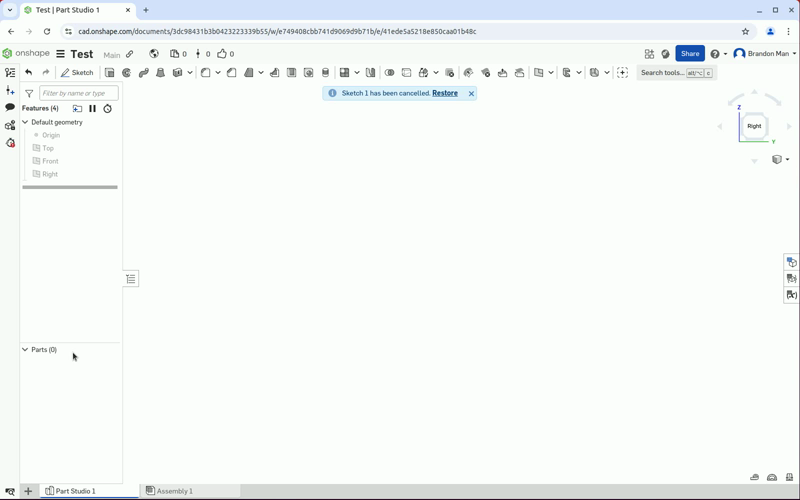
key(shift+y)
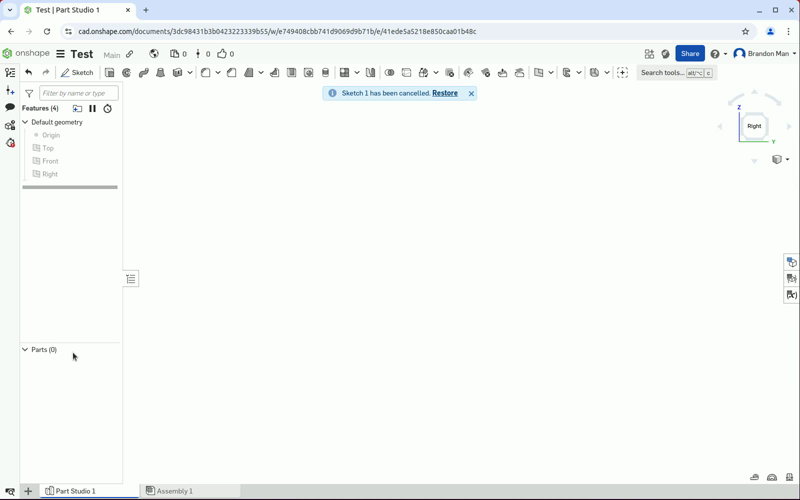
key(shift+s)
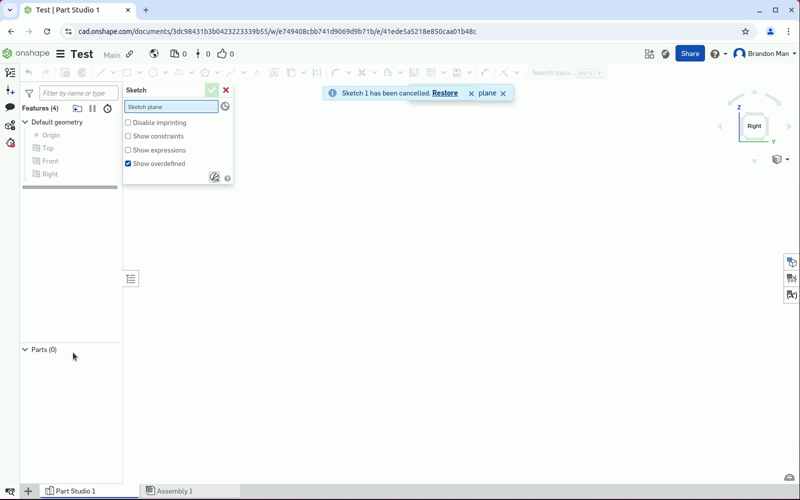
mouse_move(73, 176)
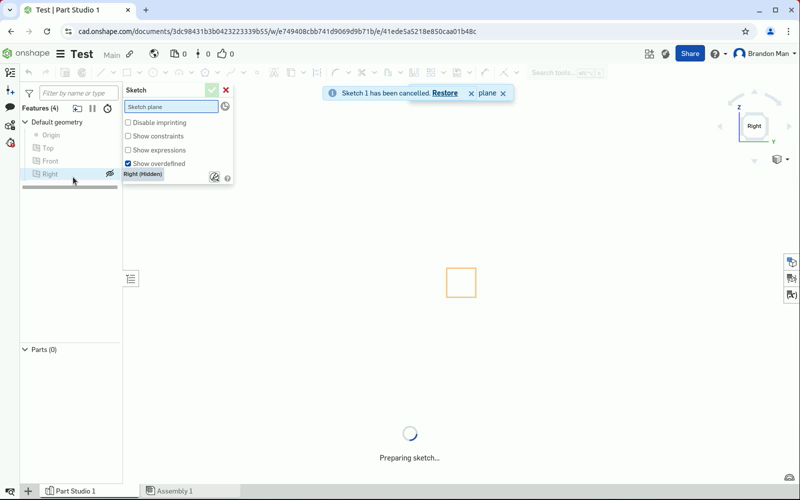
click(73, 176)
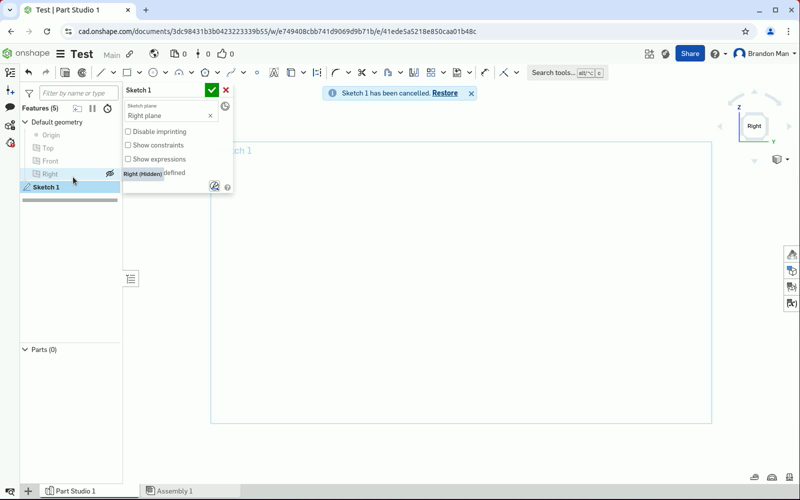
mouse_move(73, 352)
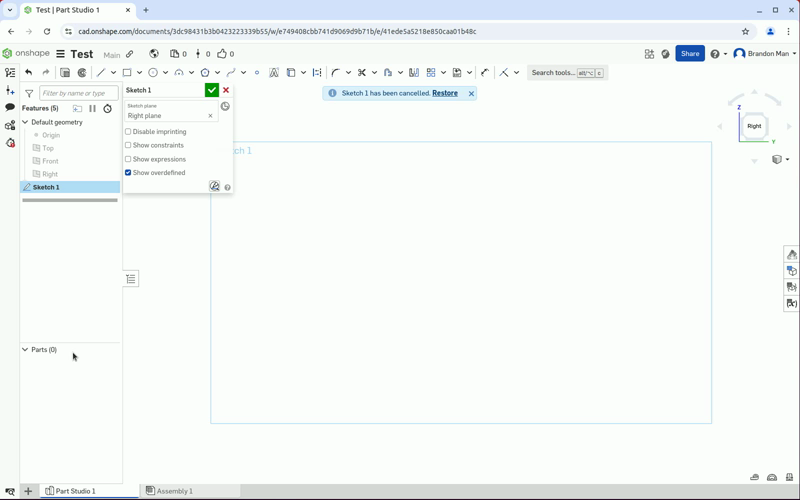
key(y)
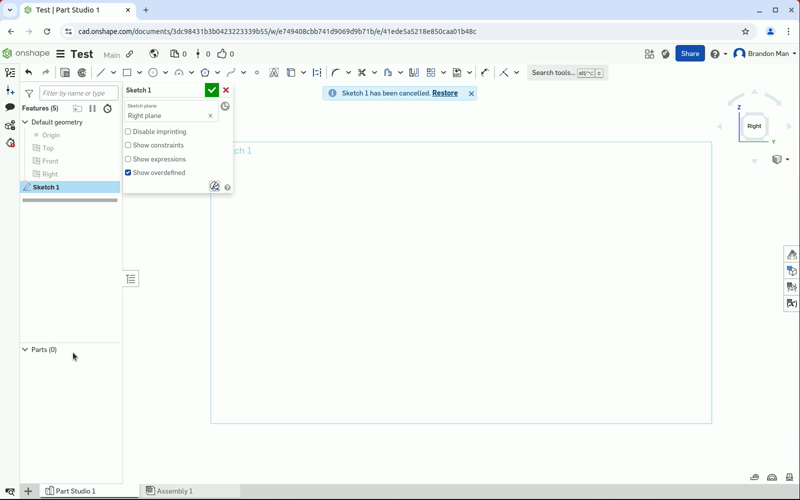
key(l)
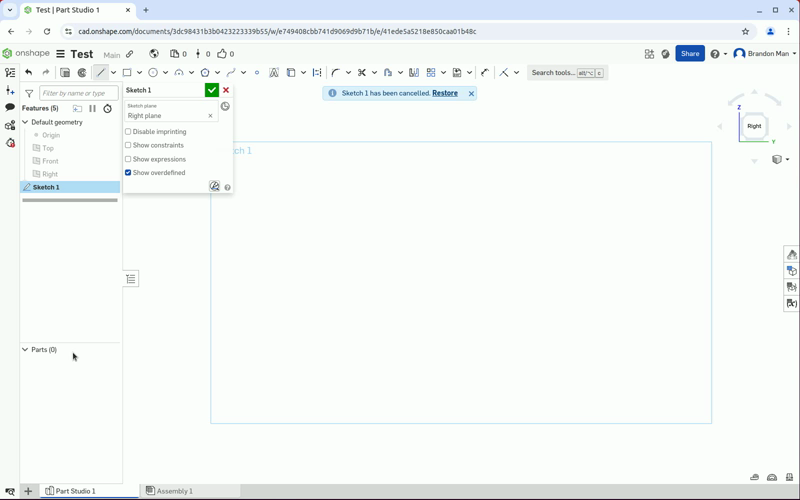
key_down(shift)
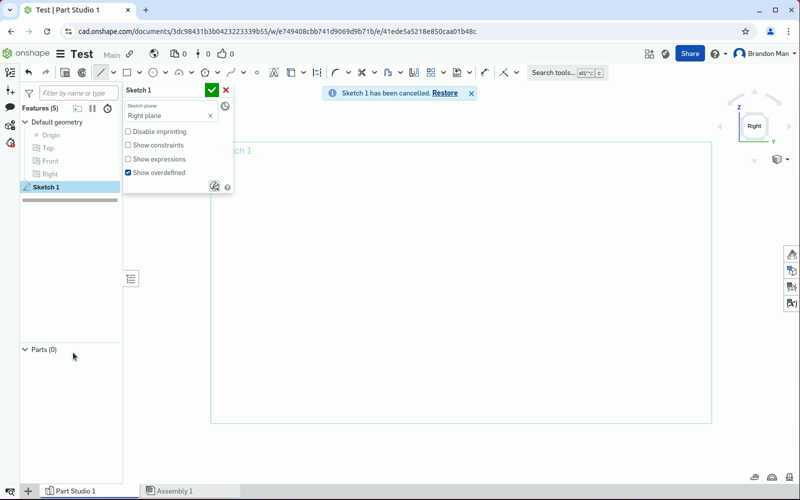
mouse_move(407, 391)
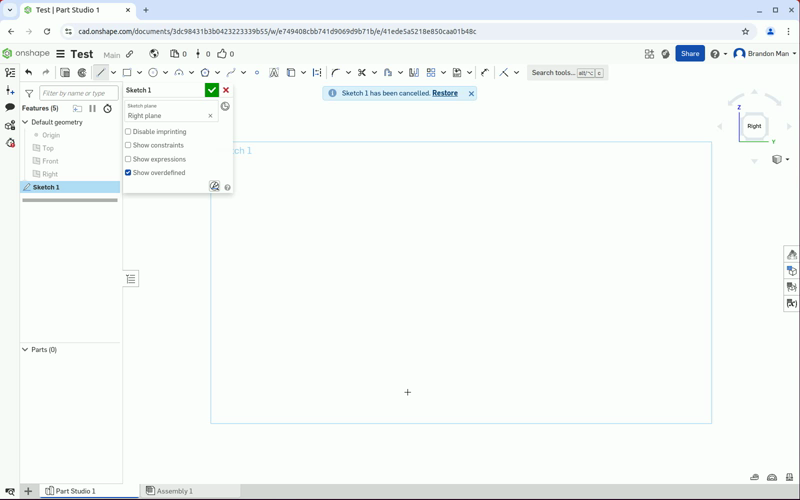
click(407, 391)
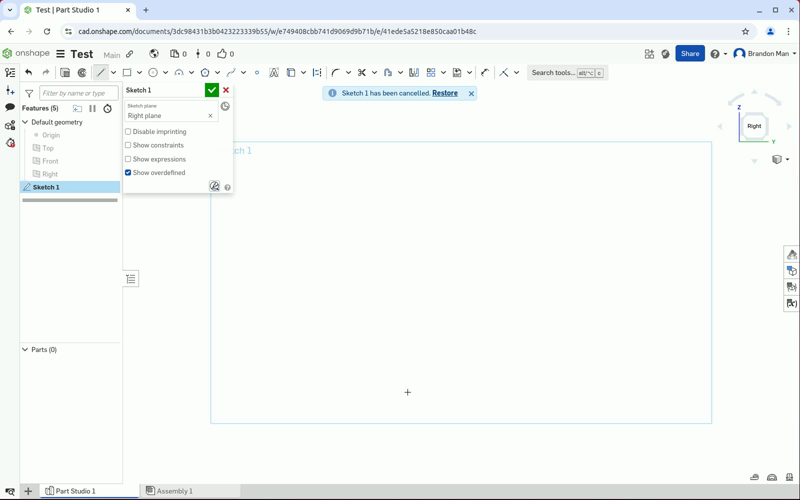
key_up(shift)
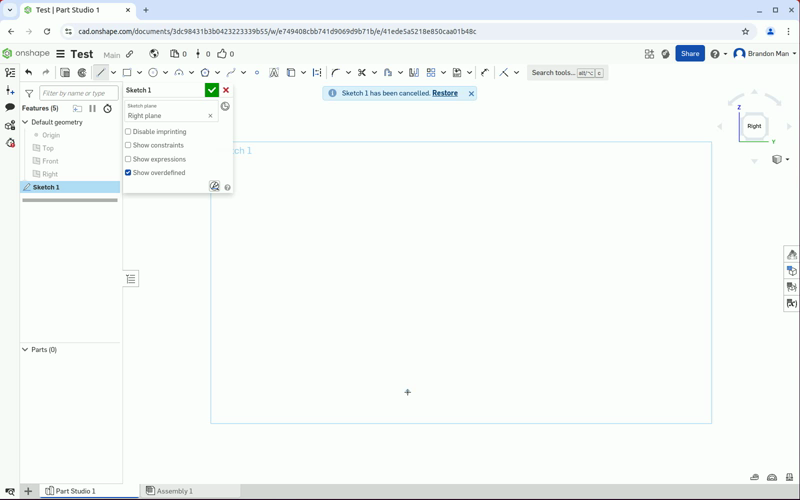
key_down(shift)
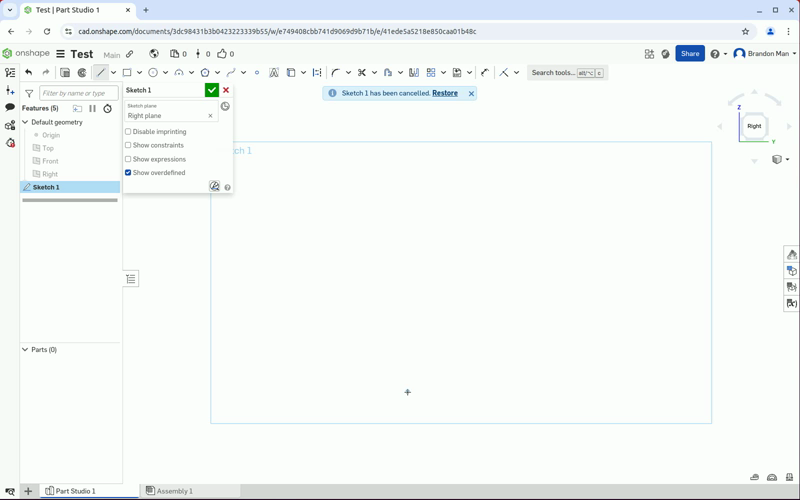
mouse_move(513, 391)
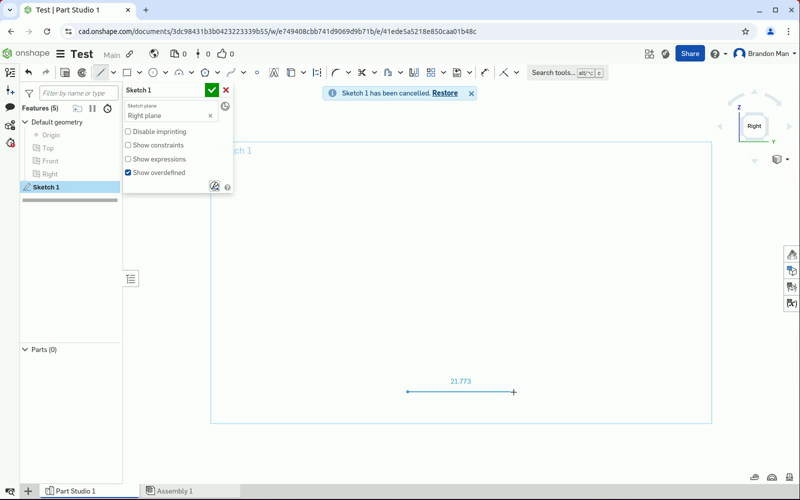
click(513, 391)
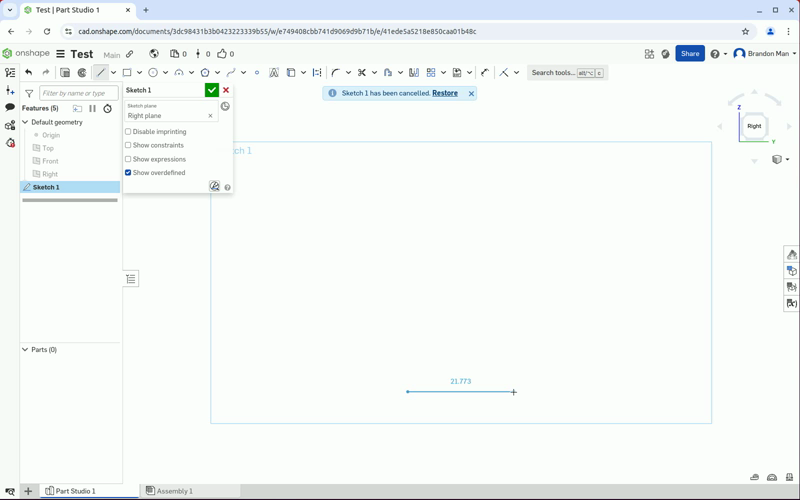
key_up(shift)
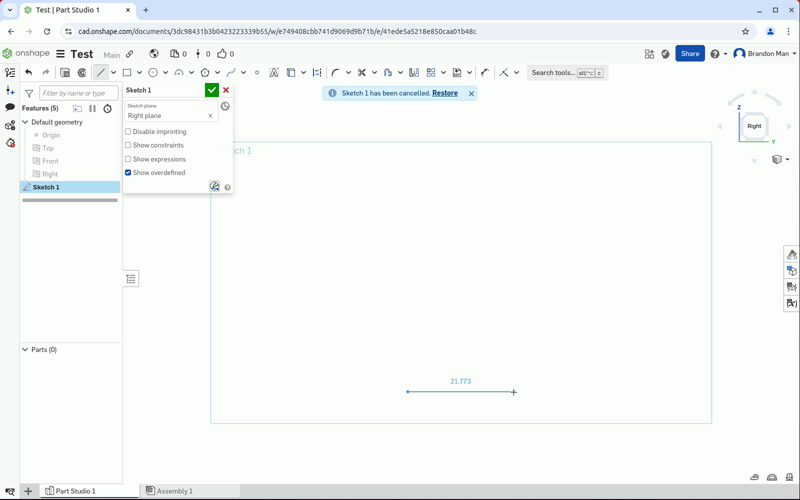
key_down(shift)
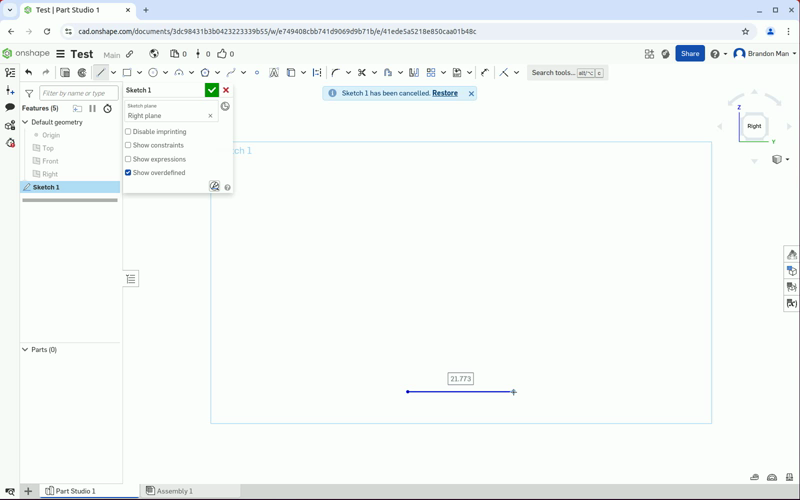
mouse_move(513, 328)
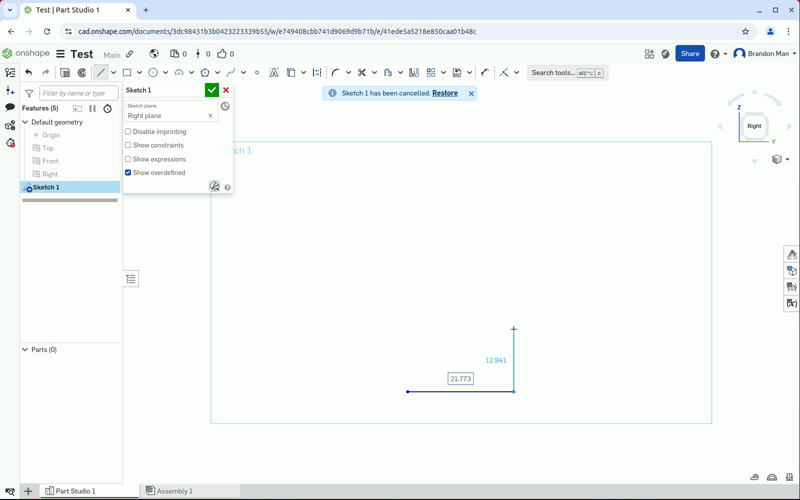
click(513, 328)
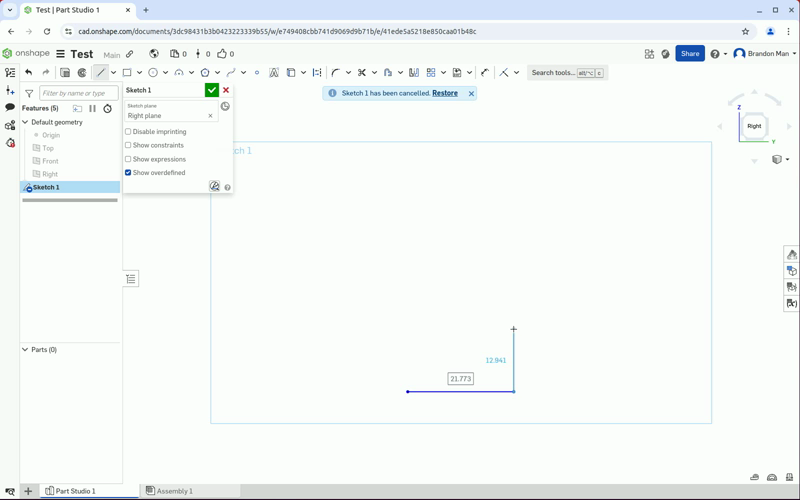
key_up(shift)
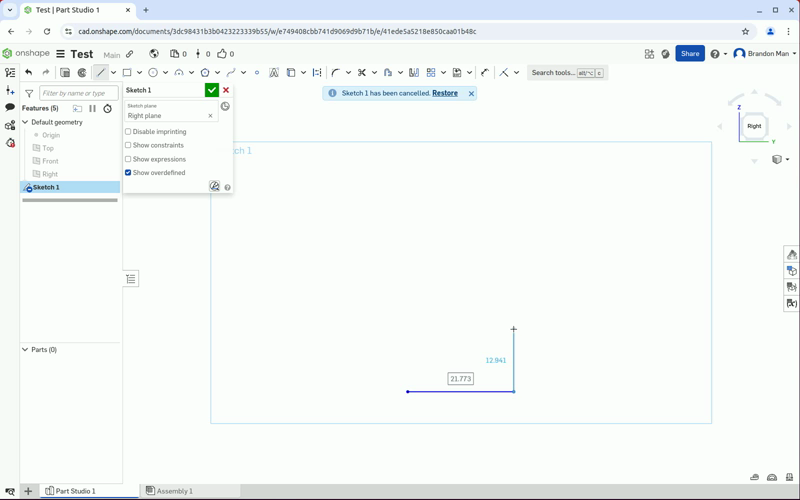
key_down(shift)
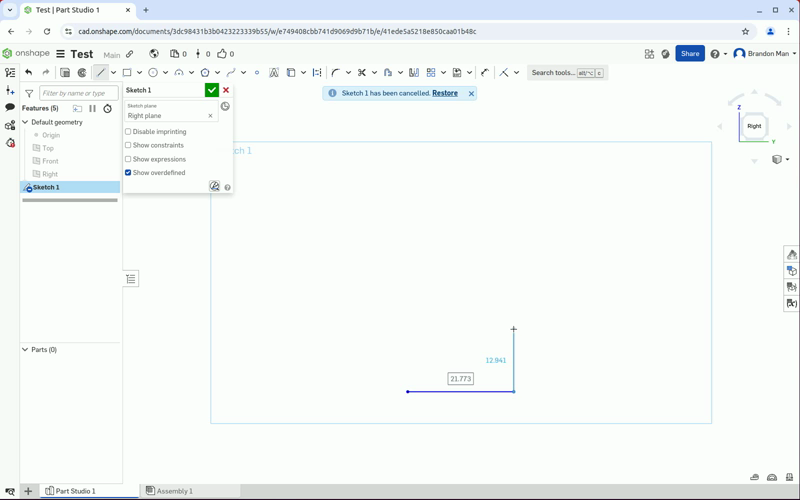
mouse_move(461, 298)
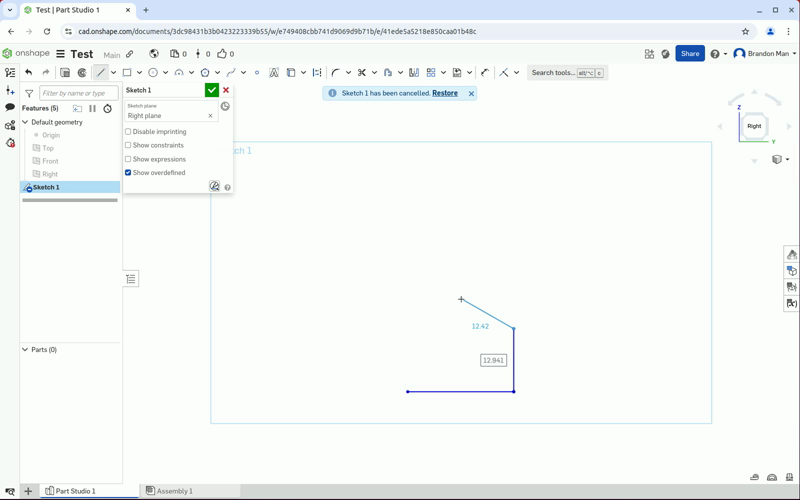
click(461, 298)
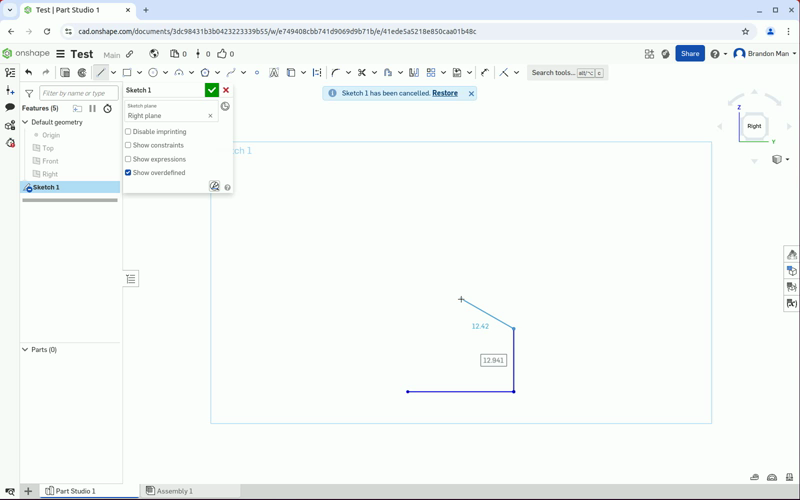
key_up(shift)
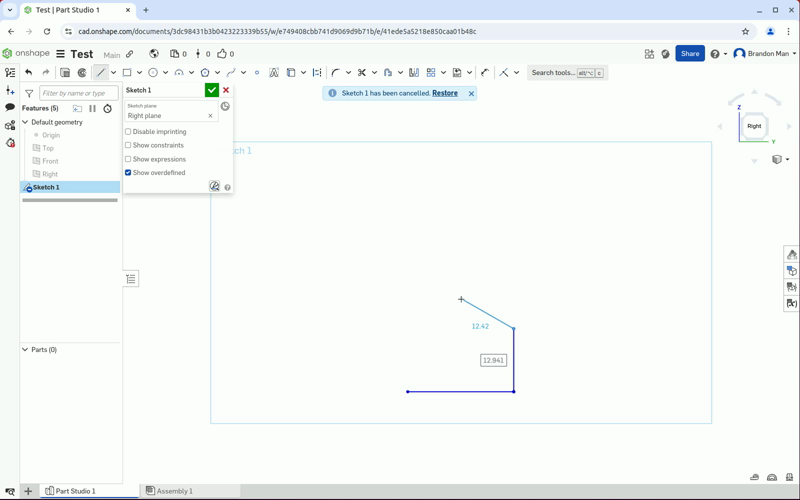
key_down(shift)
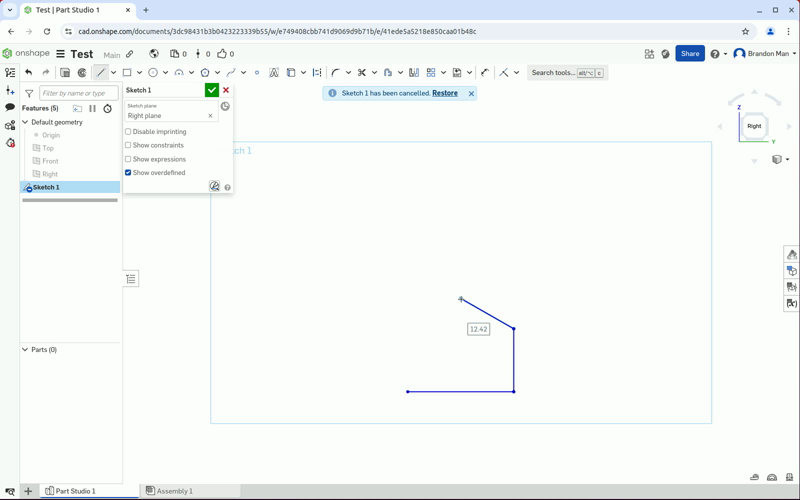
mouse_move(407, 328)
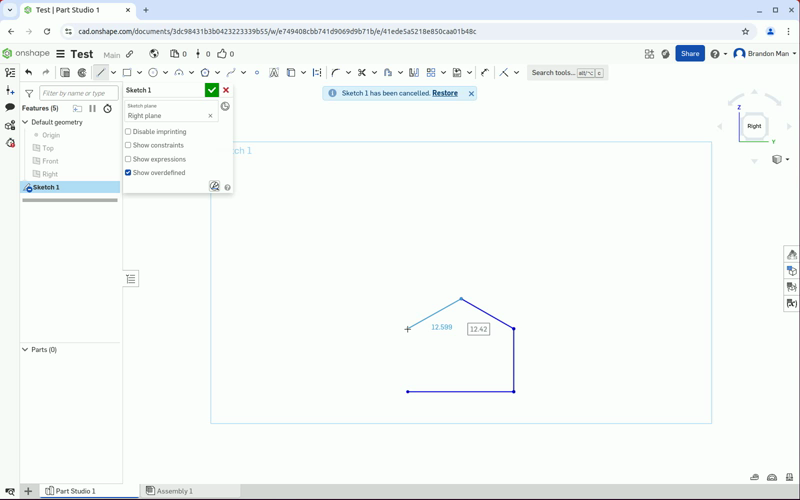
click(407, 328)
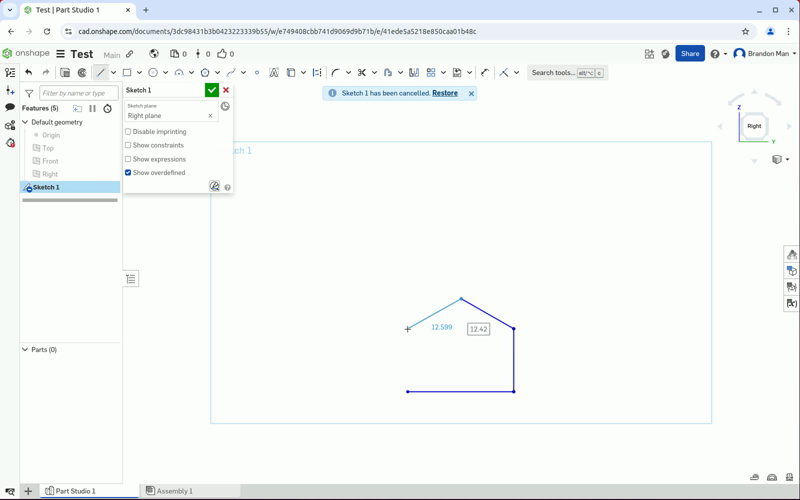
key_up(shift)
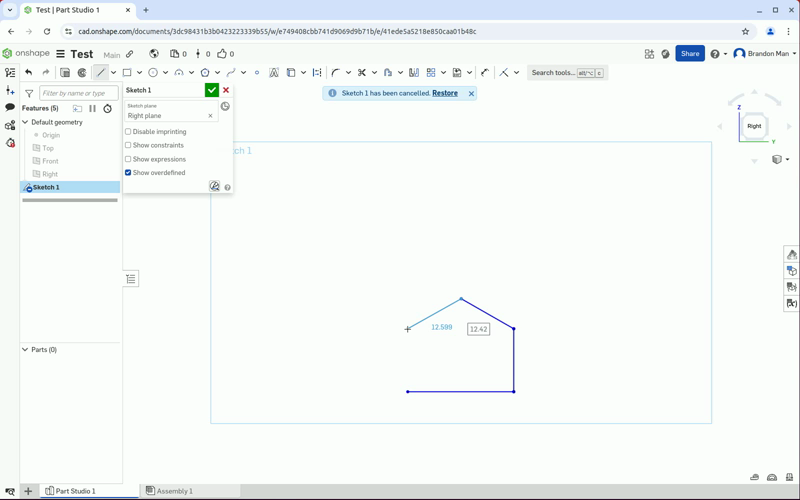
key_down(shift)
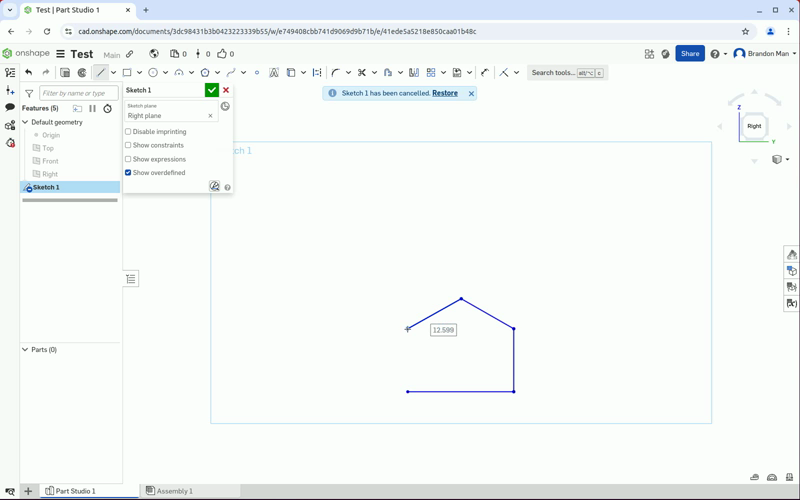
mouse_move(407, 391)
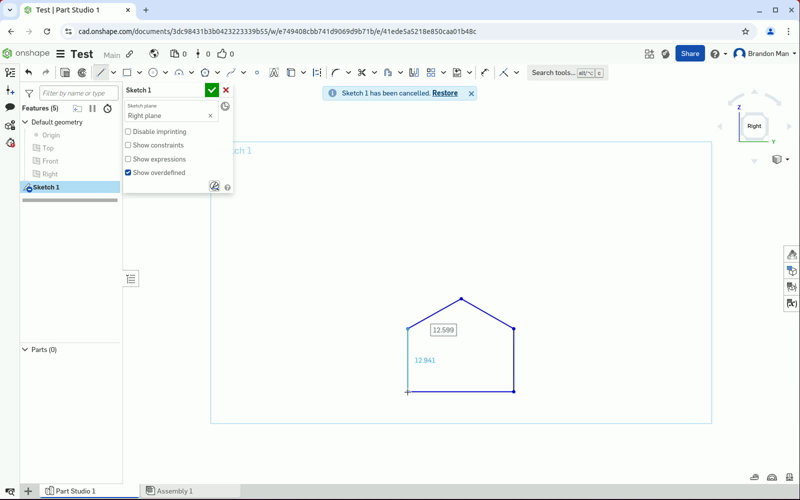
key_up(shift)
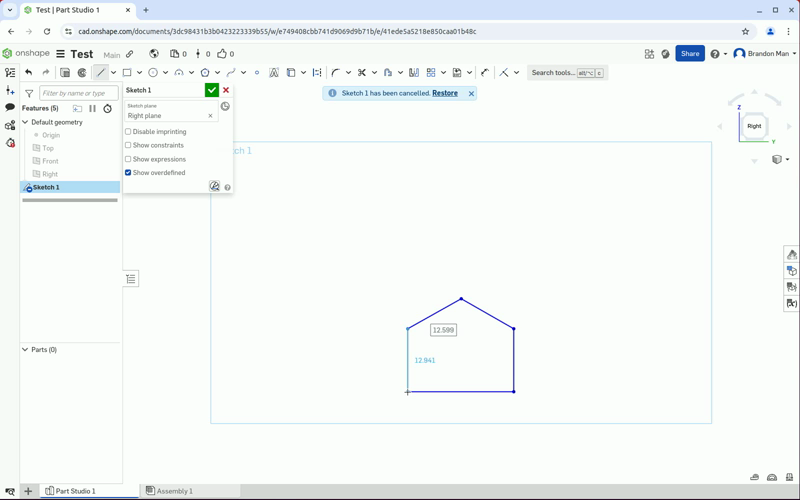
click(407, 391)
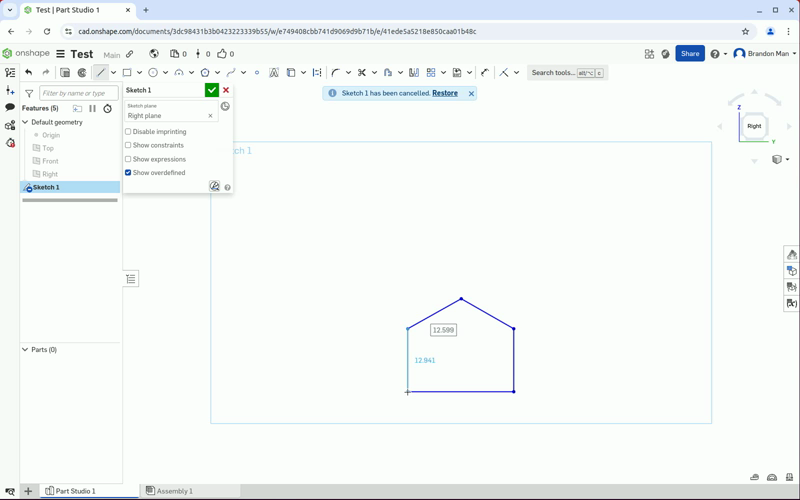
key(esc)
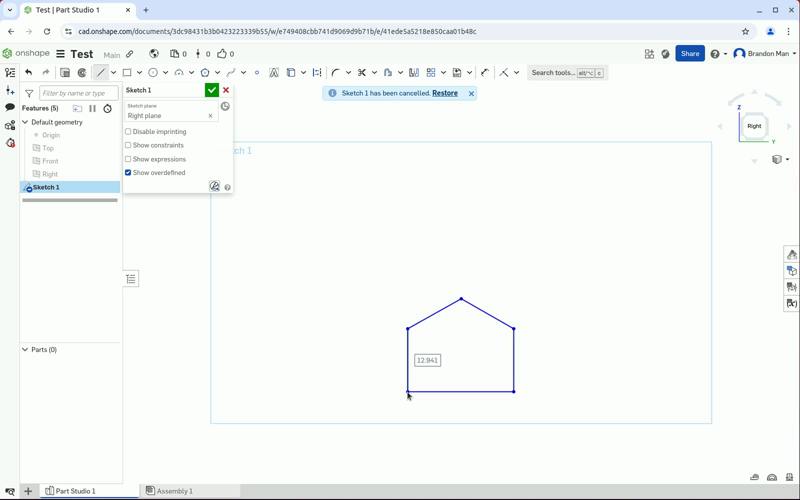
mouse_move(466, 322)
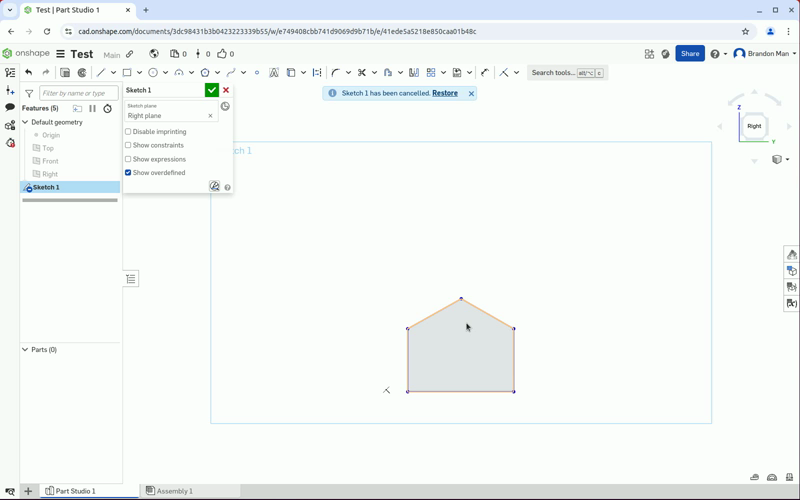
click(466, 322)
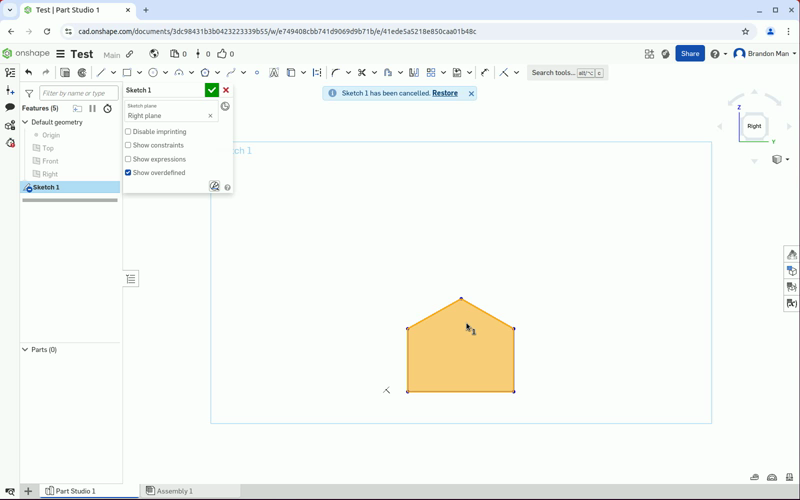
mouse_move(73, 352)
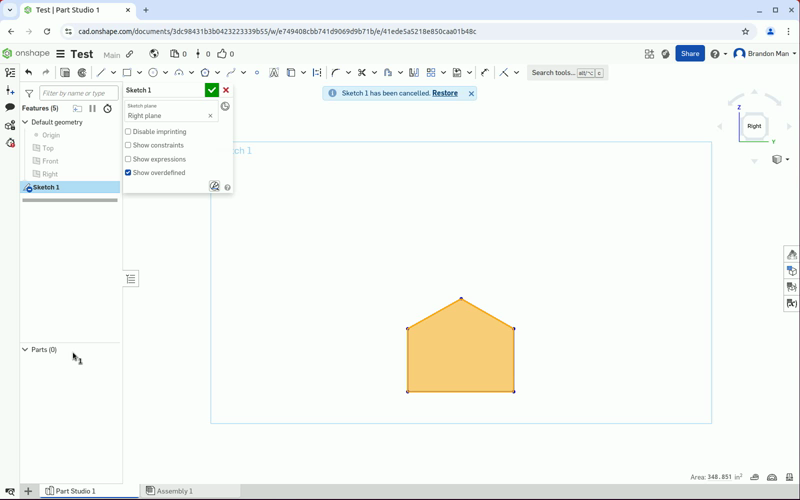
key(shift+y)
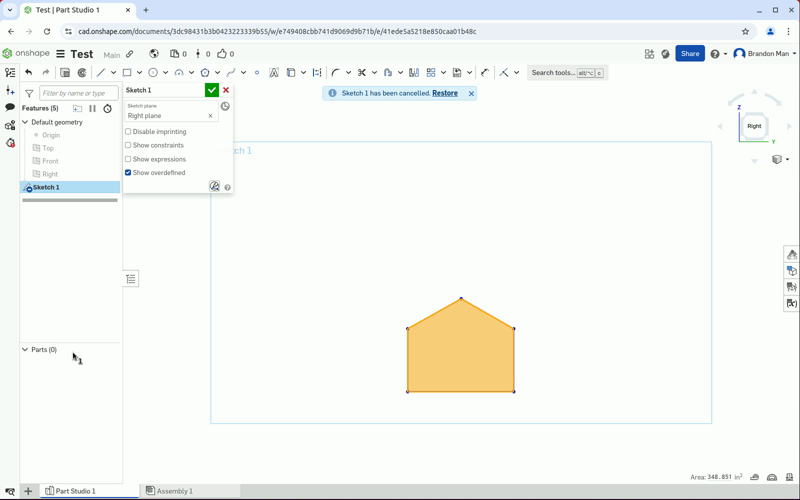
key(shift+e)
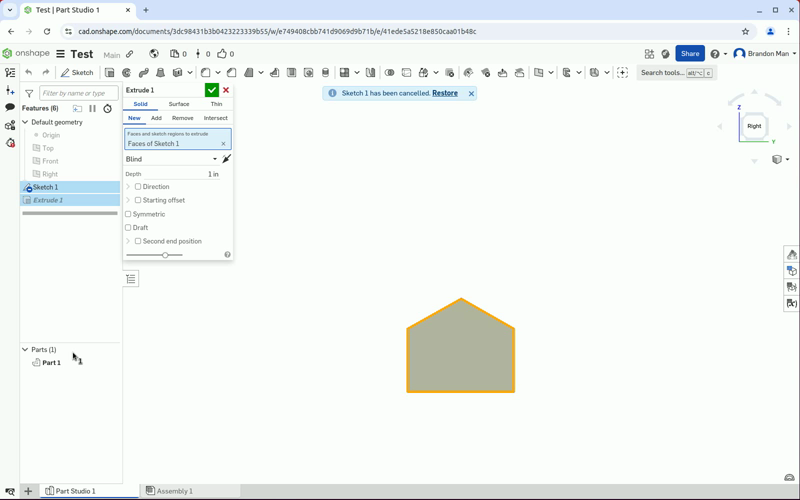
mouse_move(143, 106)
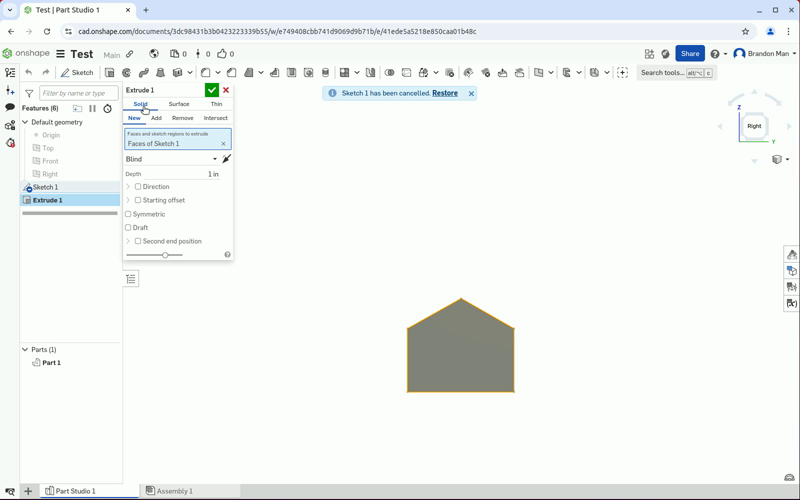
click(143, 106)
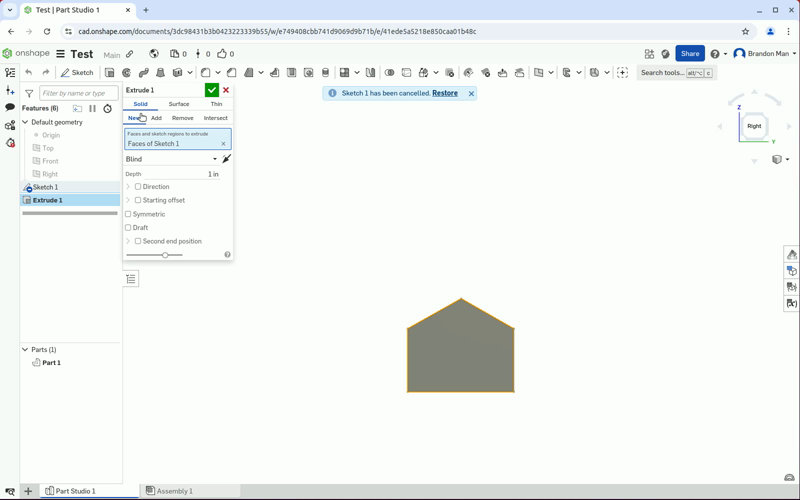
mouse_move(137, 120)
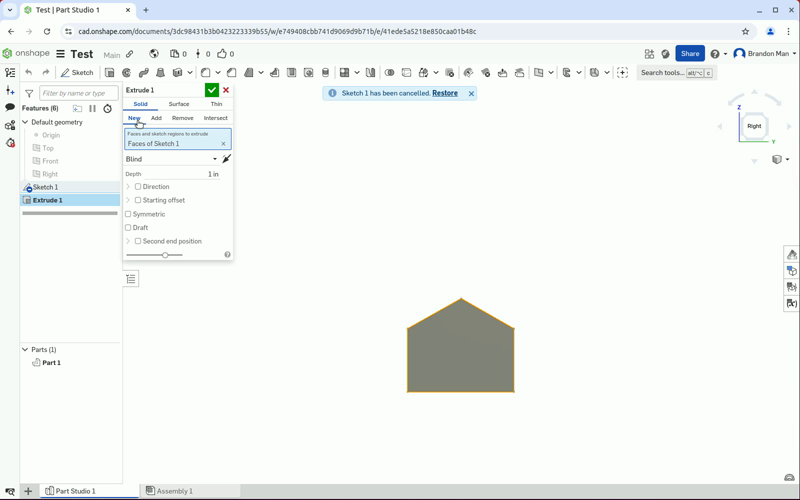
click(137, 120)
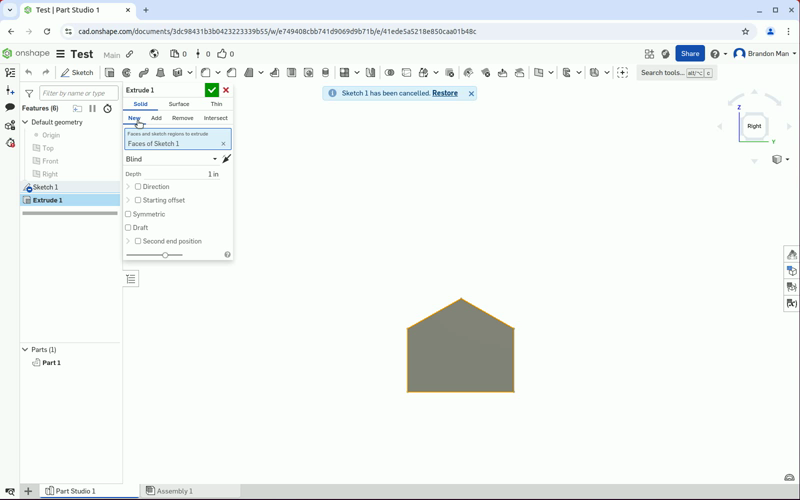
key(tab, 4)
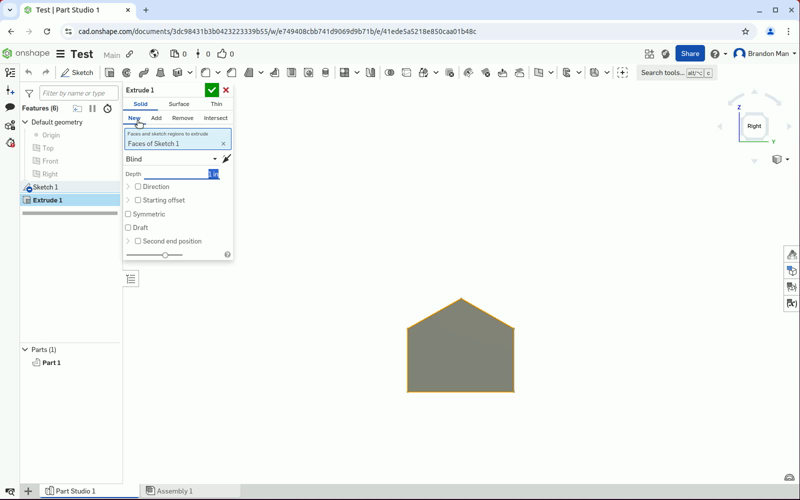
text(14.683)
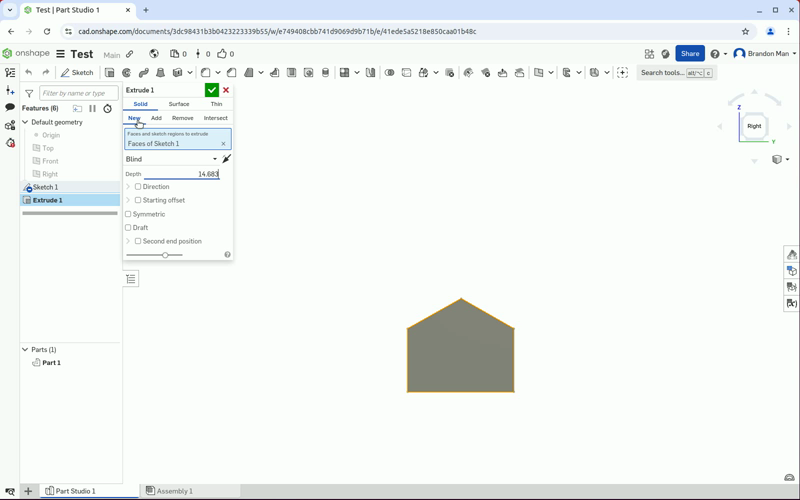
key(enter)
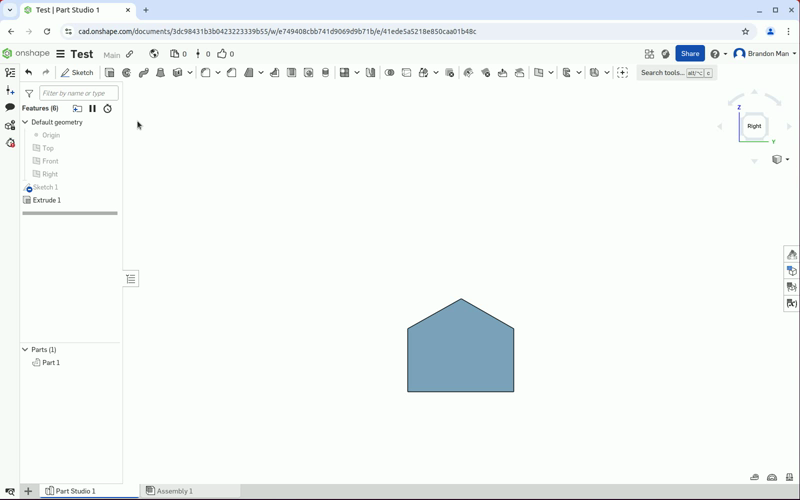
key(shift+h)
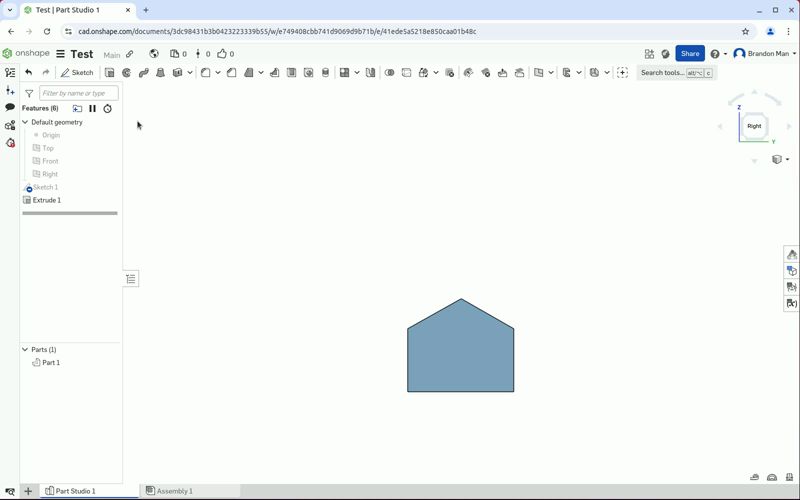
key(shift+h)
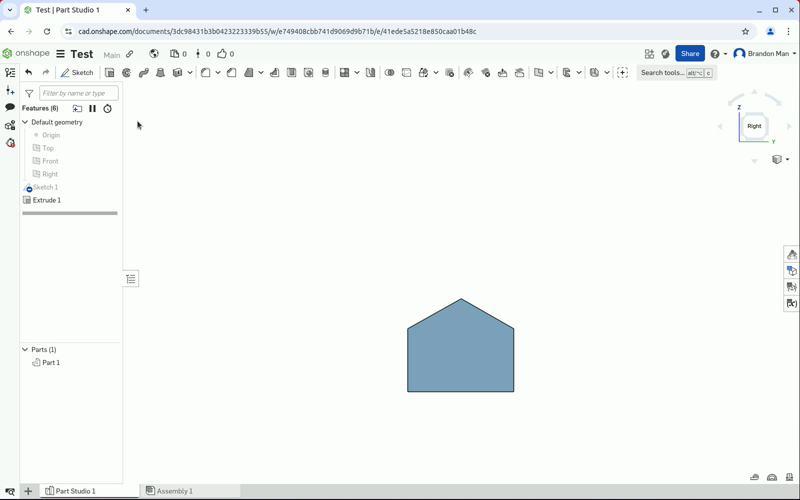
mouse_move(73, 189)
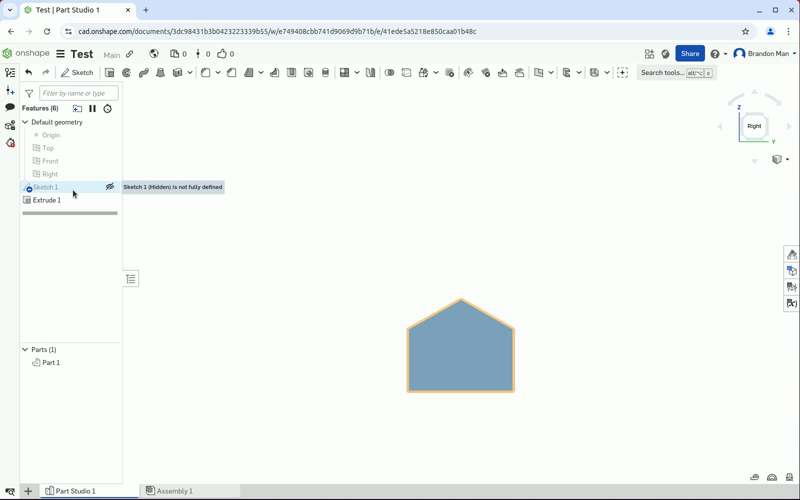
click(73, 189)
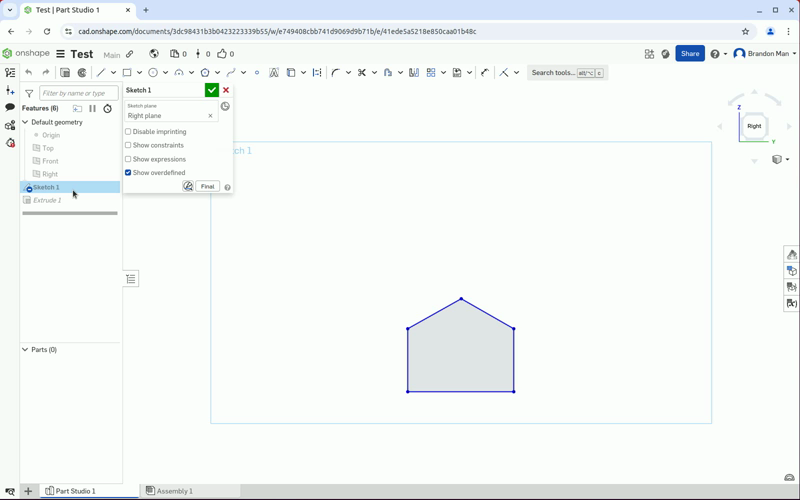
mouse_move(229, 92)
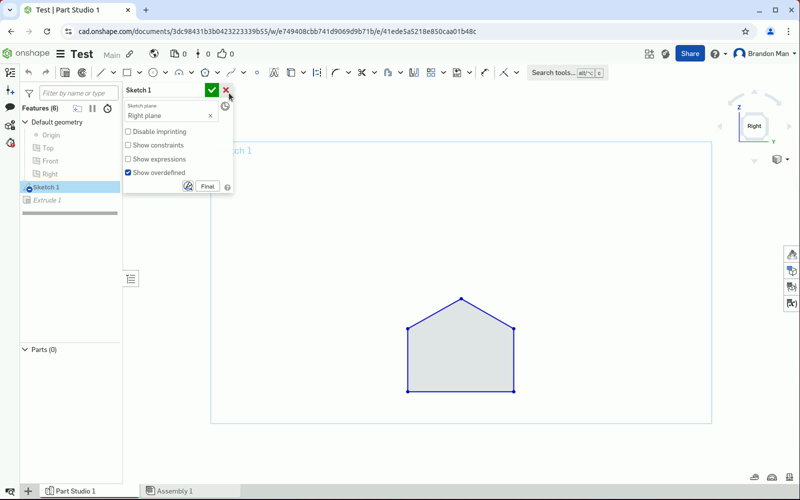
click(229, 92)
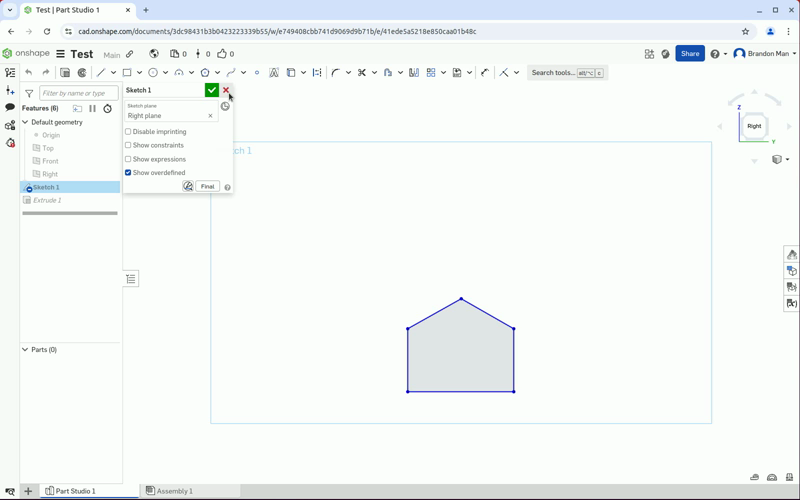
key(shift+s)
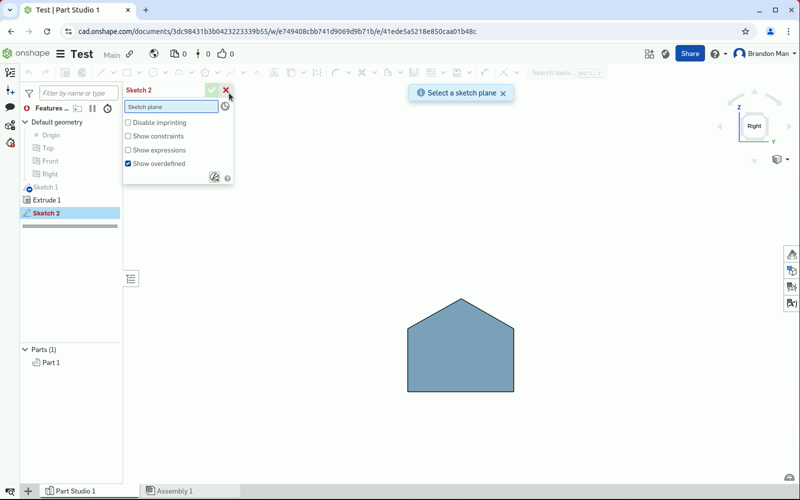
mouse_move(73, 176)
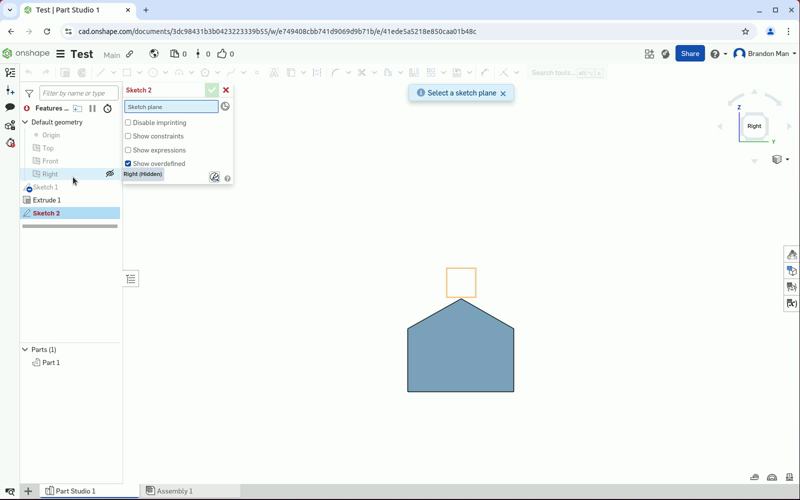
click(73, 176)
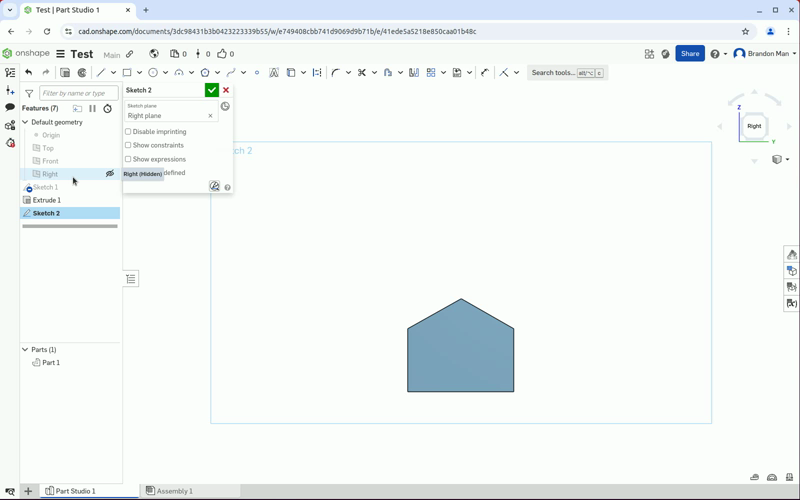
mouse_move(73, 352)
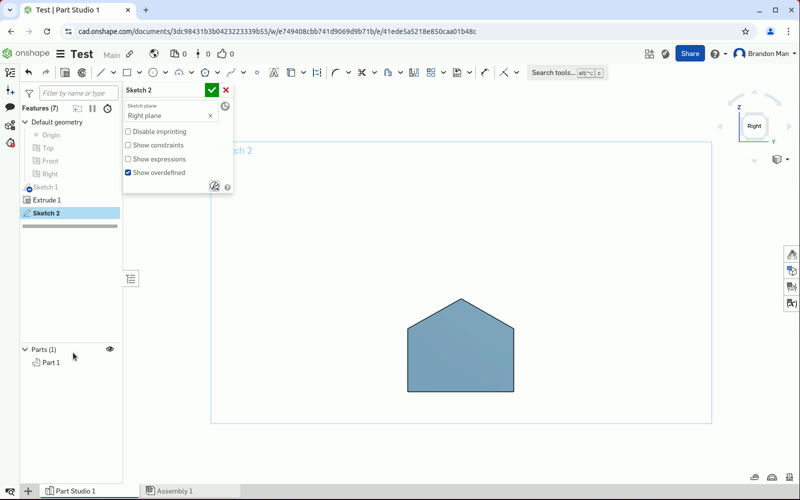
key(y)
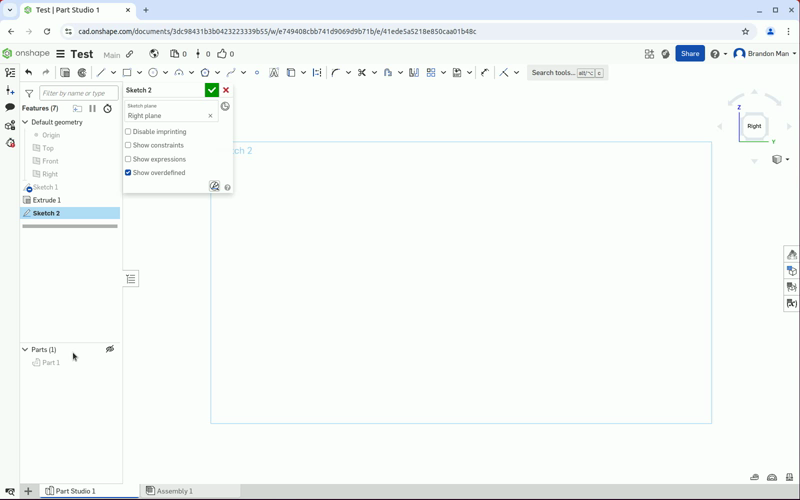
key(l)
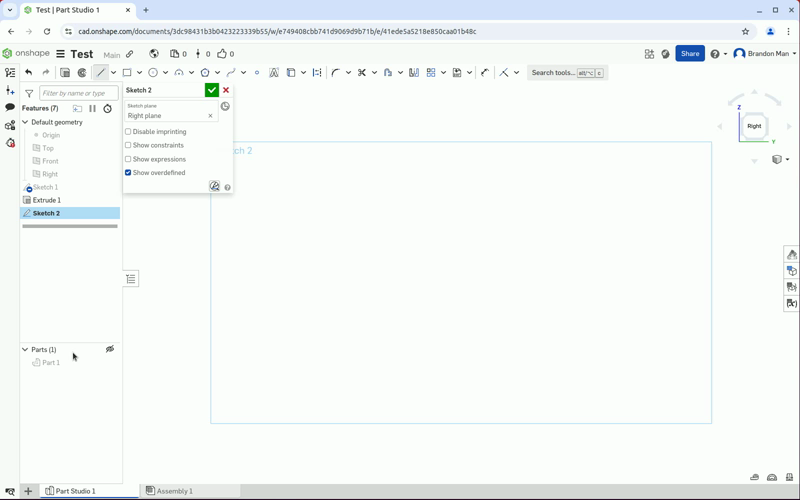
key_down(shift)
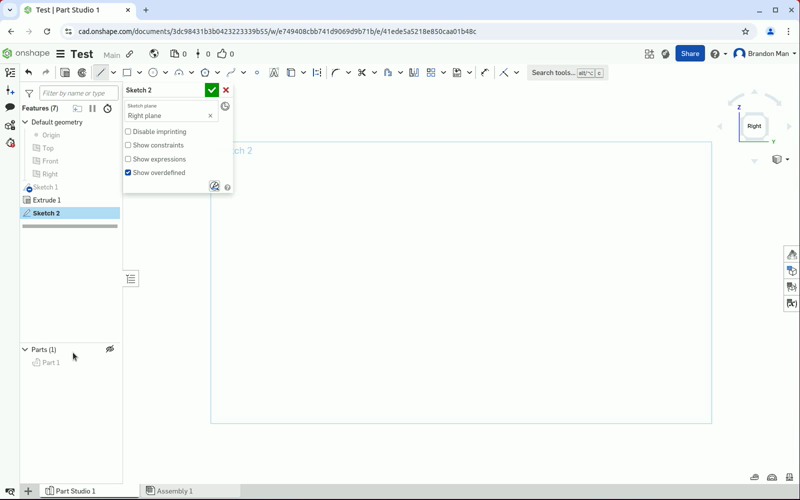
mouse_move(458, 297)
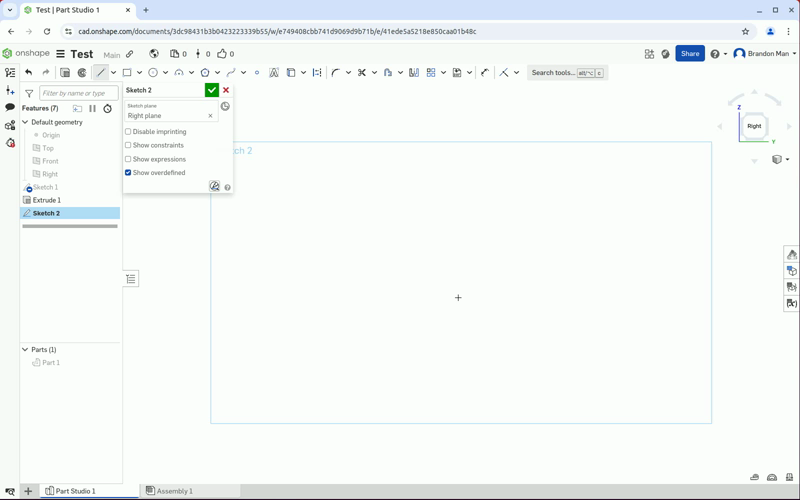
click(458, 297)
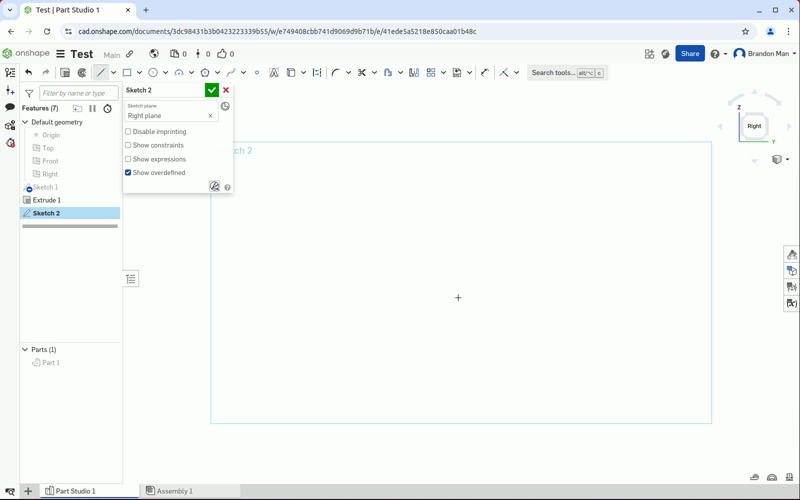
key_up(shift)
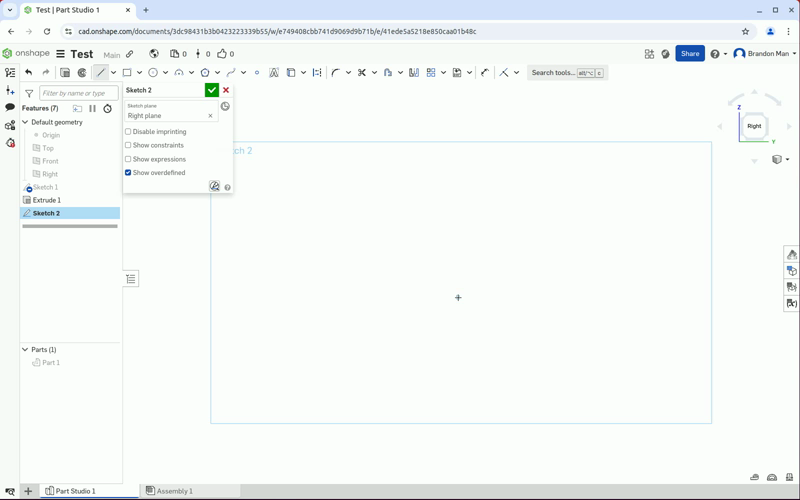
key_down(shift)
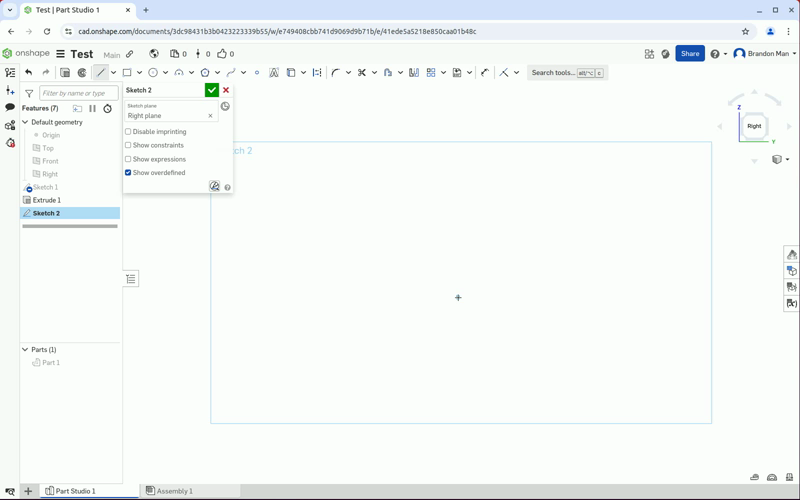
mouse_move(488, 297)
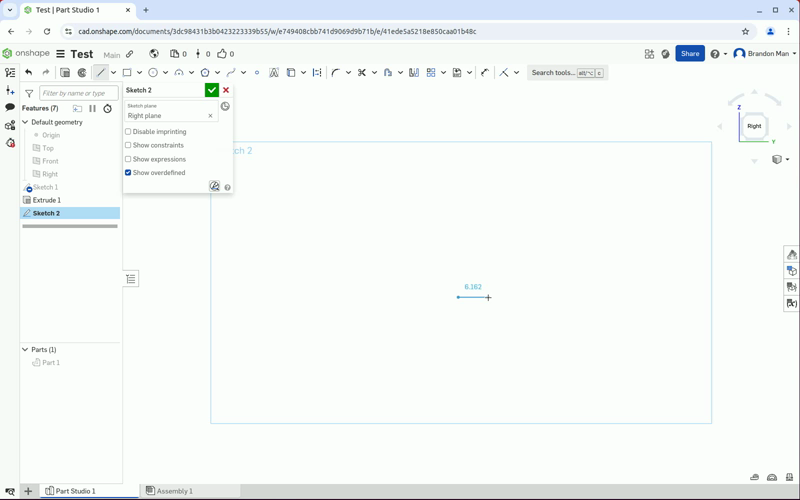
mouse_move(461, 298)
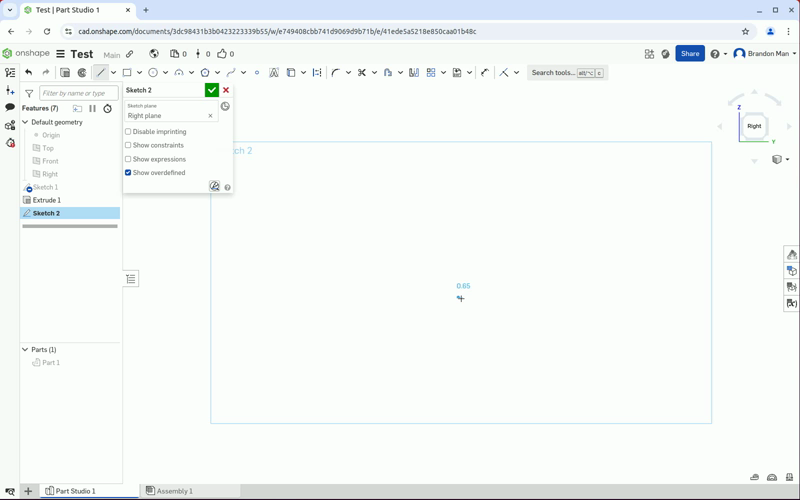
scroll(6)
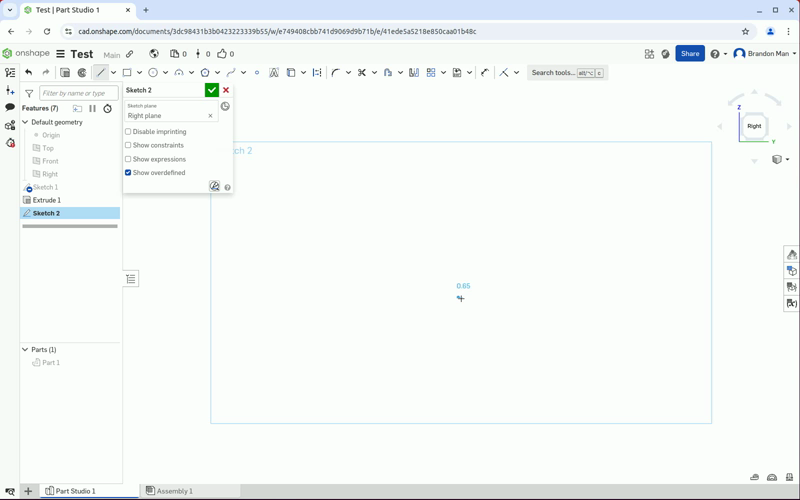
scroll(6)
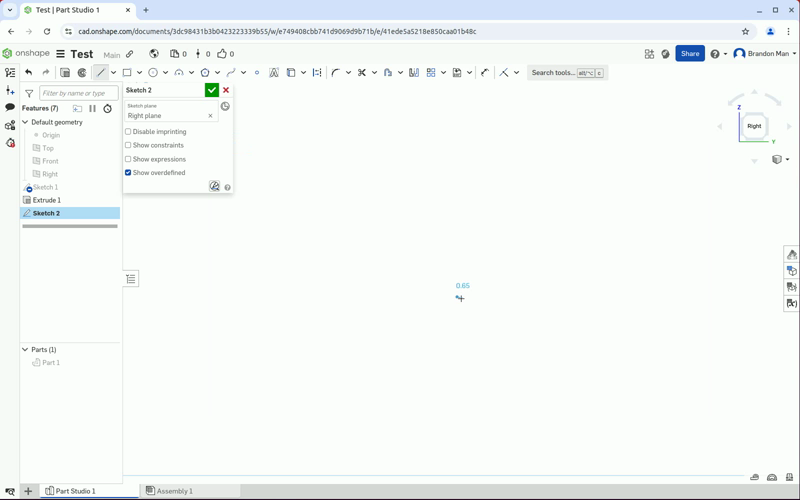
scroll(6)
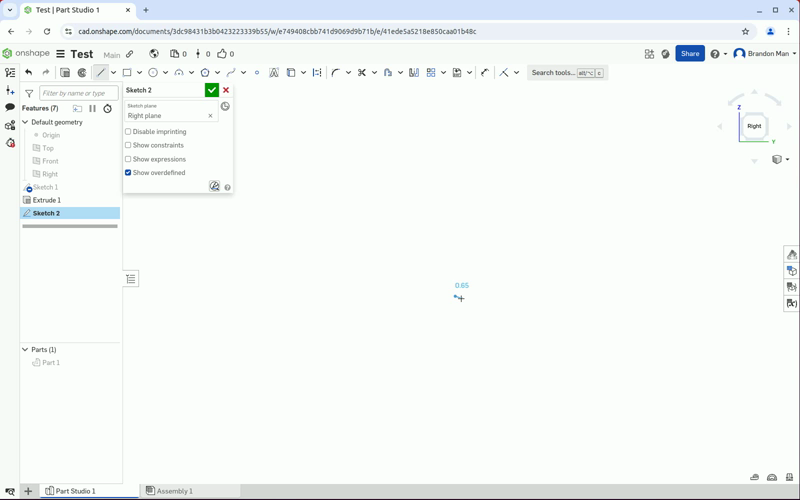
scroll(6)
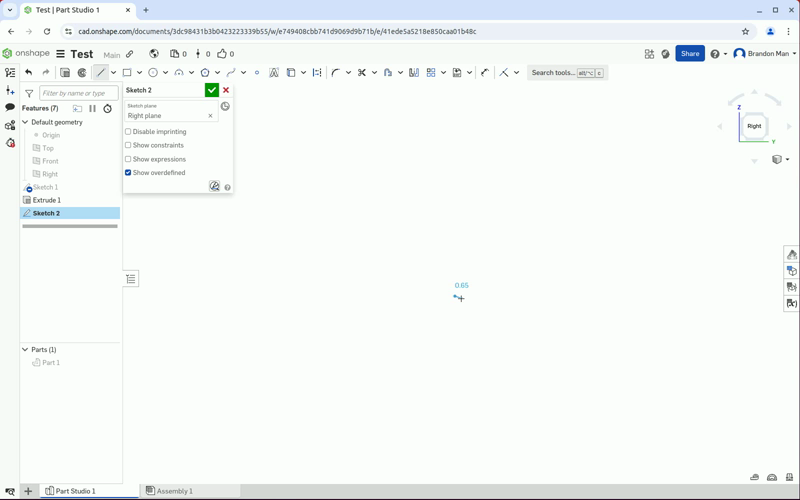
scroll(6)
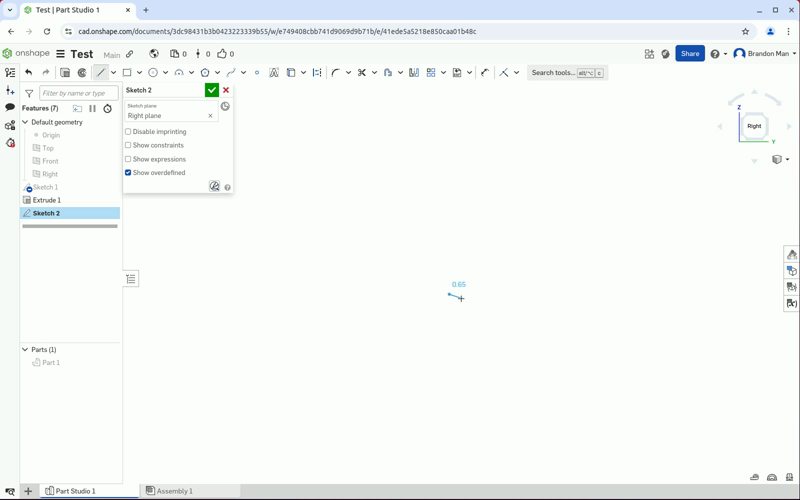
scroll(6)
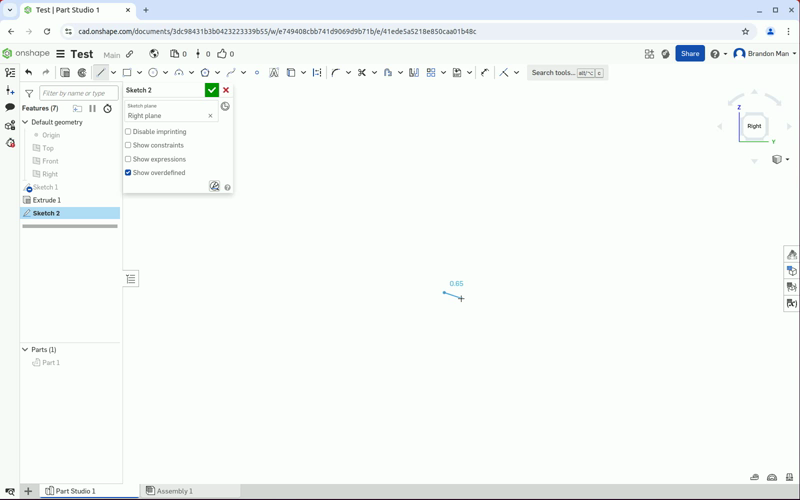
scroll(6)
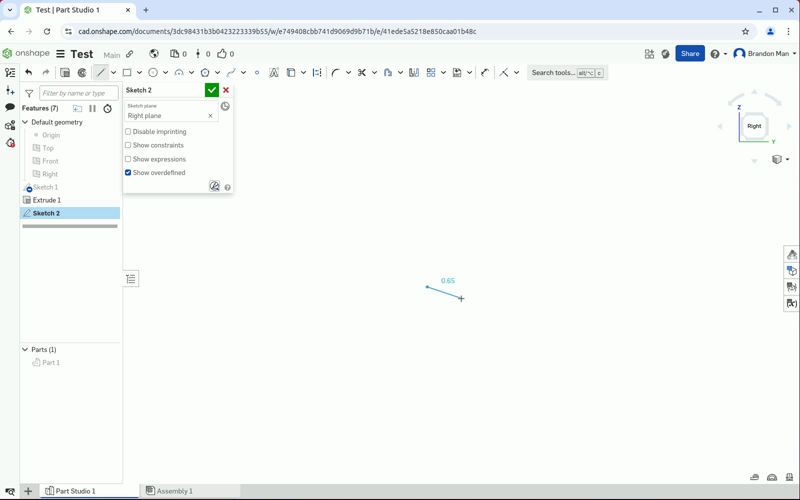
click(461, 298)
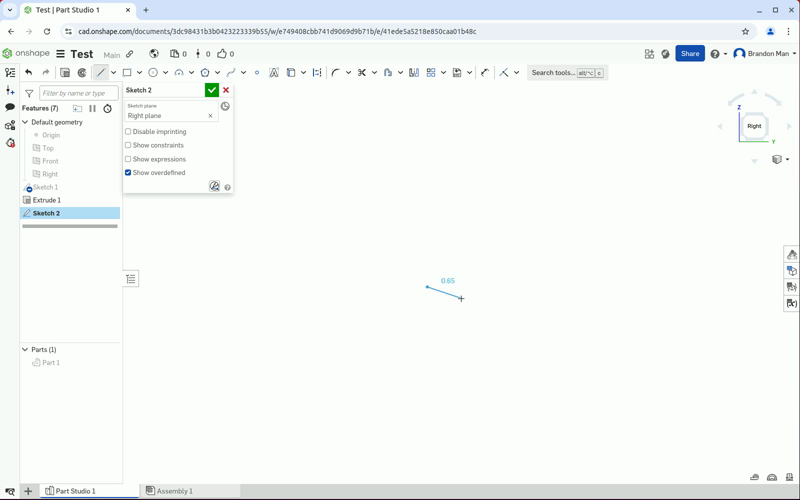
scroll(-6)
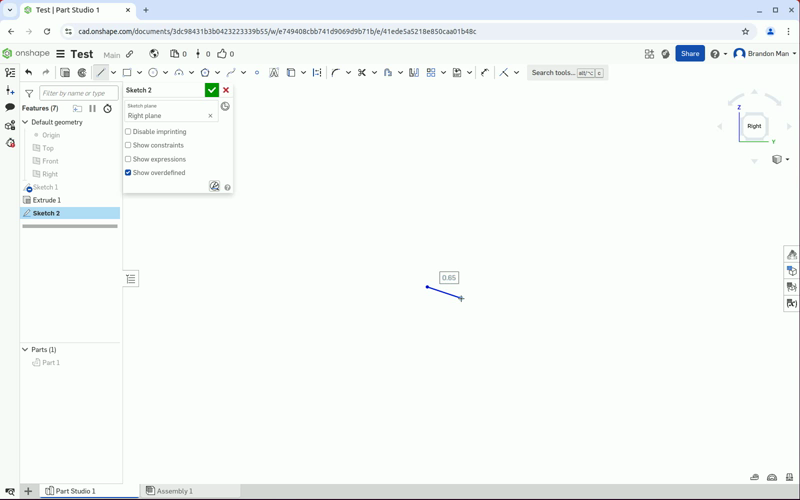
scroll(-6)
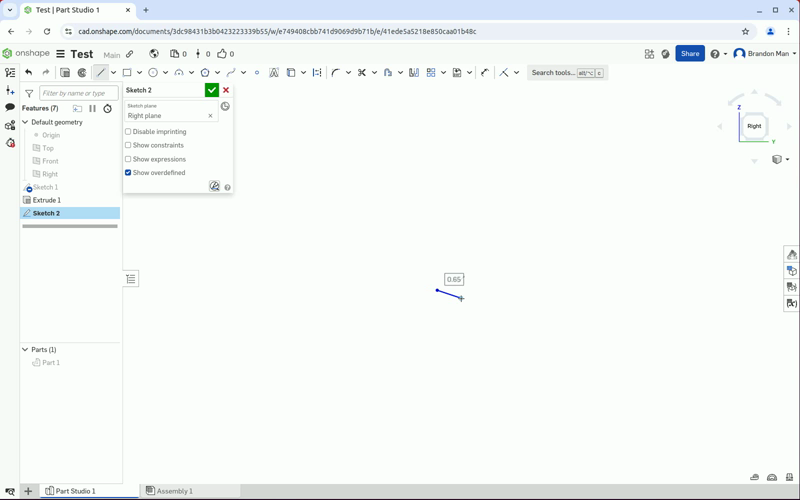
scroll(-6)
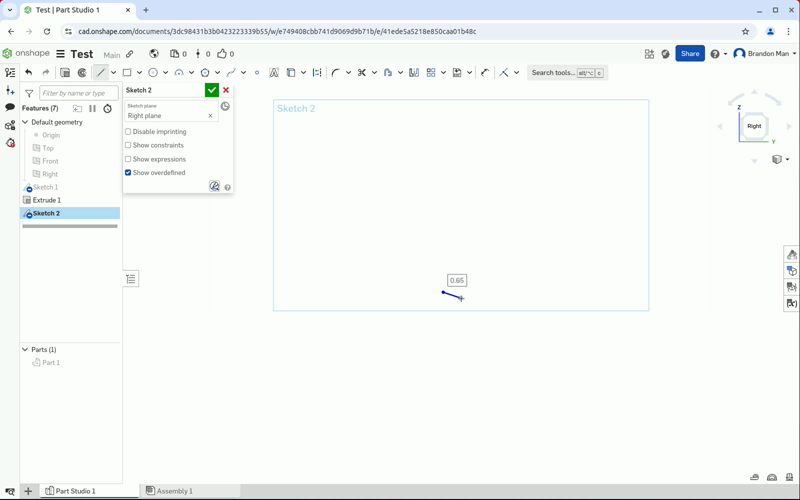
scroll(-6)
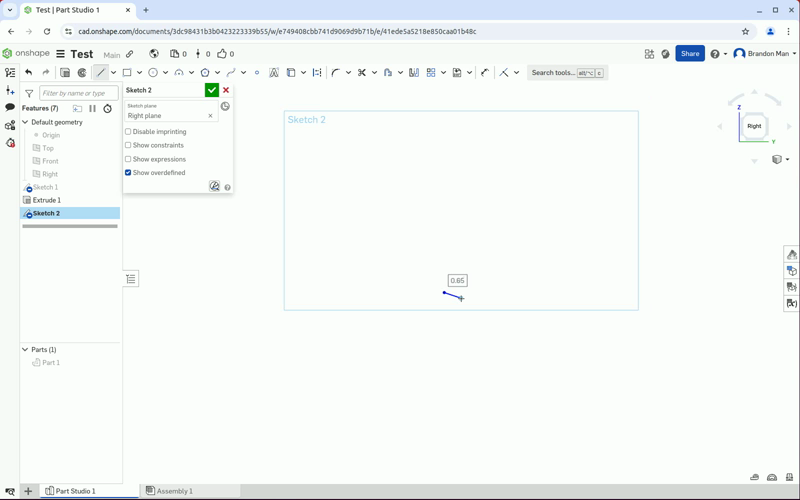
scroll(-6)
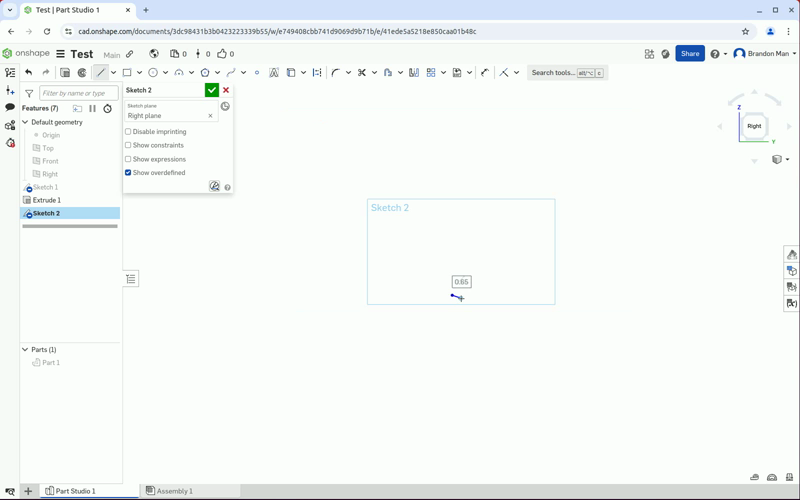
scroll(-6)
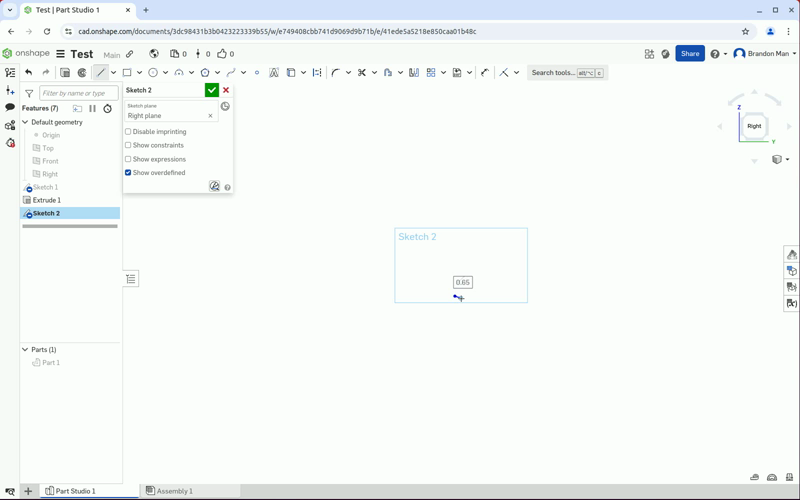
scroll(-6)
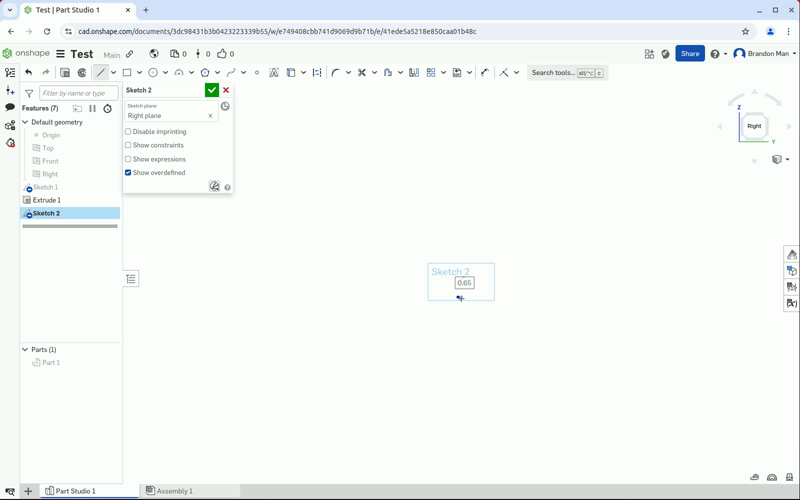
key_up(shift)
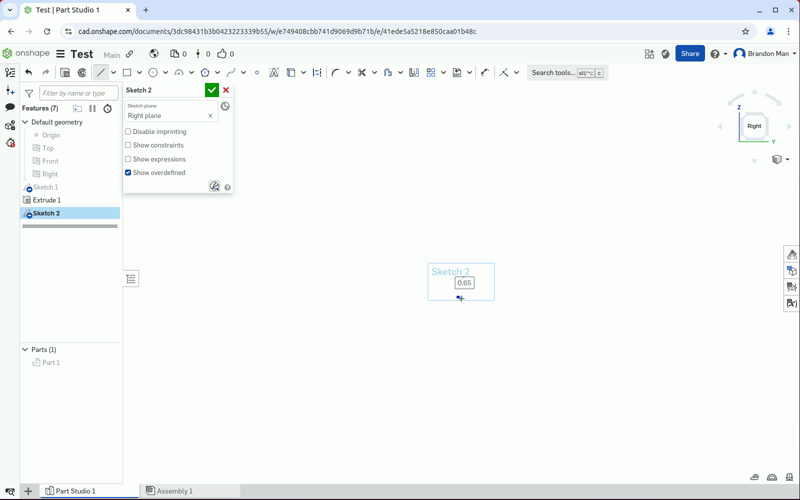
key_down(shift)
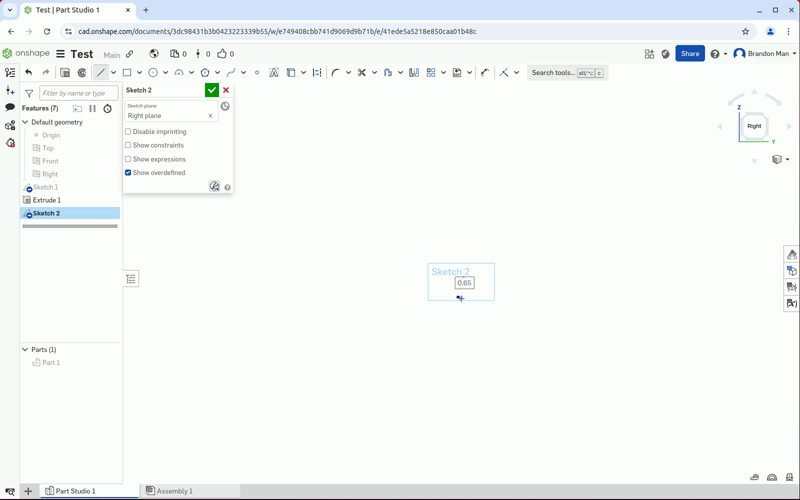
mouse_move(491, 298)
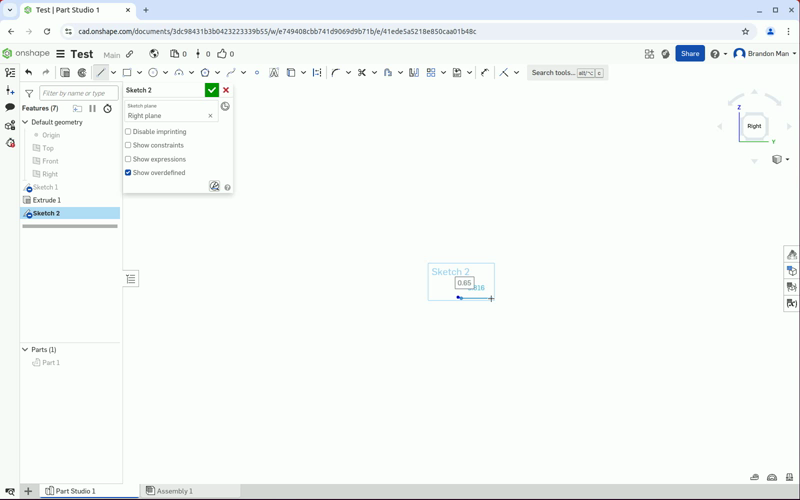
mouse_move(462, 297)
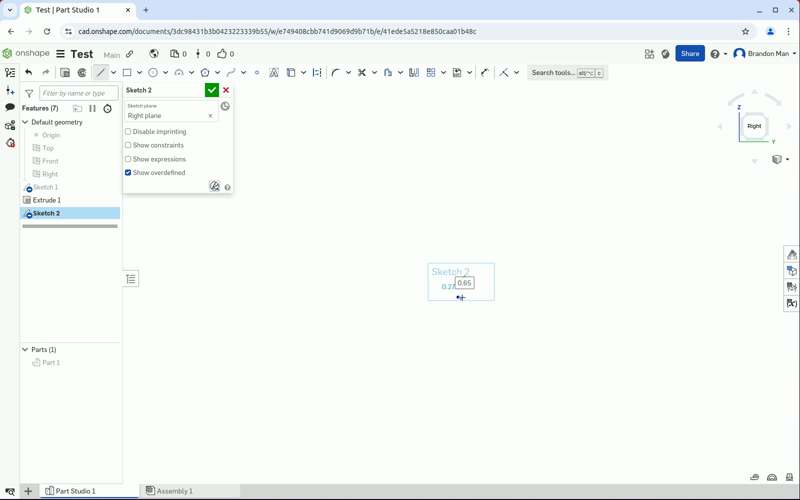
scroll(6)
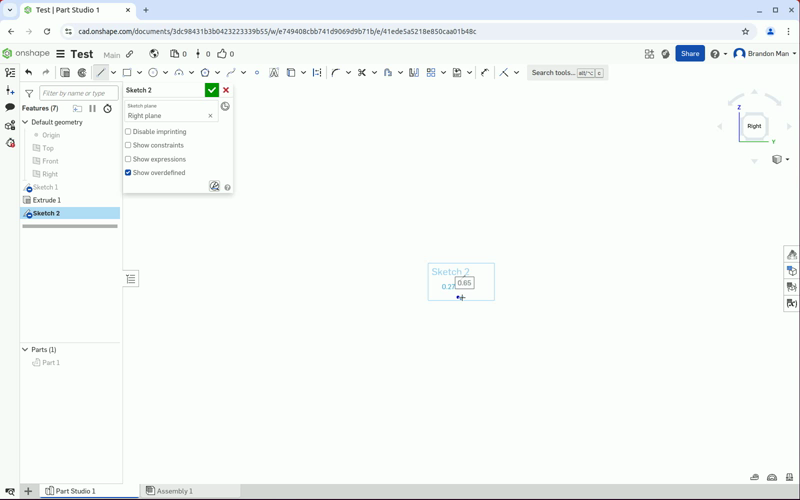
scroll(6)
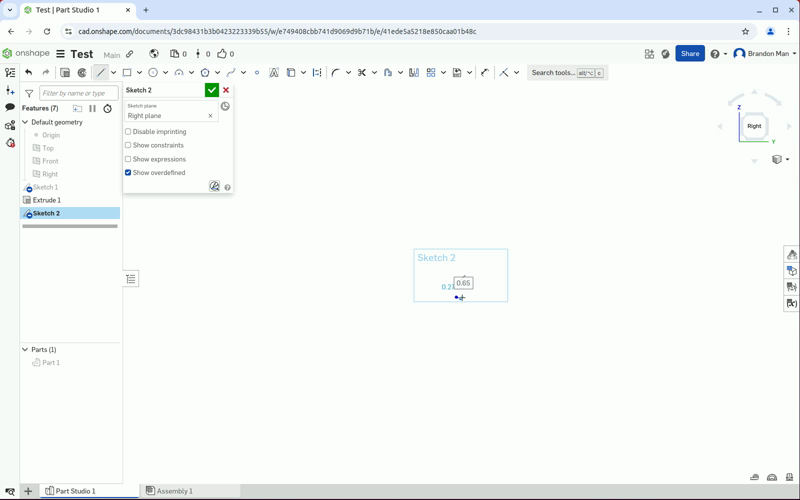
scroll(6)
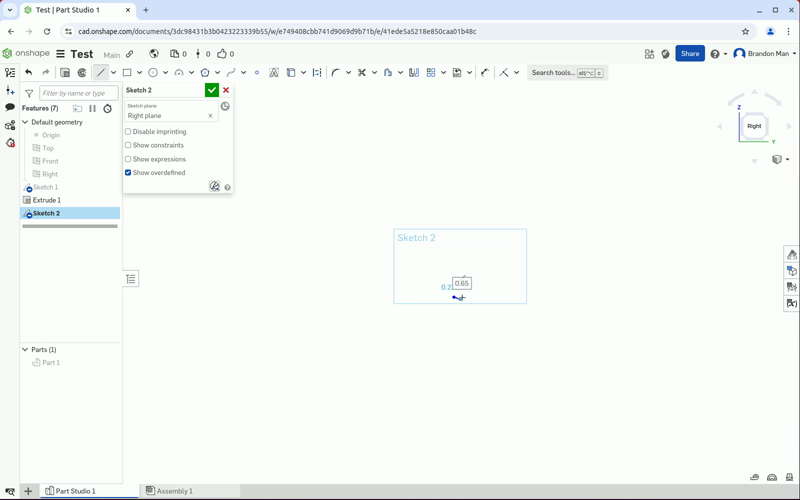
scroll(6)
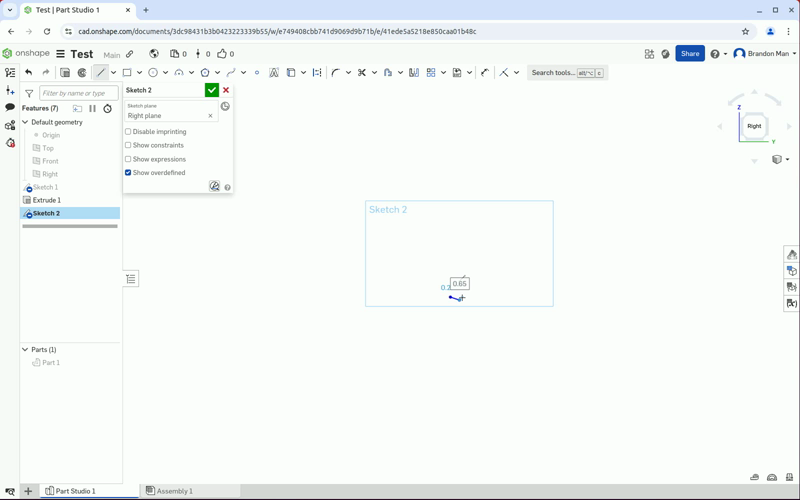
scroll(6)
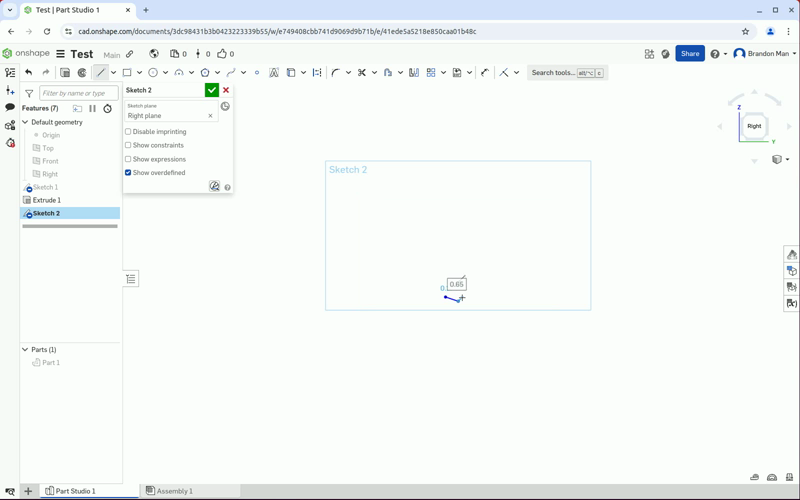
scroll(6)
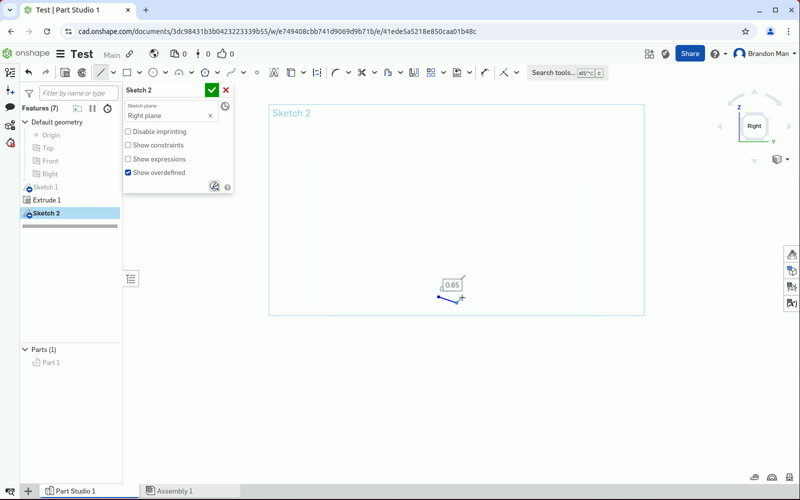
scroll(6)
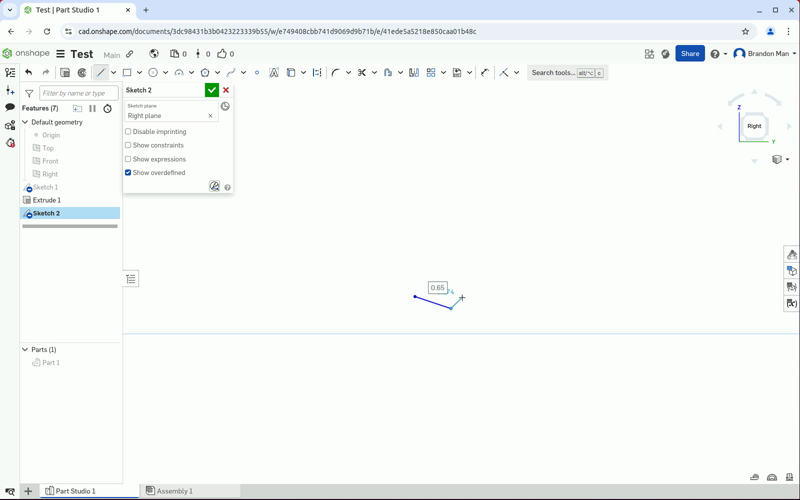
click(462, 297)
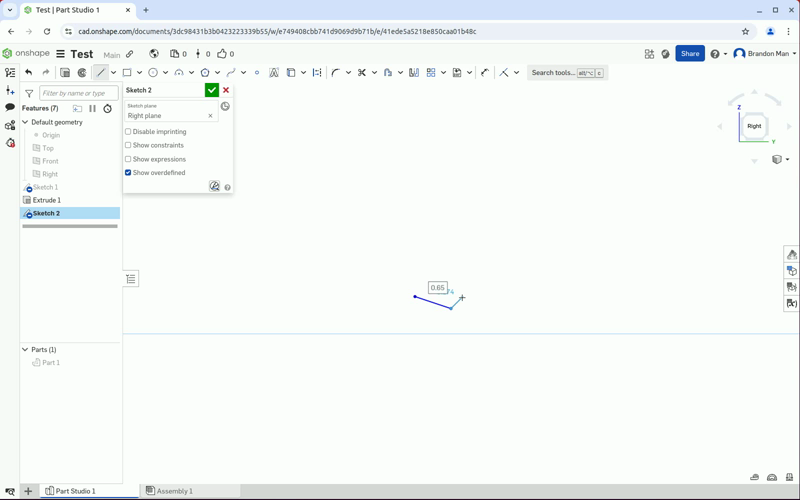
scroll(-6)
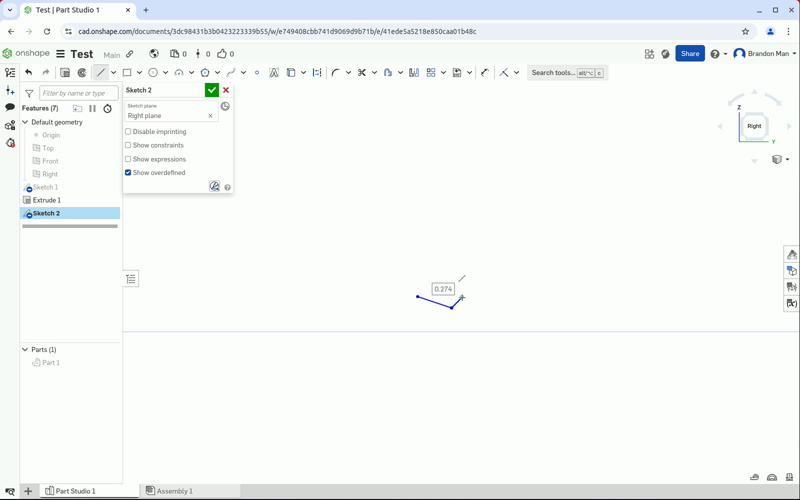
scroll(-6)
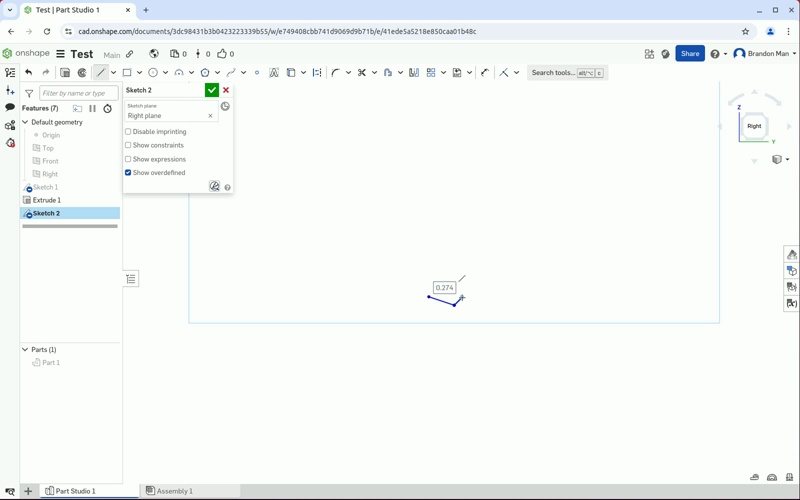
scroll(-6)
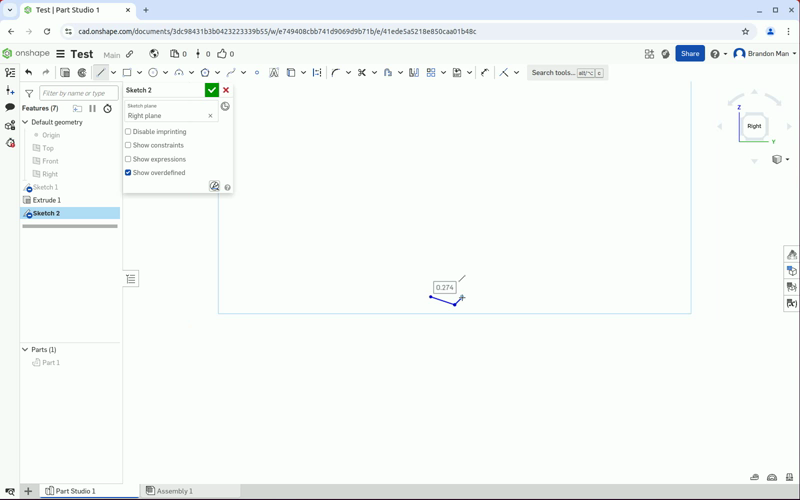
scroll(-6)
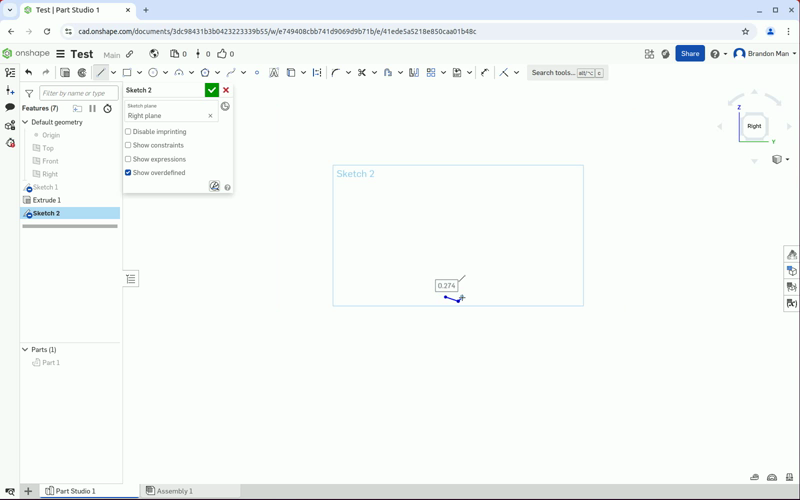
scroll(-6)
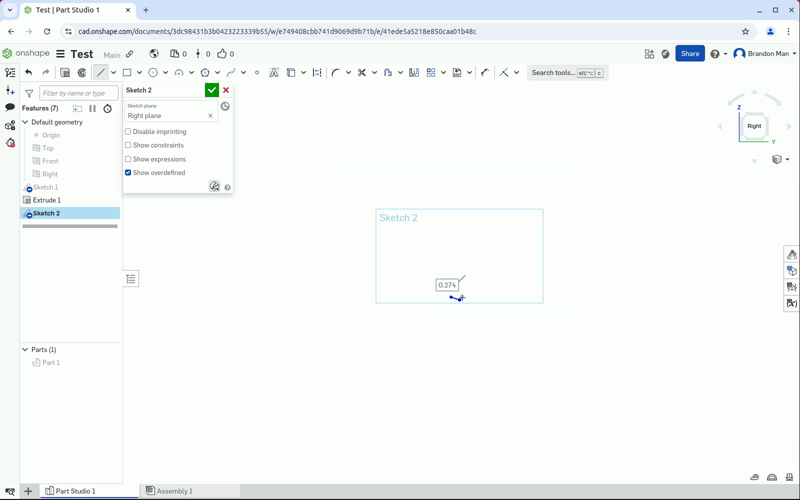
scroll(-6)
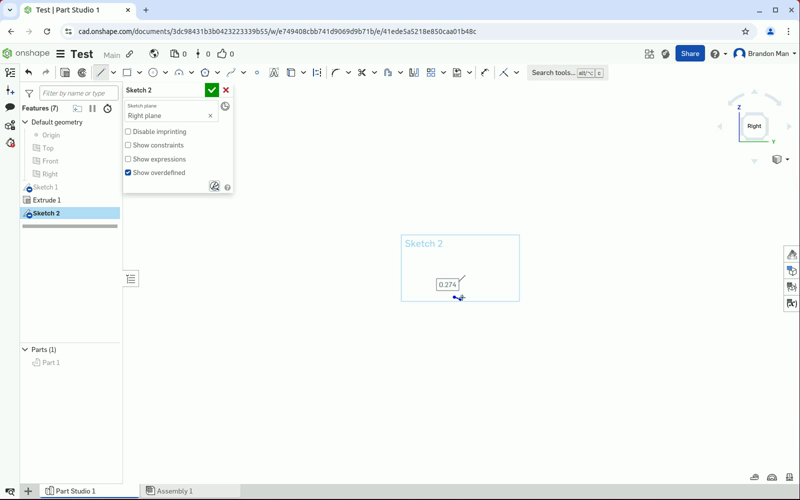
scroll(-6)
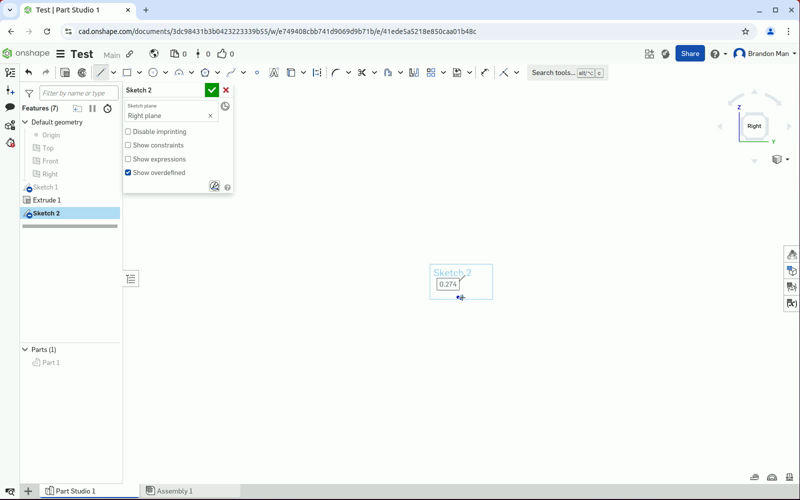
key_up(shift)
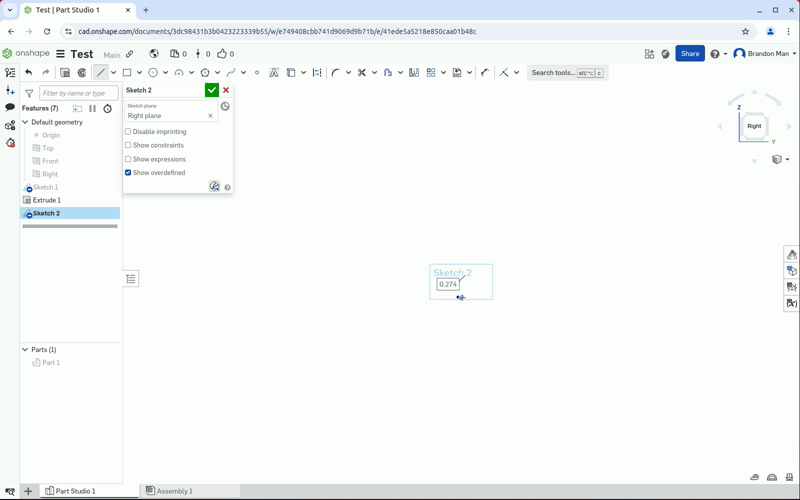
key_down(shift)
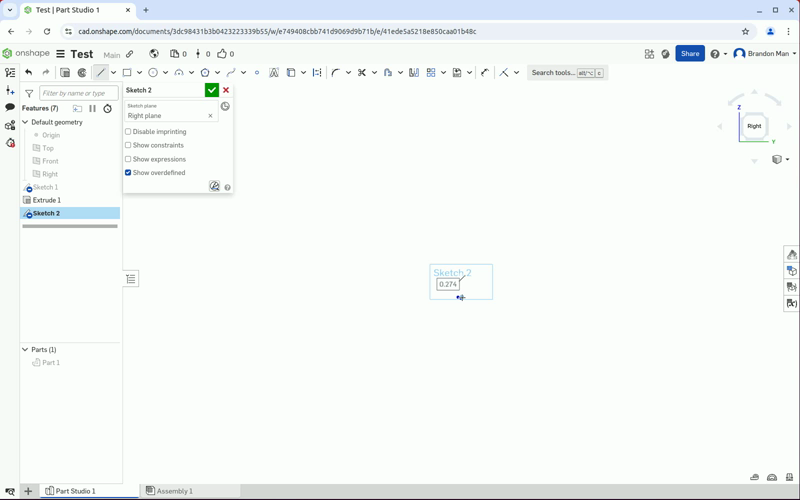
mouse_move(462, 170)
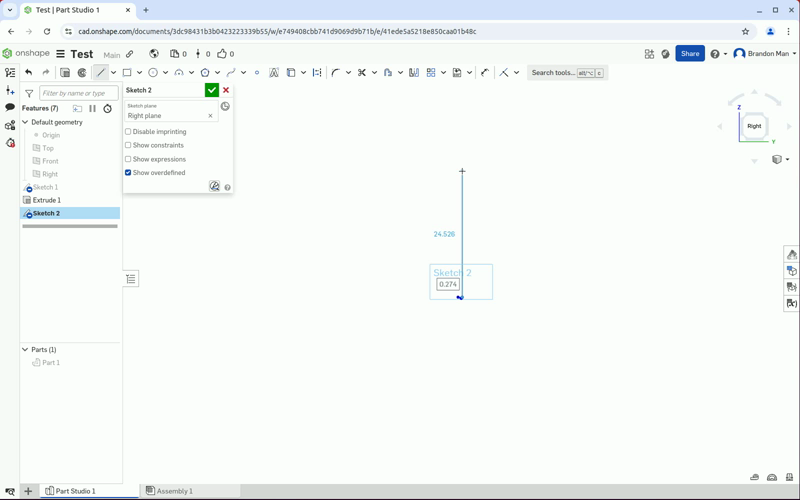
click(462, 170)
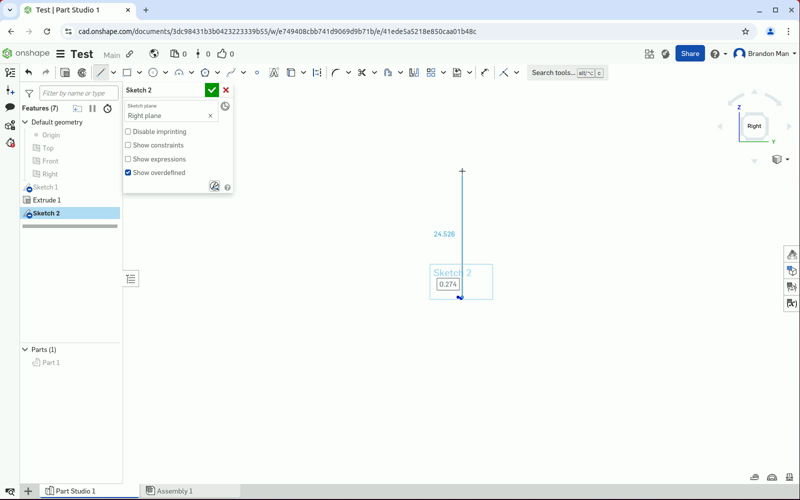
key_up(shift)
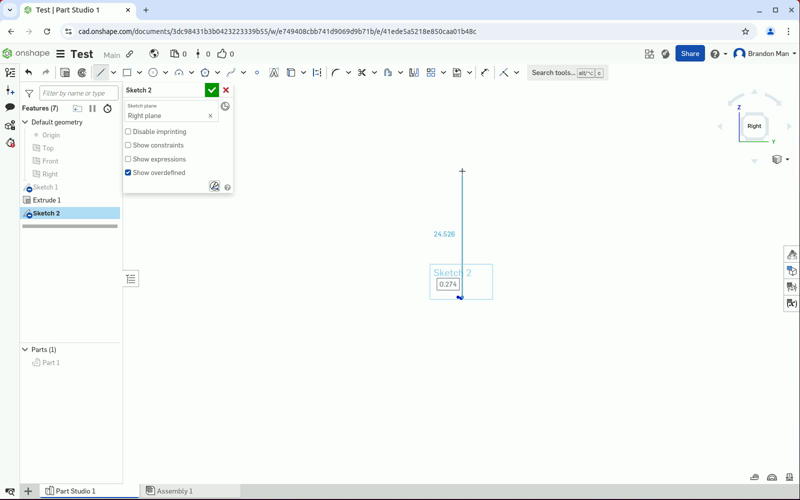
key_down(shift)
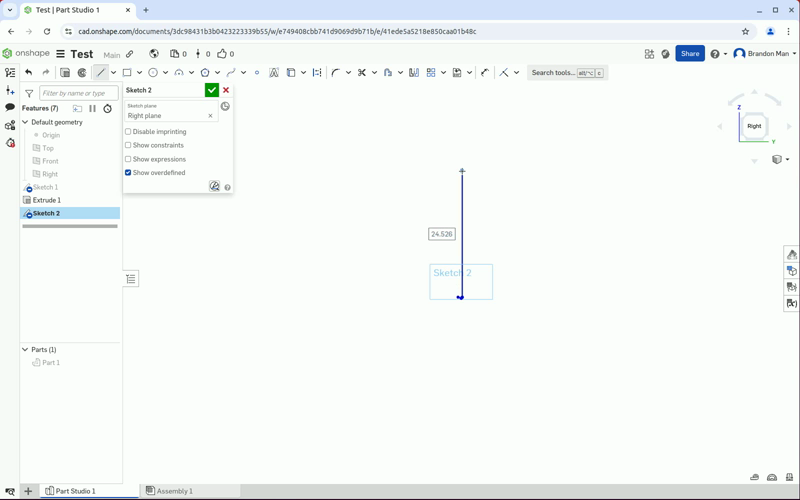
mouse_move(492, 170)
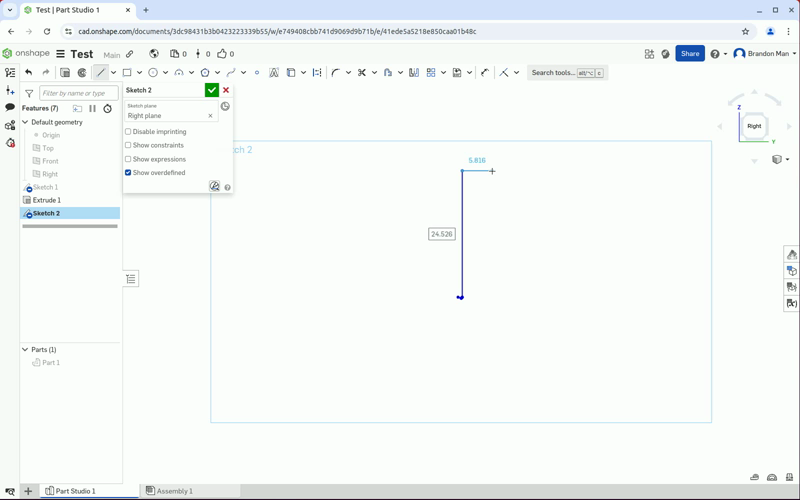
mouse_move(461, 170)
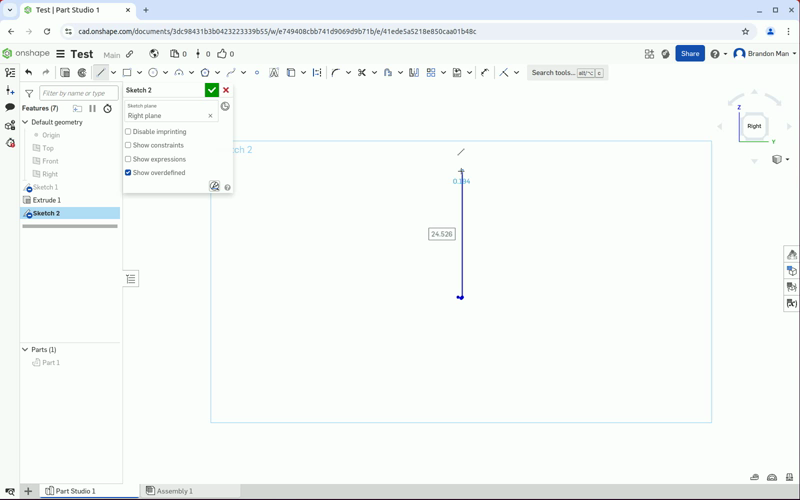
scroll(6)
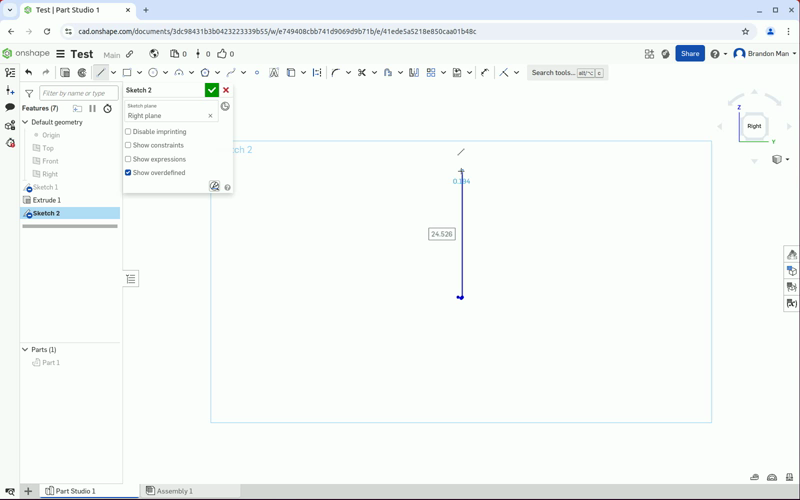
scroll(6)
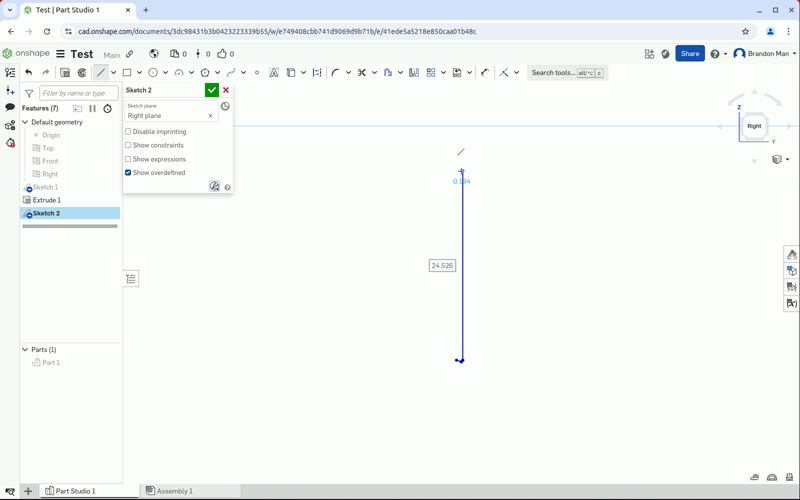
scroll(6)
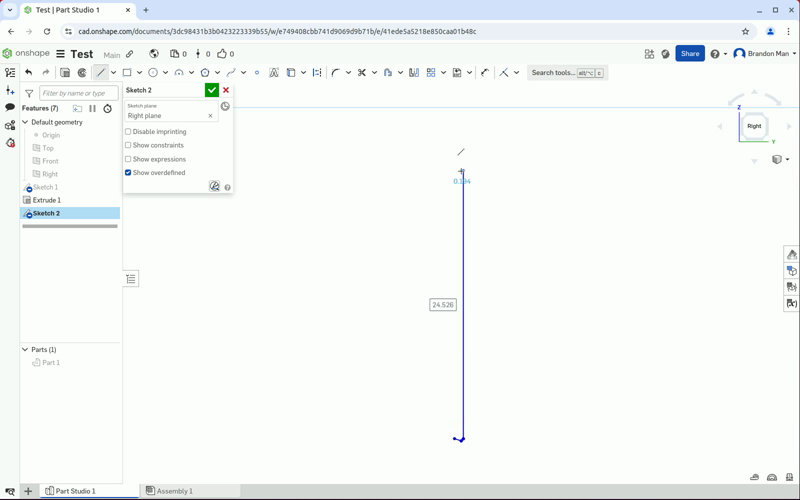
scroll(6)
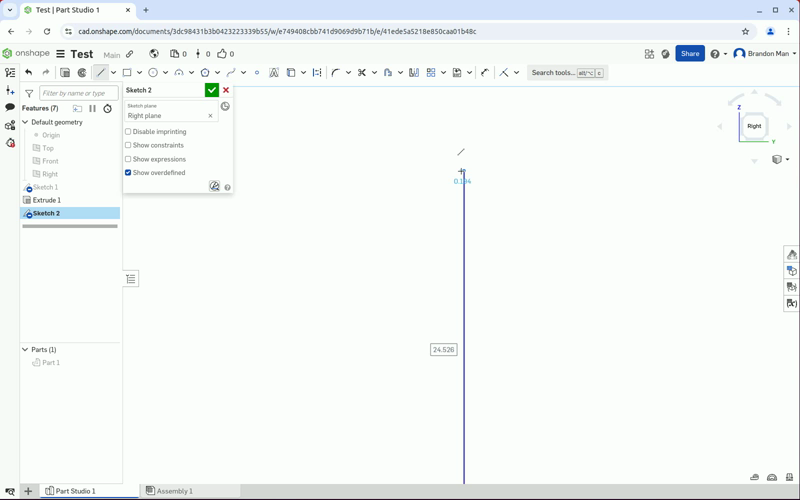
scroll(6)
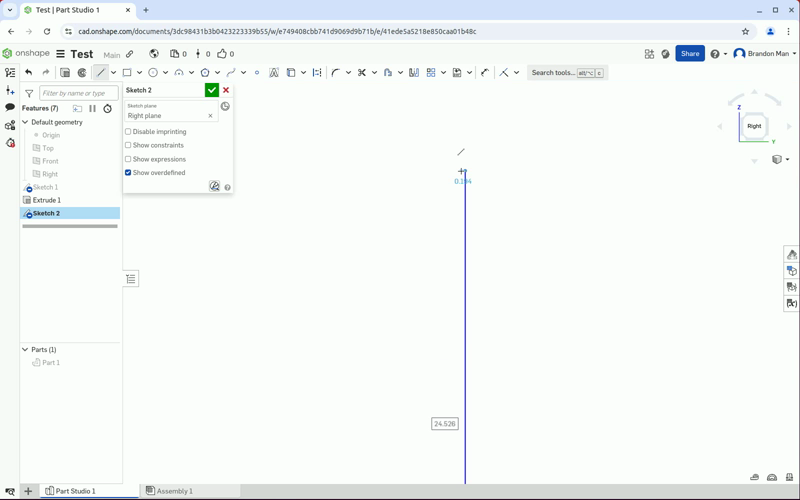
scroll(6)
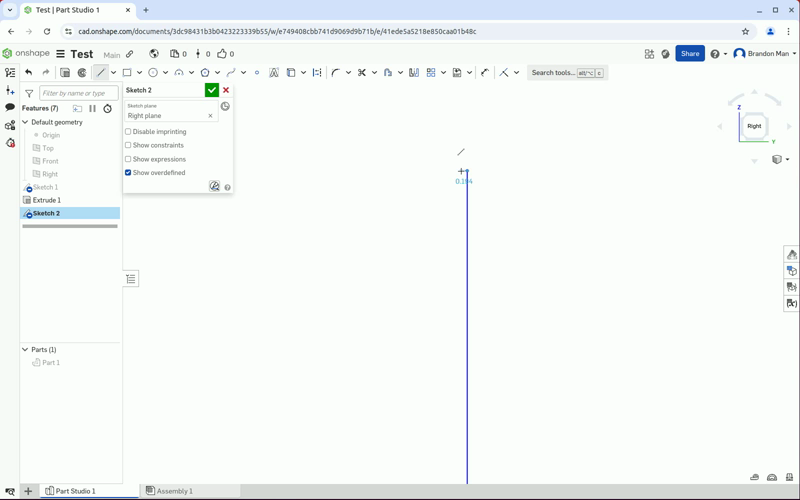
scroll(6)
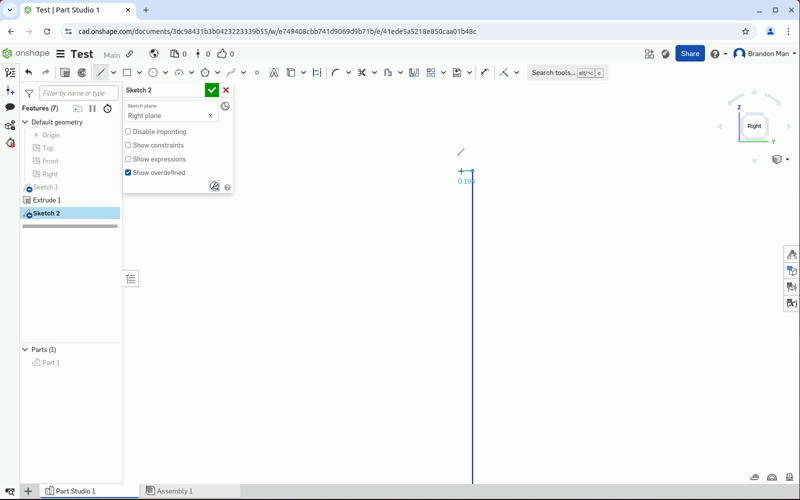
click(461, 170)
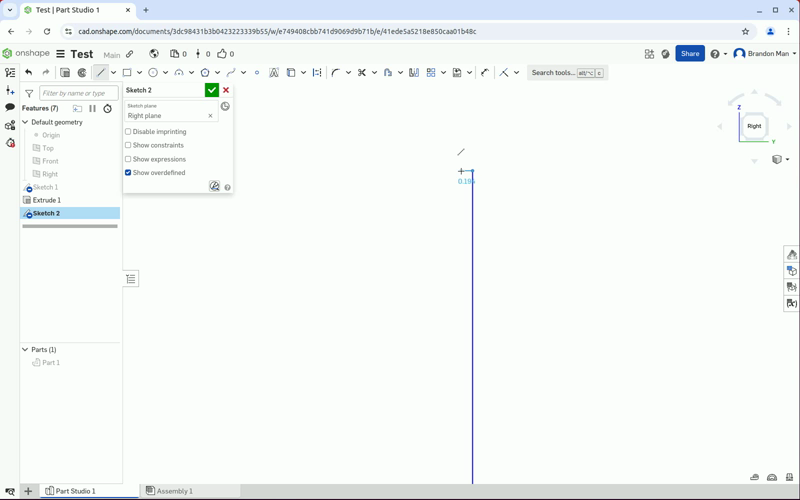
scroll(-6)
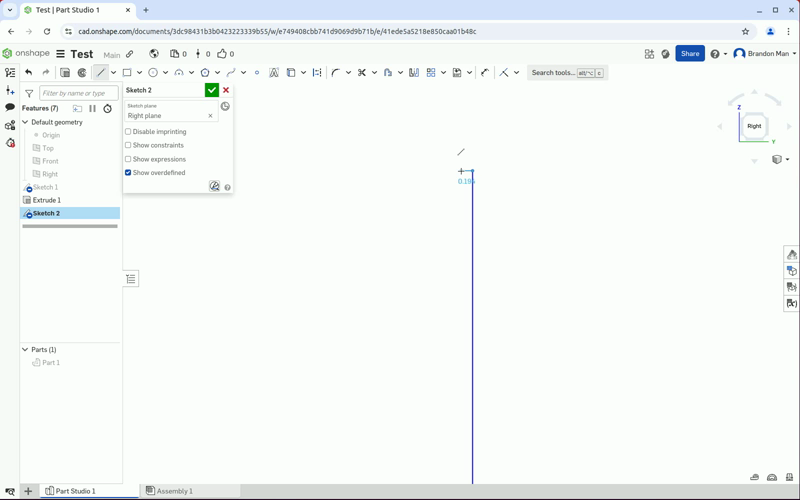
scroll(-6)
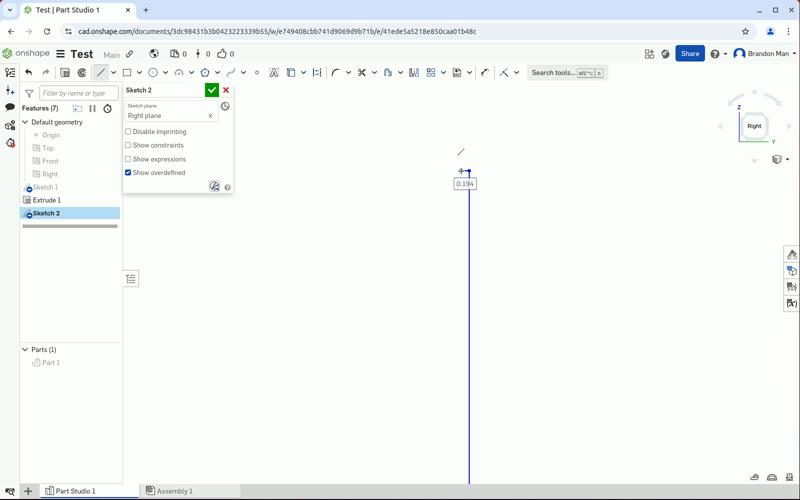
scroll(-6)
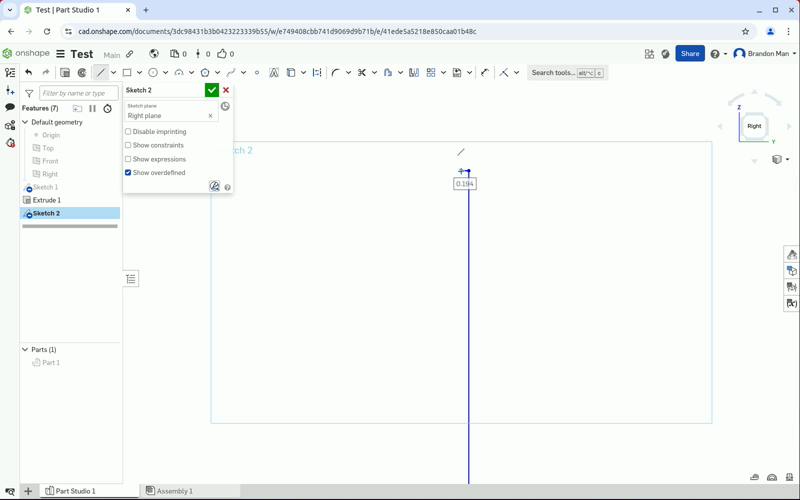
scroll(-6)
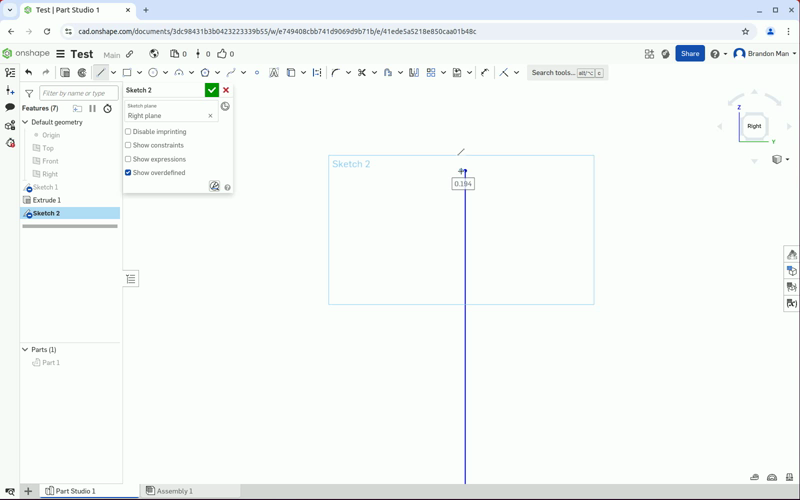
scroll(-6)
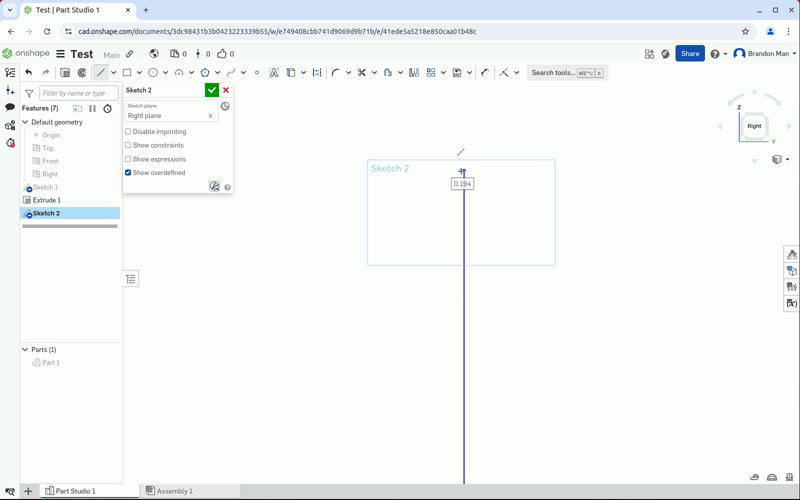
scroll(-6)
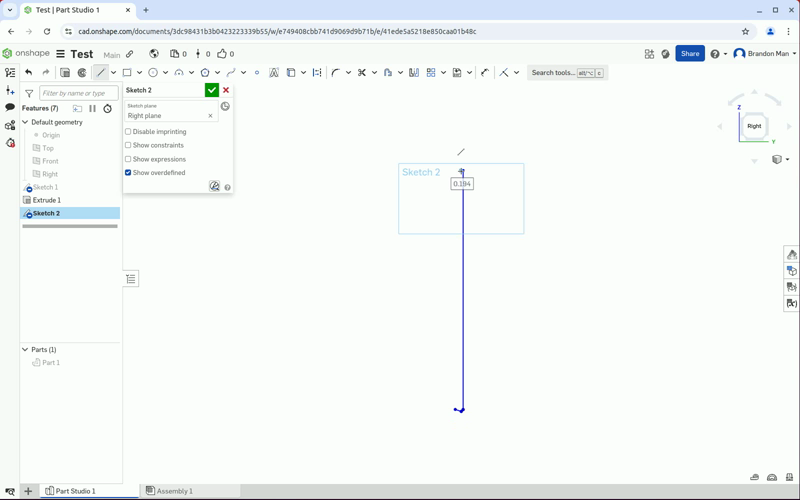
scroll(-6)
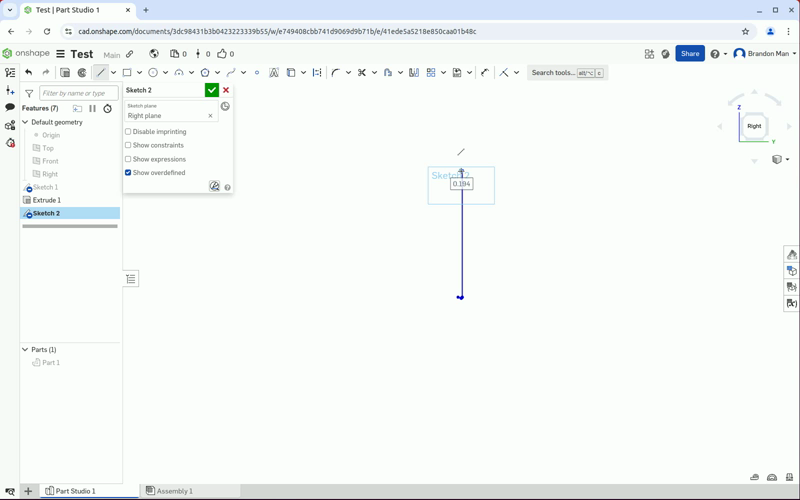
key_up(shift)
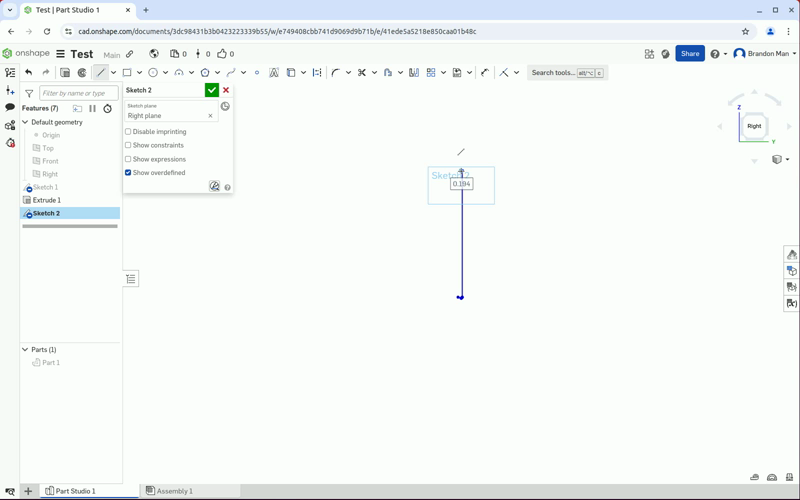
key_down(shift)
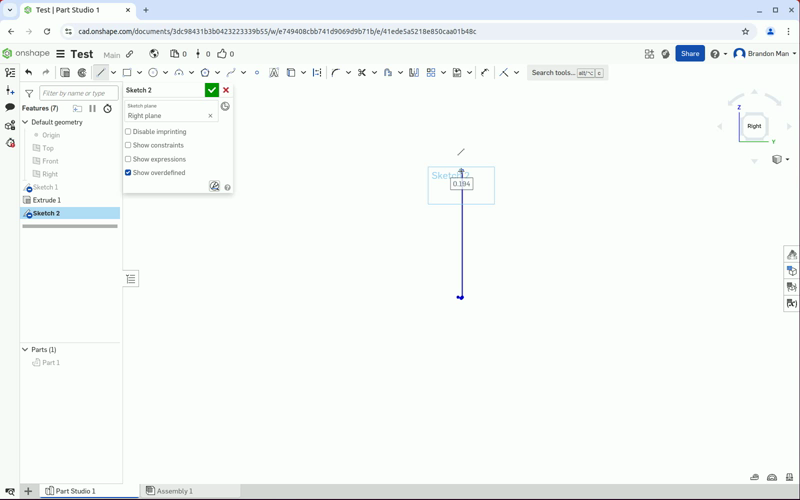
mouse_move(491, 170)
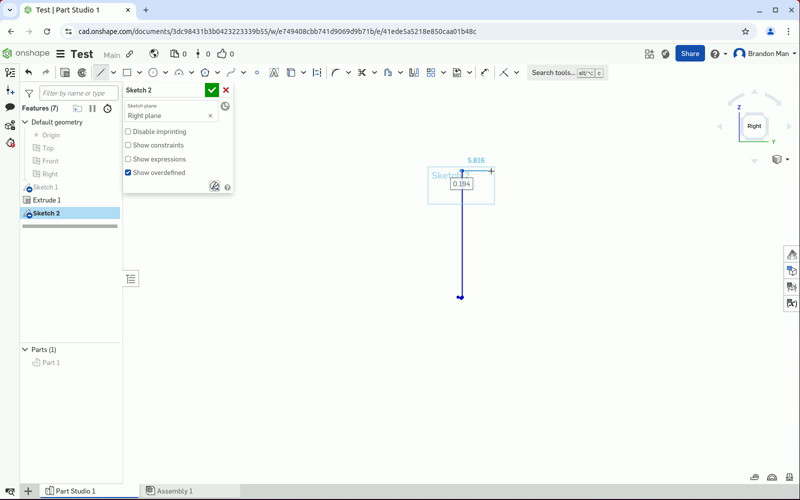
mouse_move(458, 170)
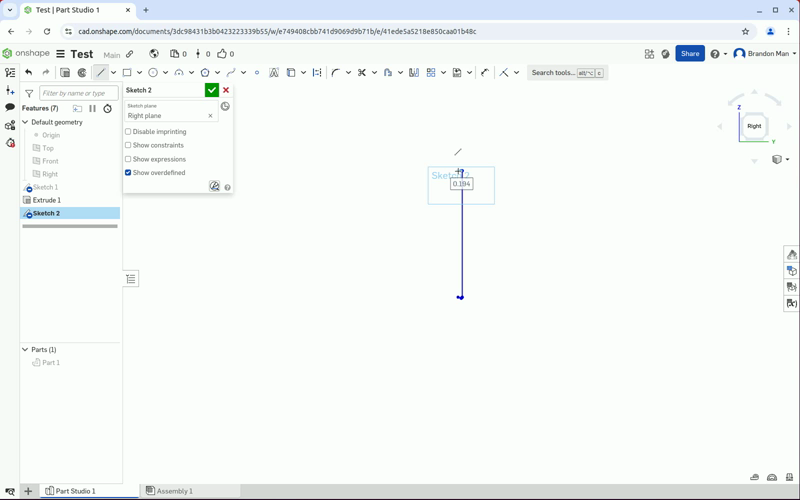
scroll(6)
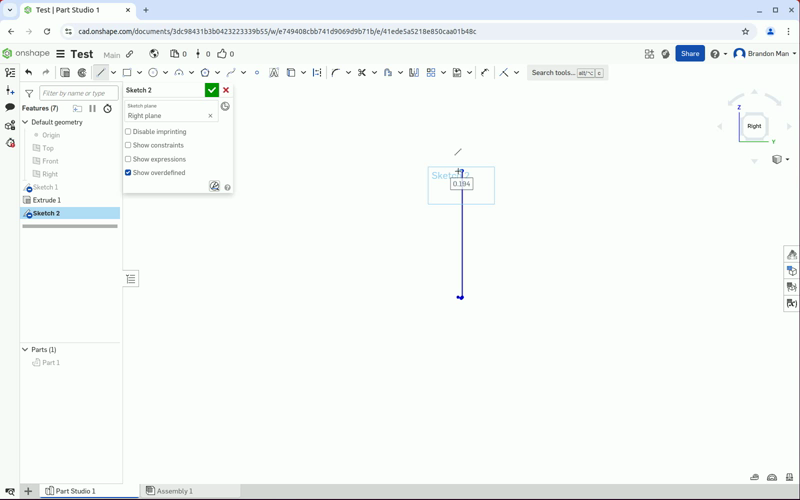
scroll(6)
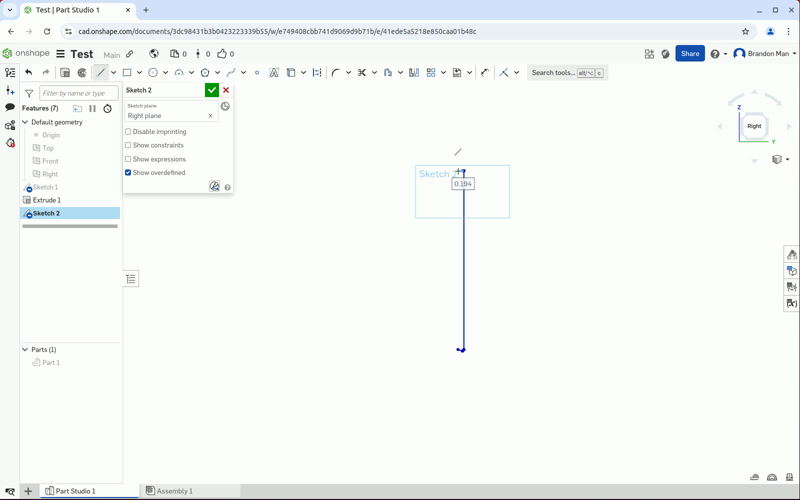
scroll(6)
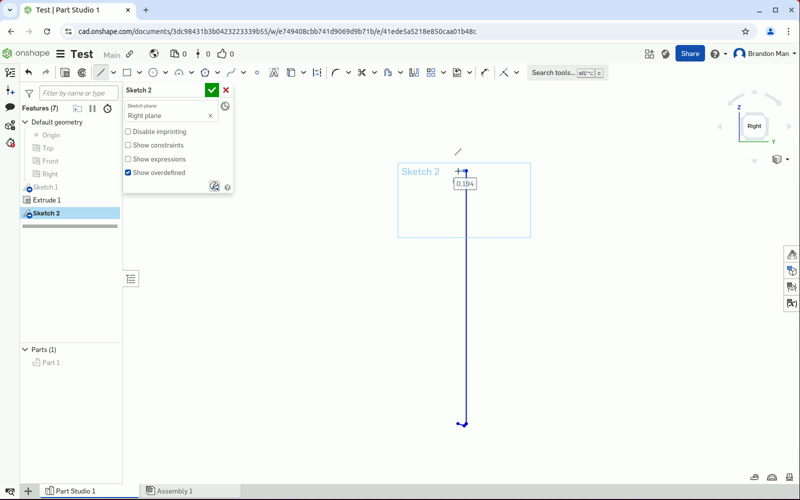
scroll(6)
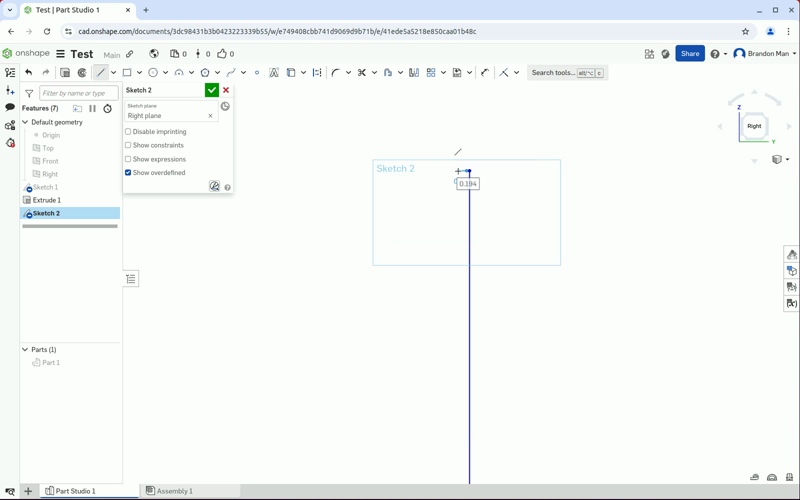
scroll(6)
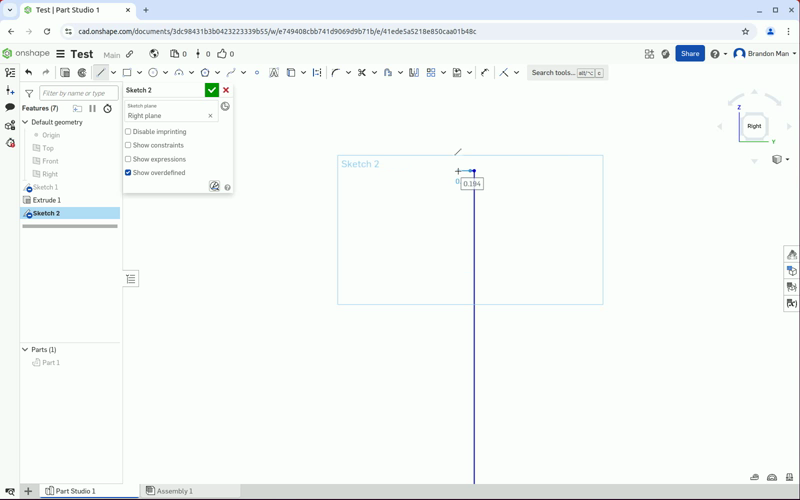
scroll(6)
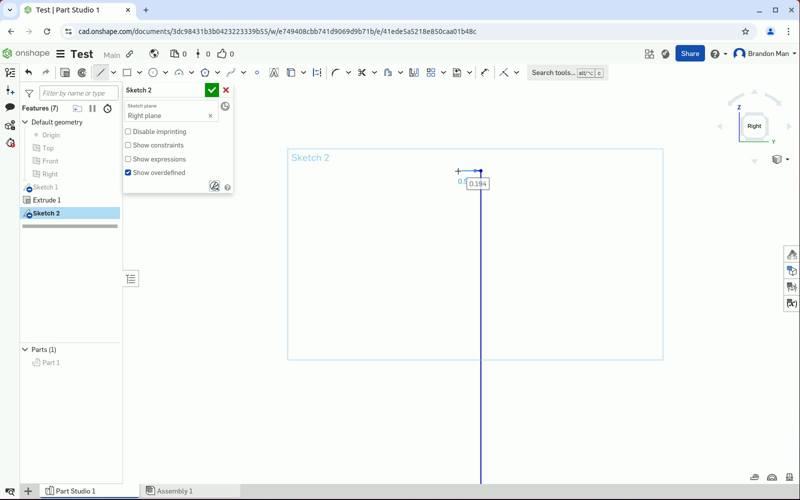
scroll(6)
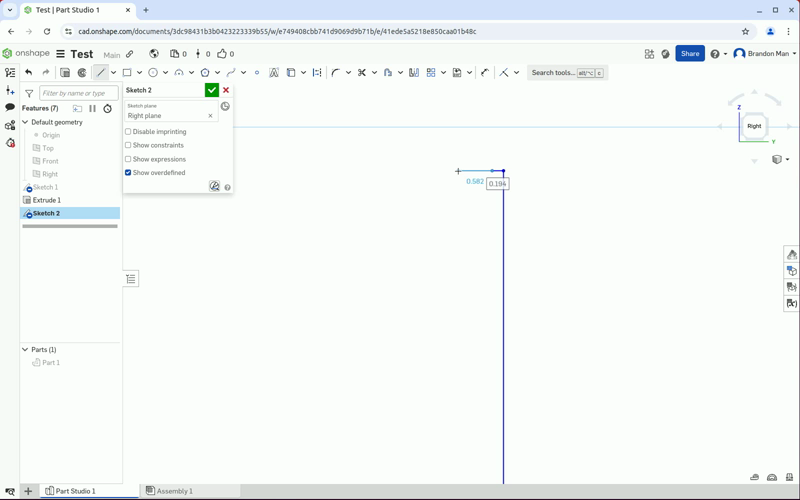
click(458, 170)
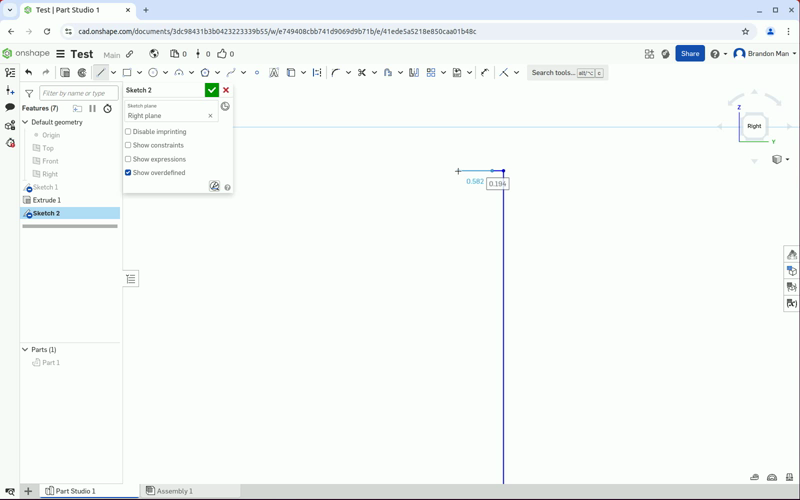
scroll(-6)
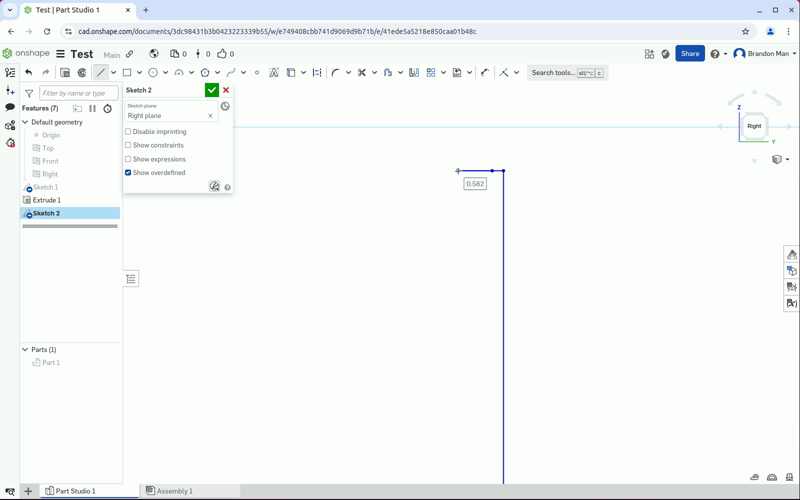
scroll(-6)
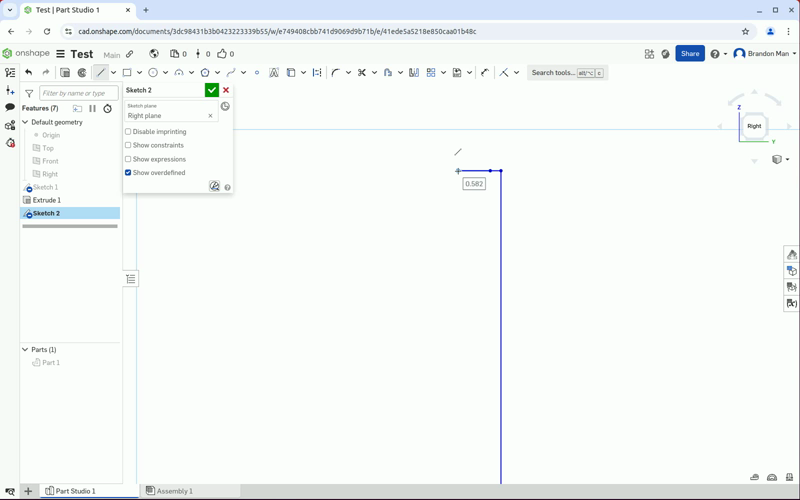
scroll(-6)
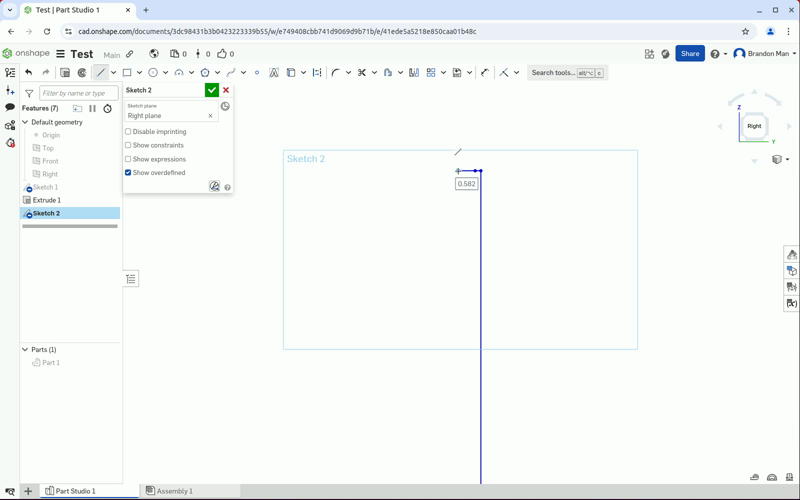
scroll(-6)
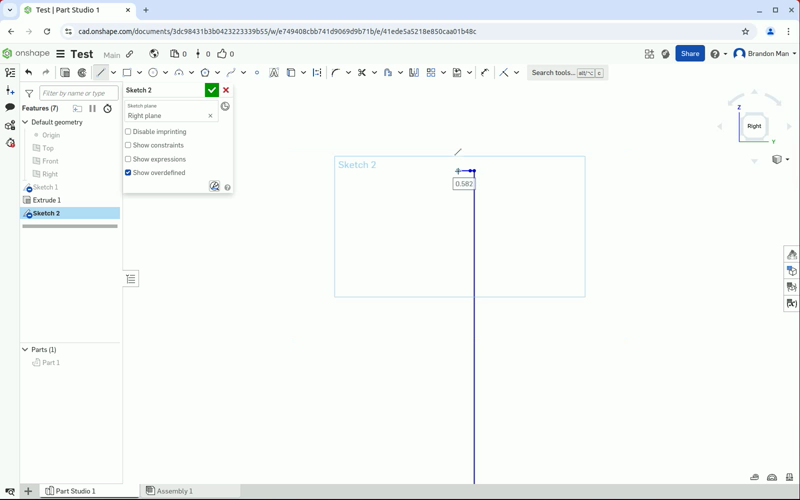
scroll(-6)
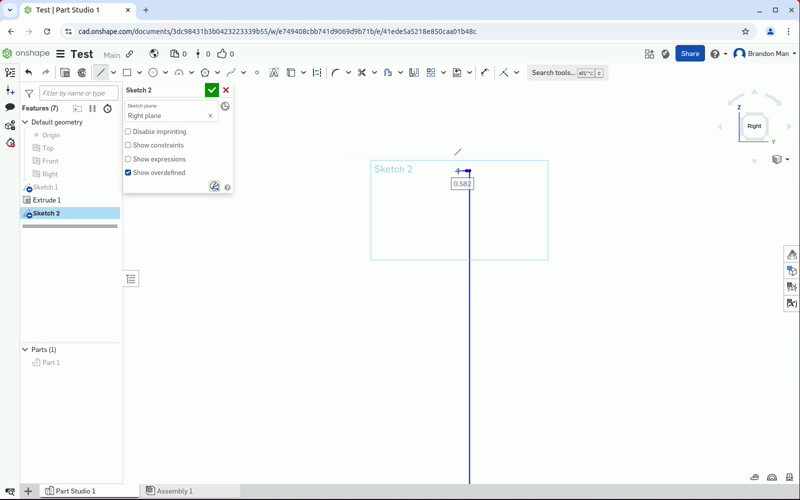
scroll(-6)
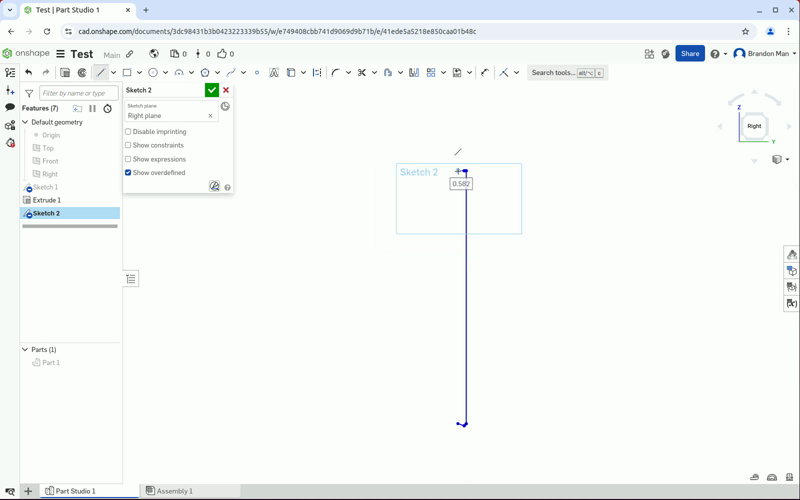
scroll(-6)
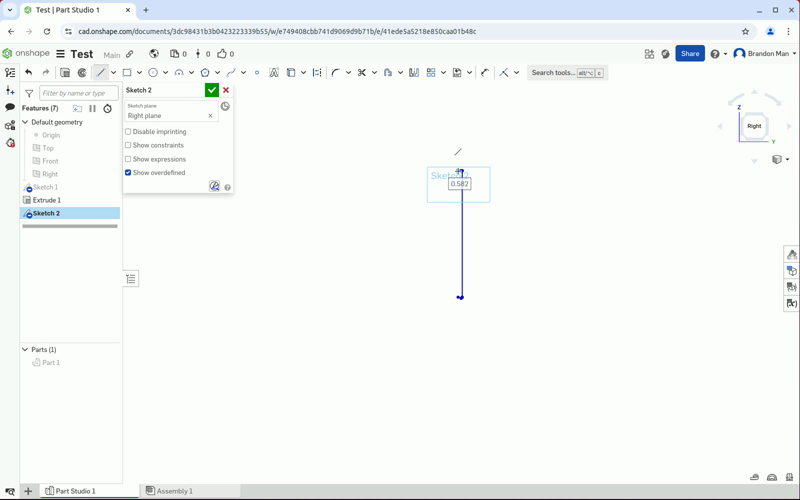
key_up(shift)
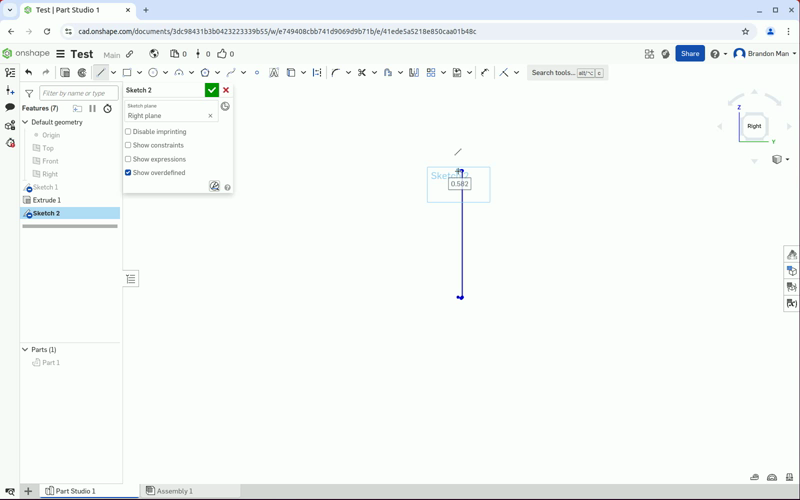
key_down(shift)
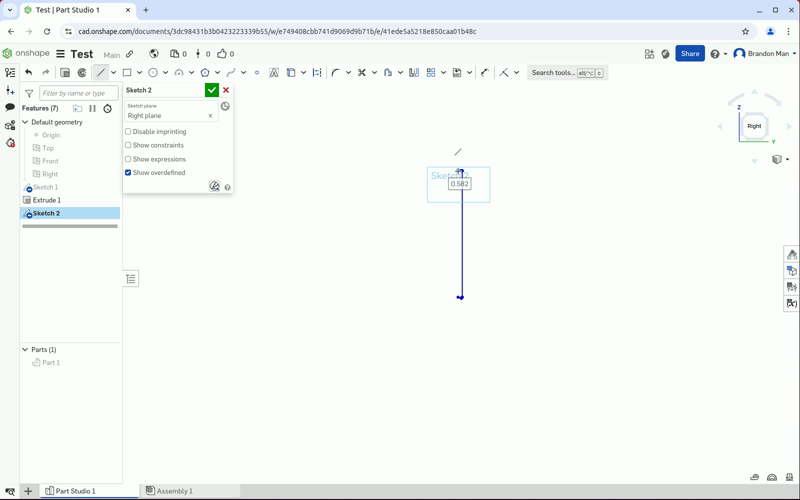
mouse_move(458, 297)
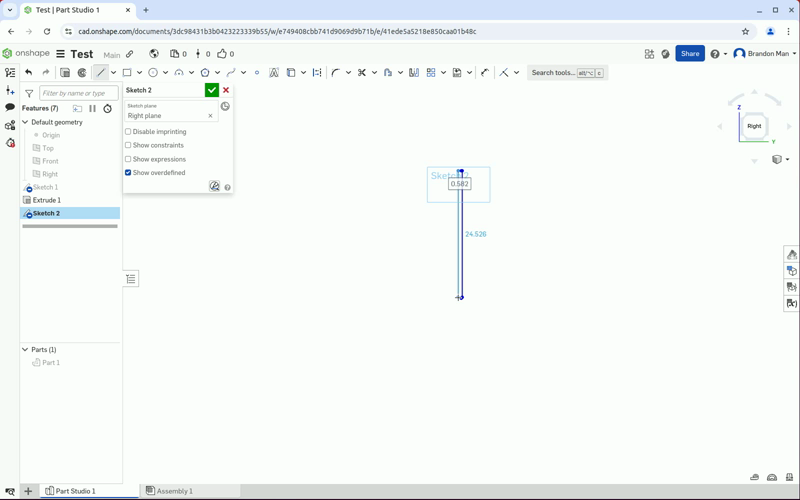
scroll(6)
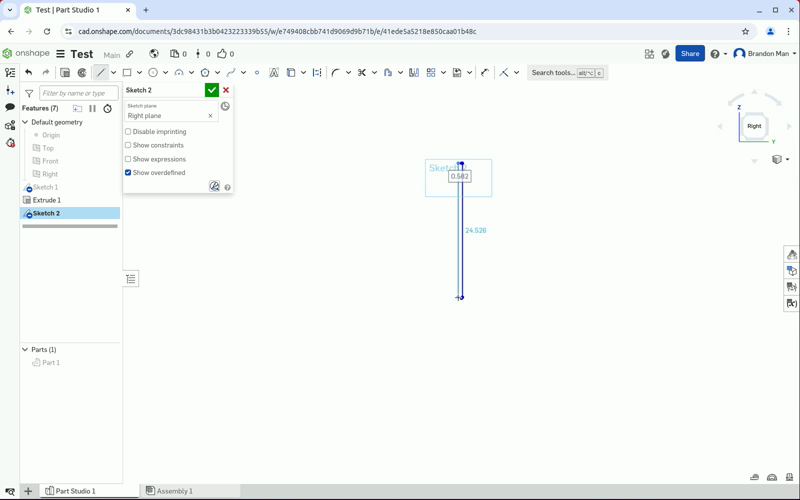
scroll(6)
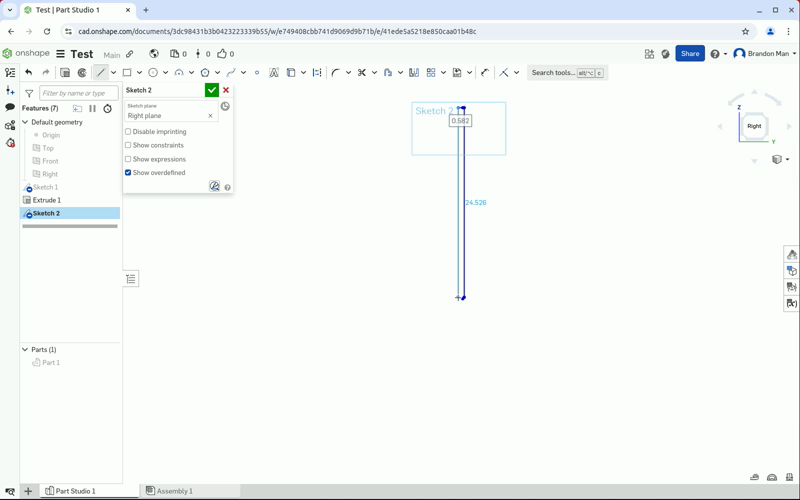
scroll(6)
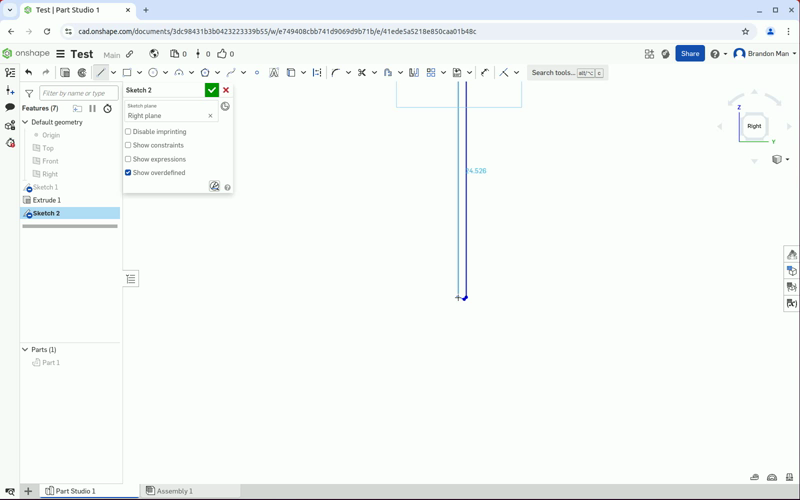
scroll(6)
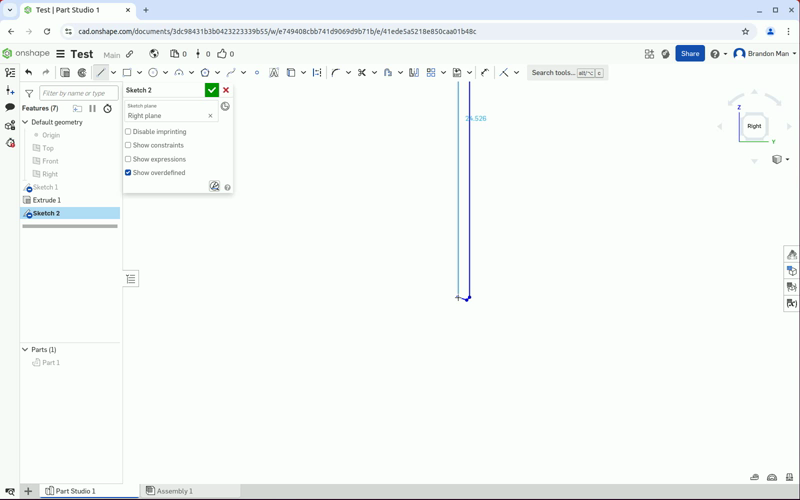
scroll(6)
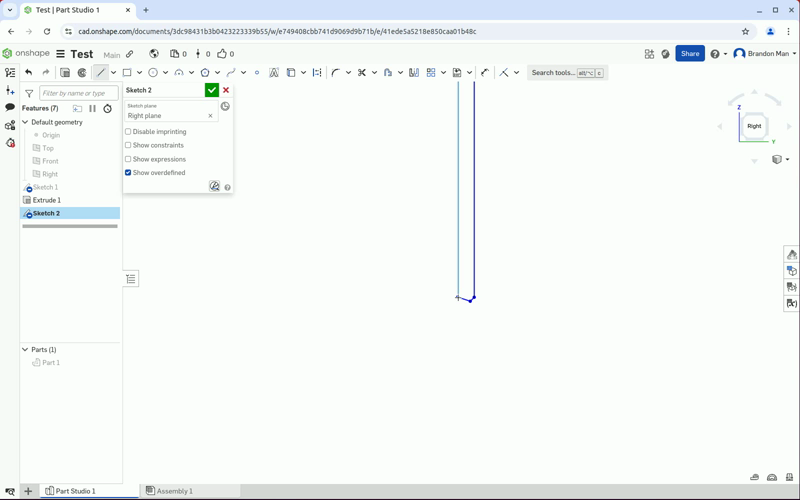
scroll(6)
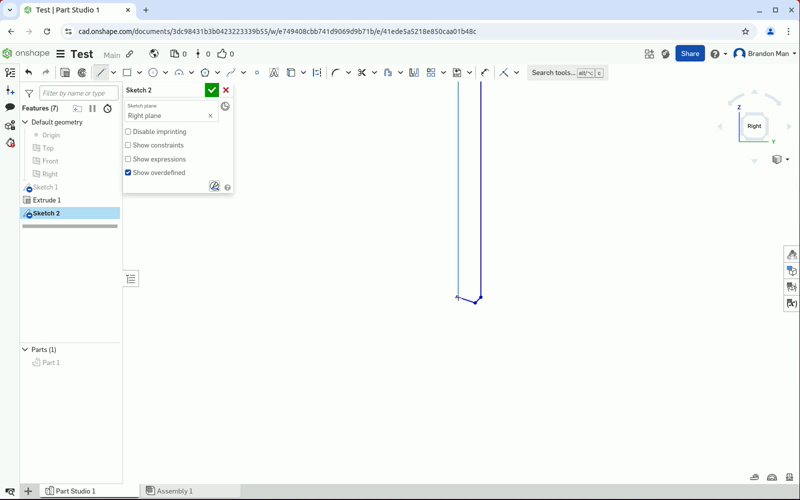
scroll(6)
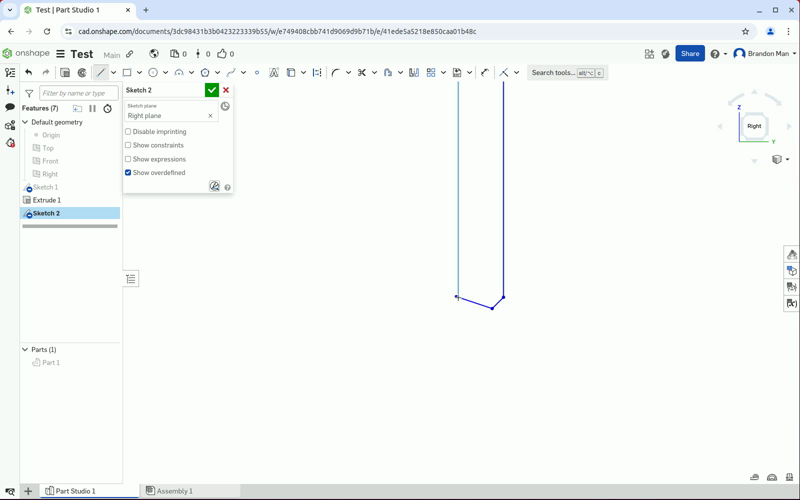
key_up(shift)
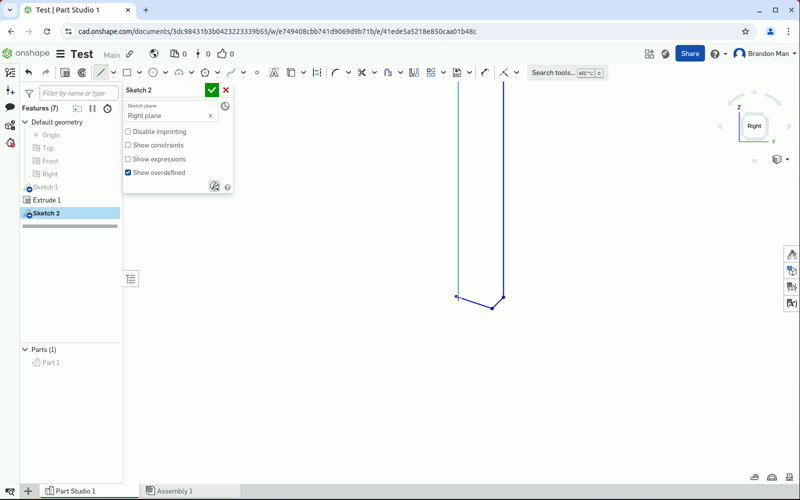
click(458, 297)
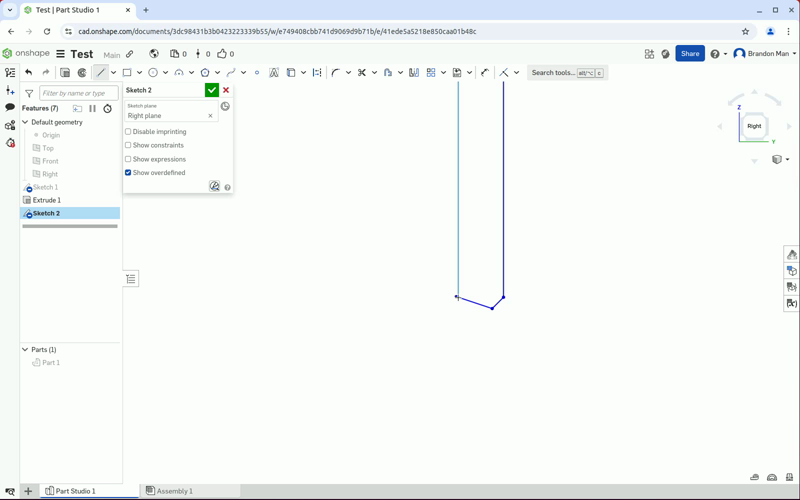
scroll(-6)
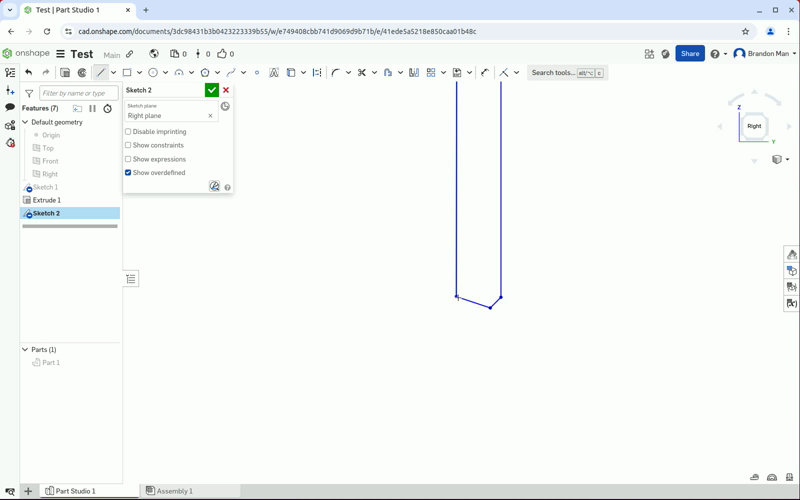
scroll(-6)
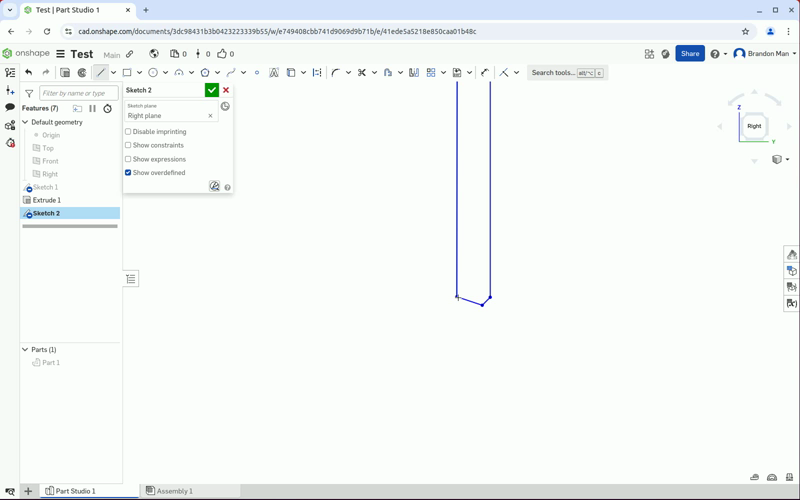
scroll(-6)
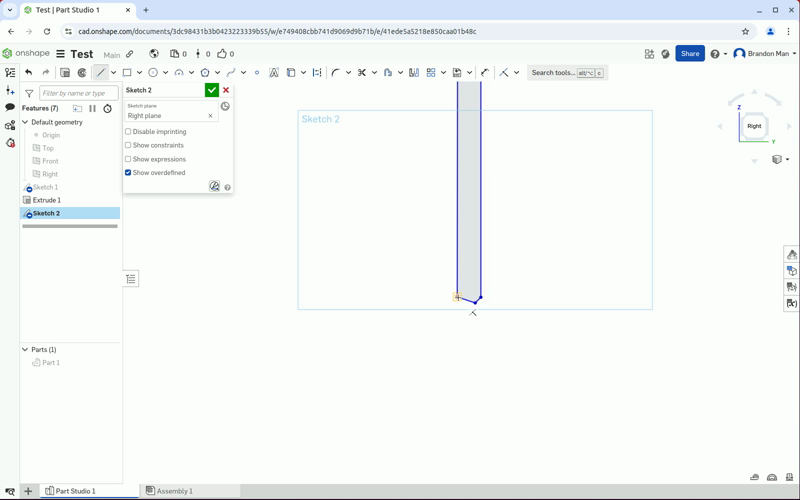
scroll(-6)
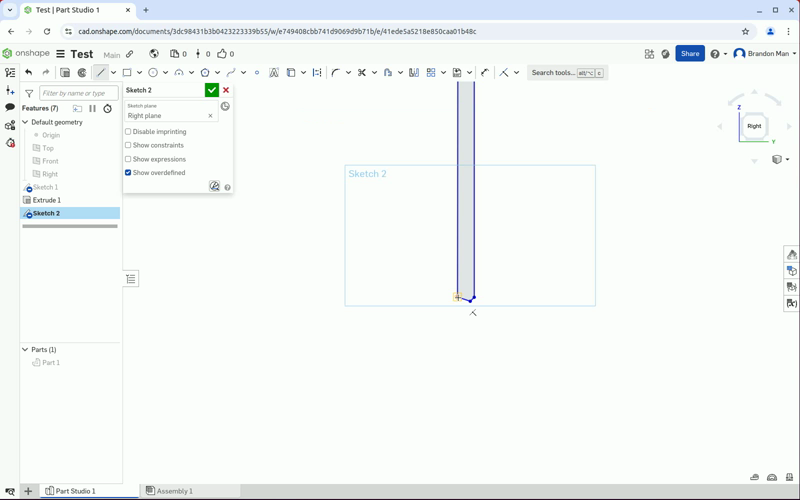
scroll(-6)
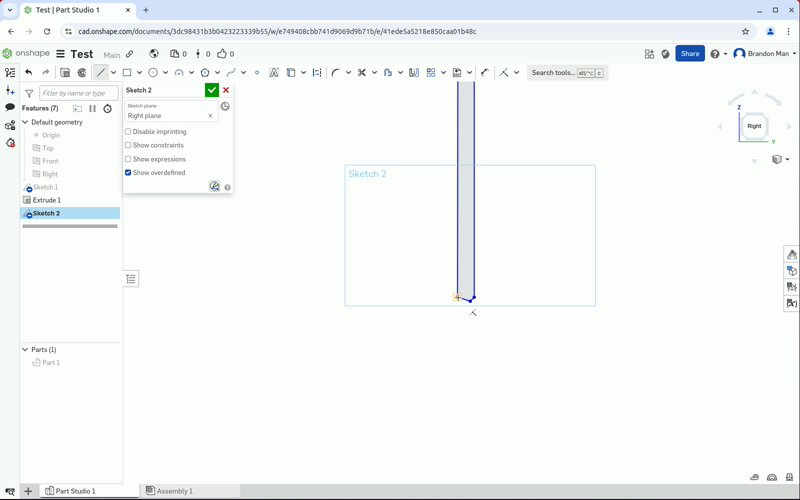
scroll(-6)
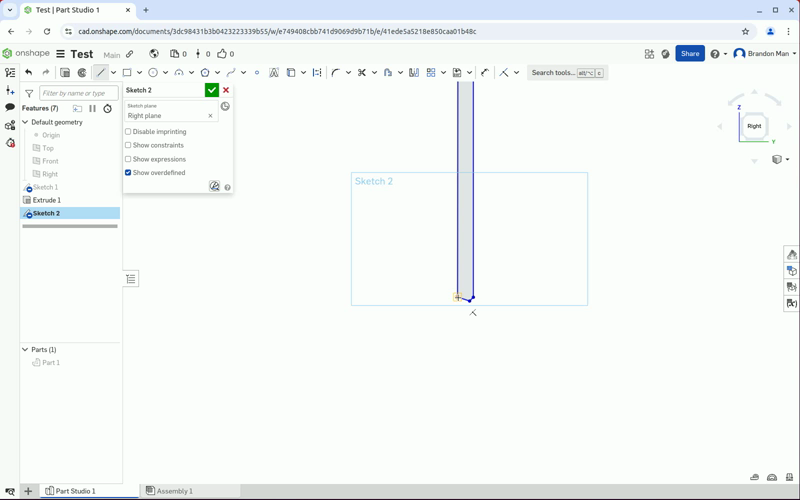
scroll(-6)
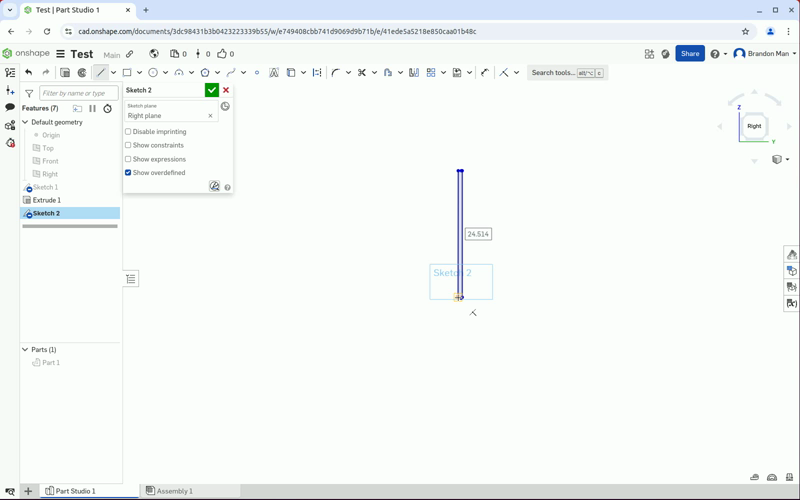
key(esc)
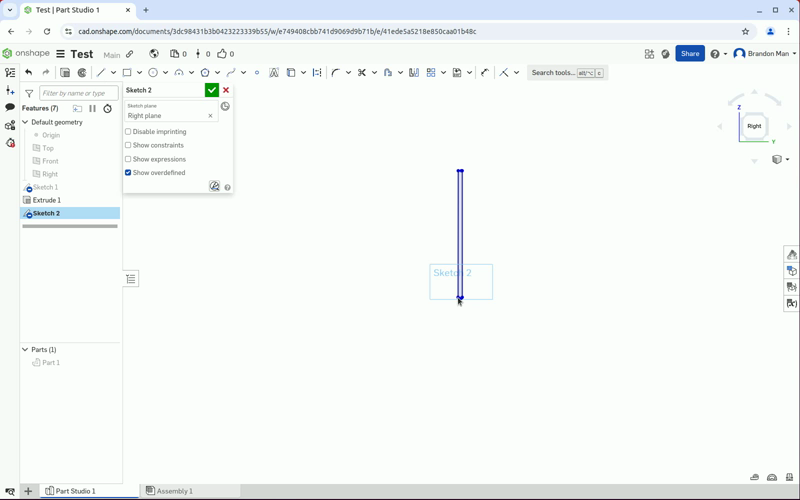
mouse_move(460, 180)
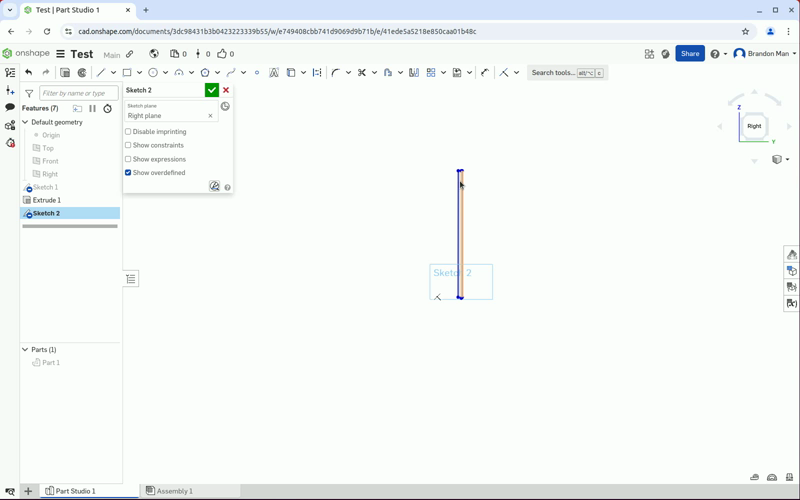
scroll(6)
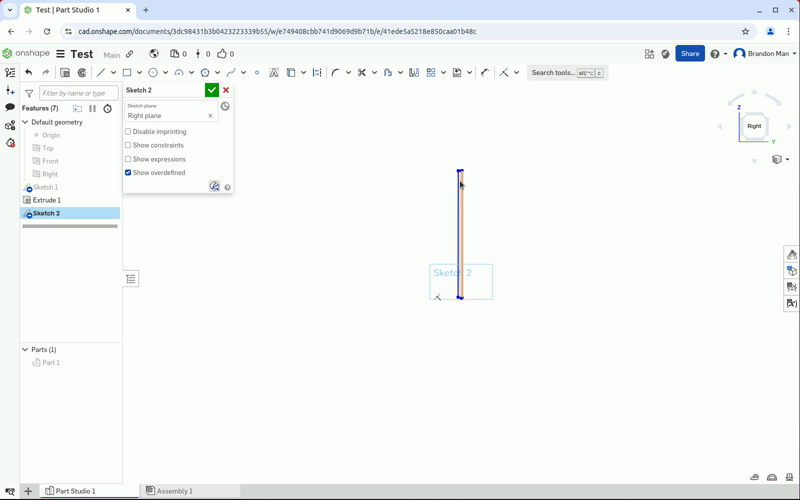
scroll(6)
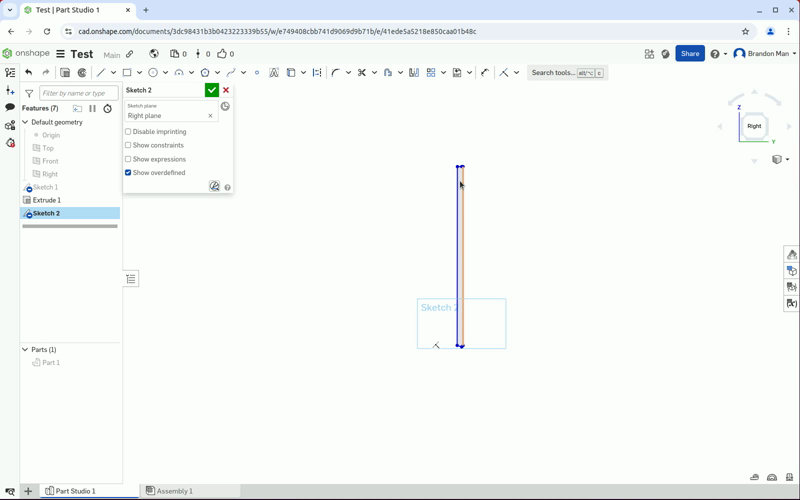
scroll(6)
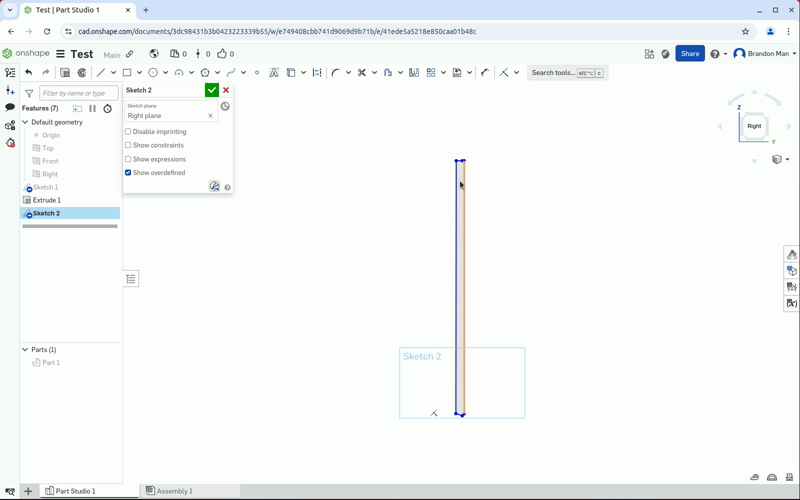
scroll(6)
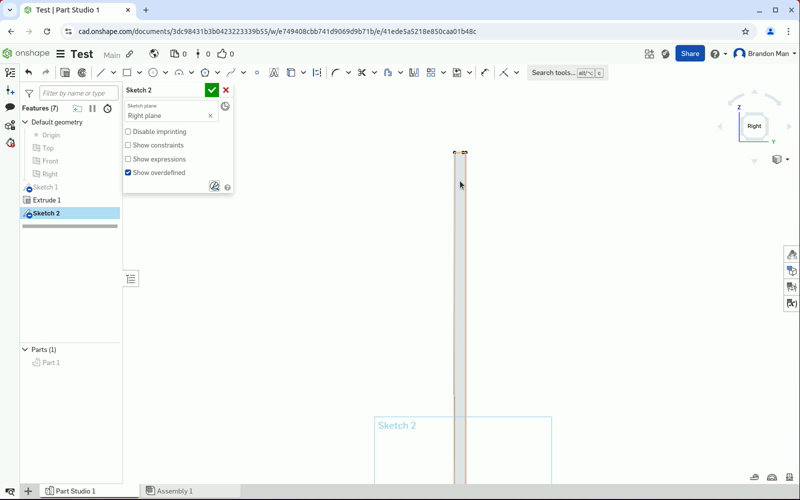
scroll(6)
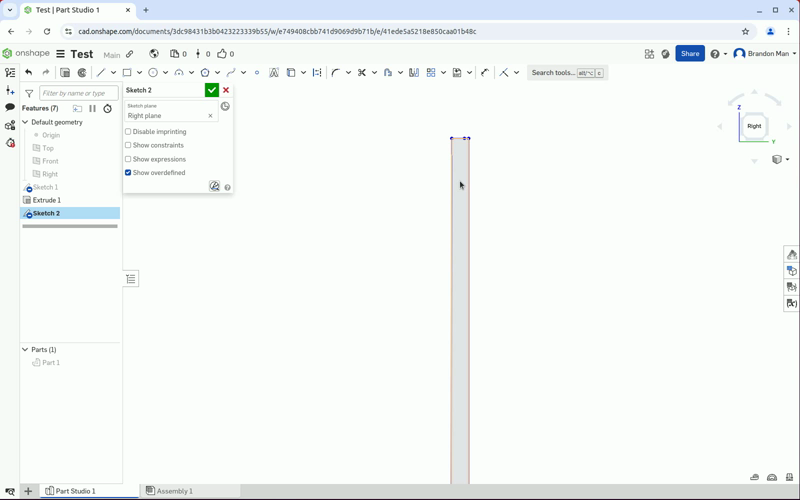
scroll(6)
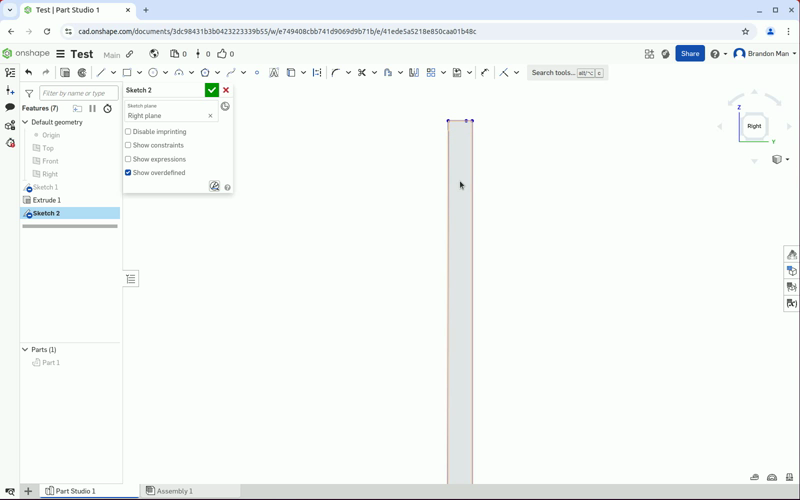
scroll(6)
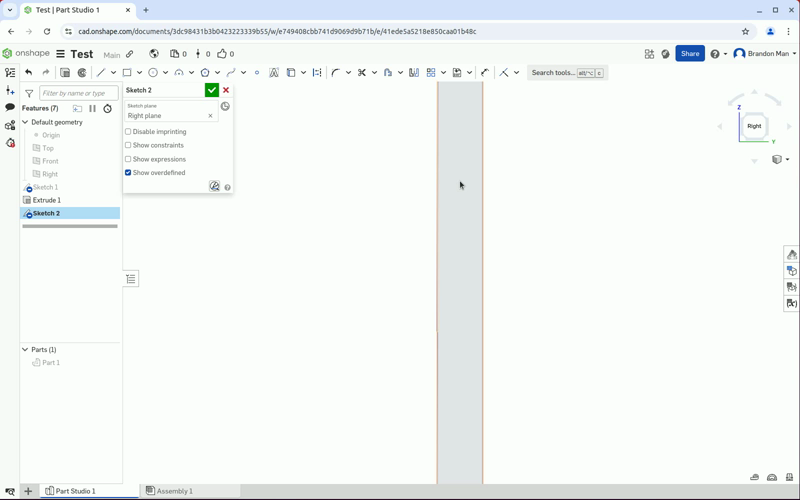
click(460, 180)
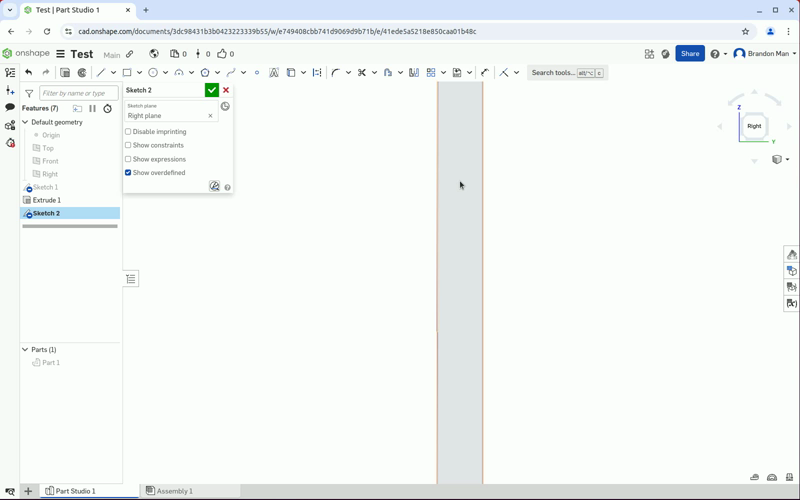
scroll(-6)
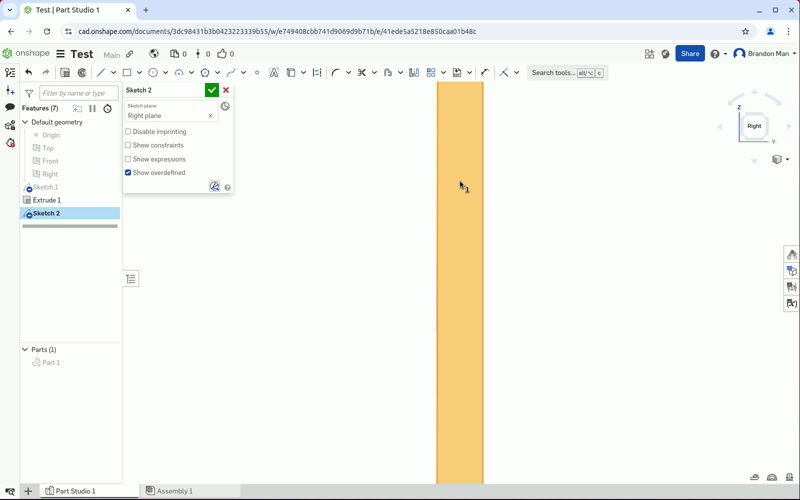
scroll(-6)
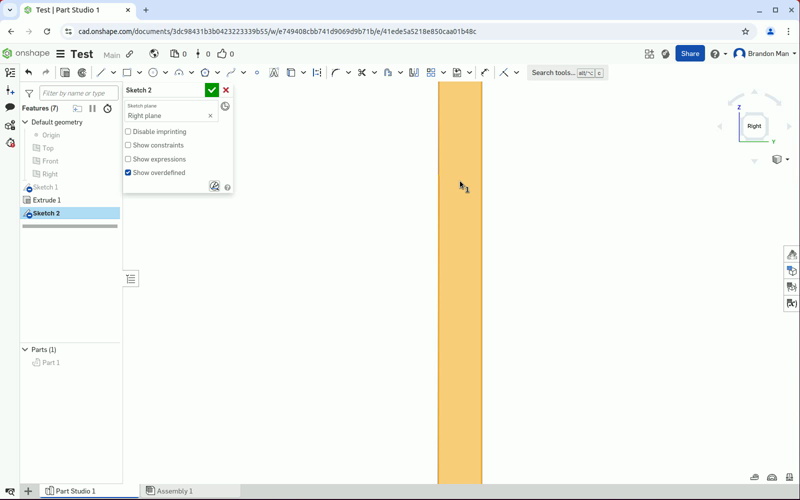
scroll(-6)
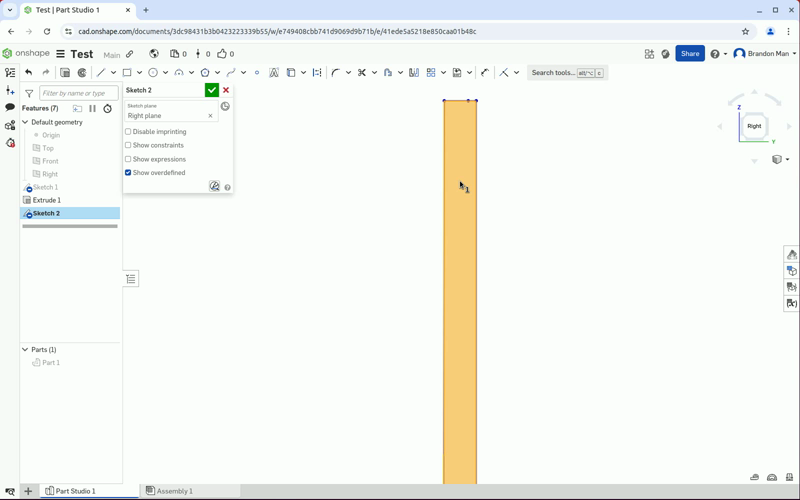
scroll(-6)
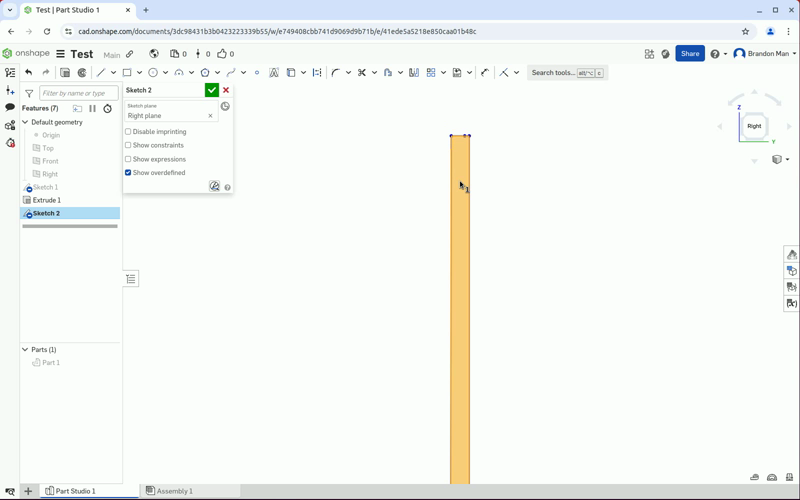
scroll(-6)
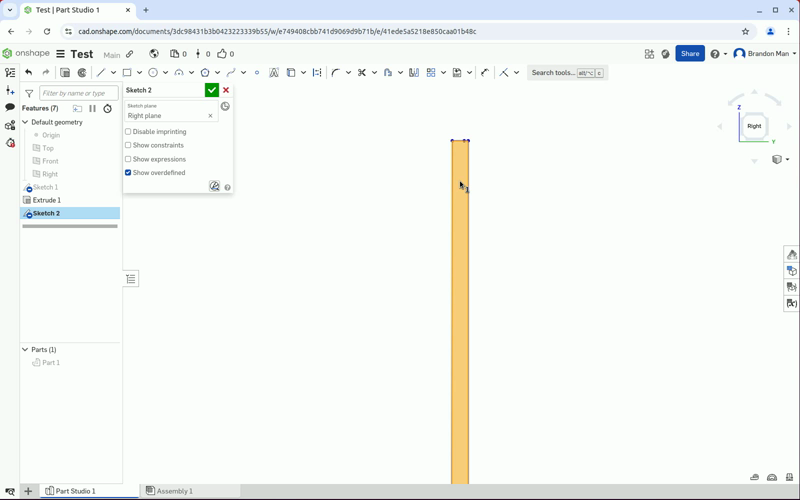
scroll(-6)
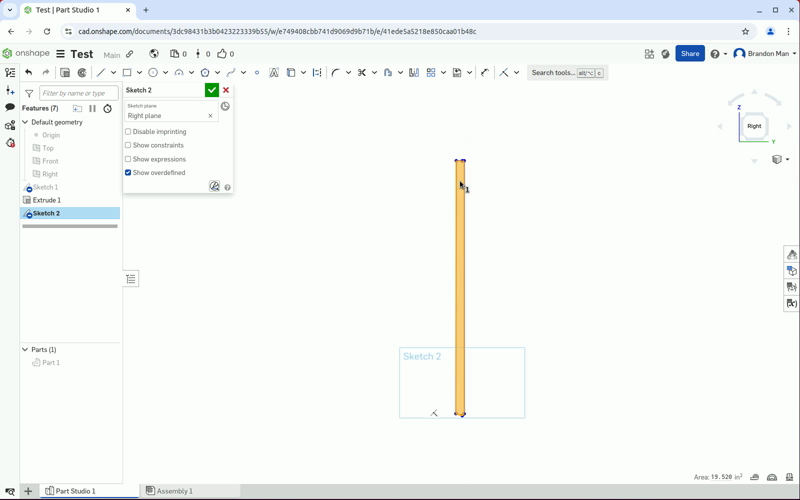
scroll(-6)
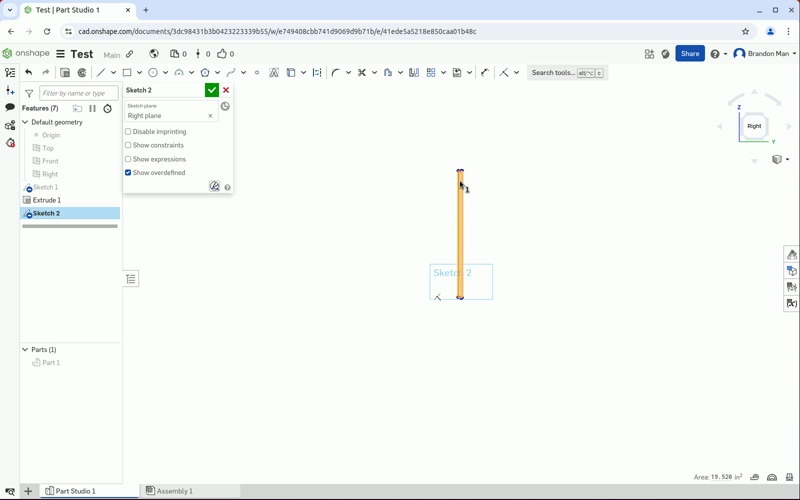
mouse_move(73, 352)
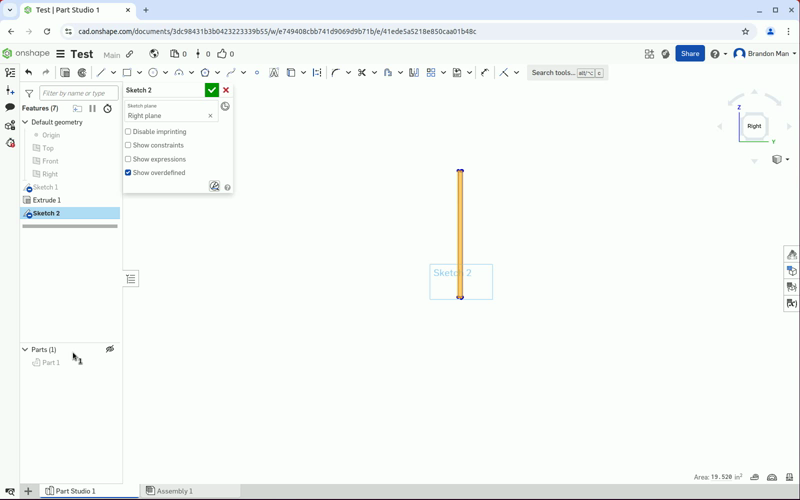
key(shift+y)
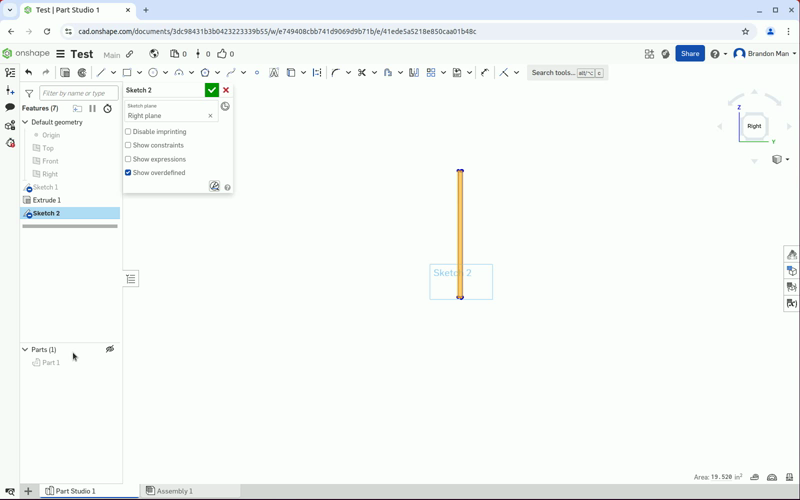
key(shift+e)
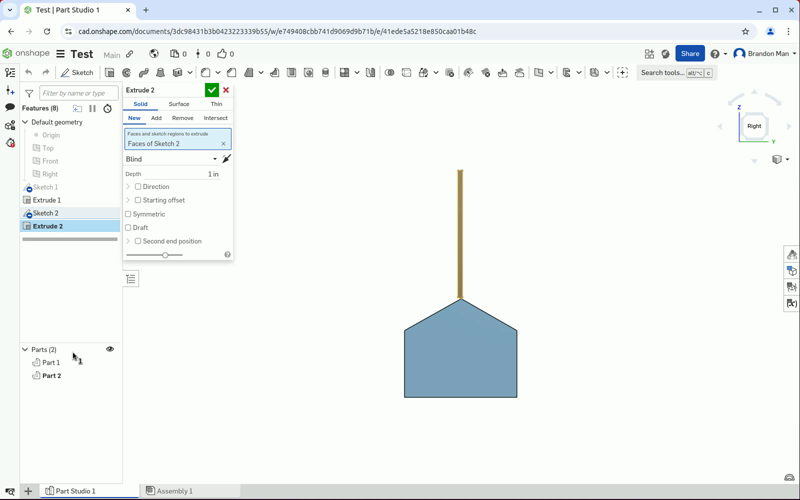
mouse_move(143, 106)
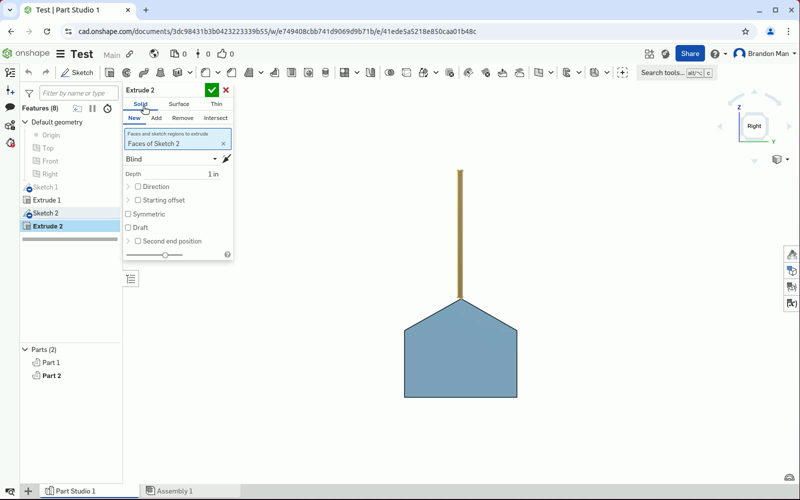
click(143, 106)
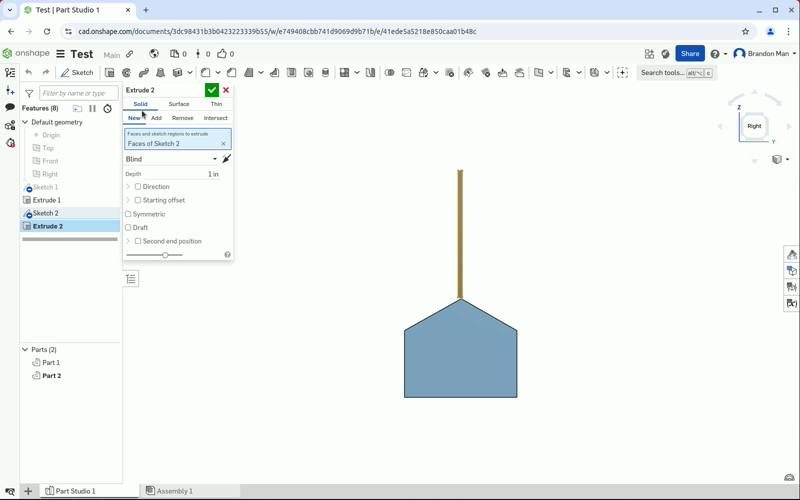
mouse_move(137, 120)
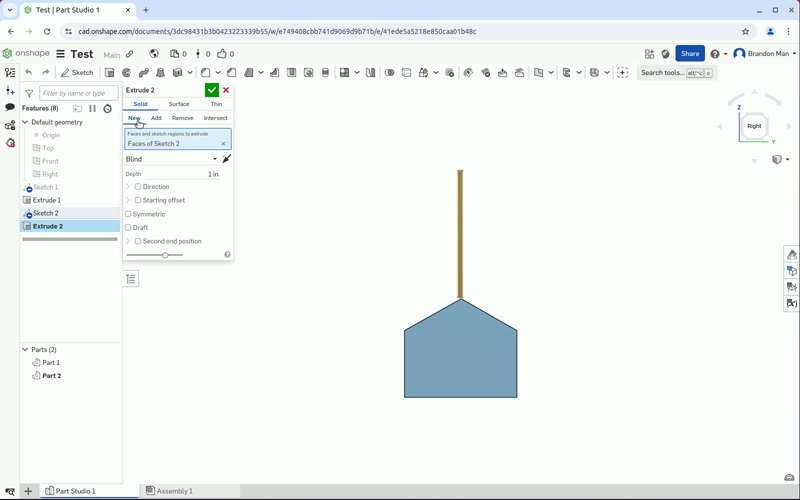
click(137, 120)
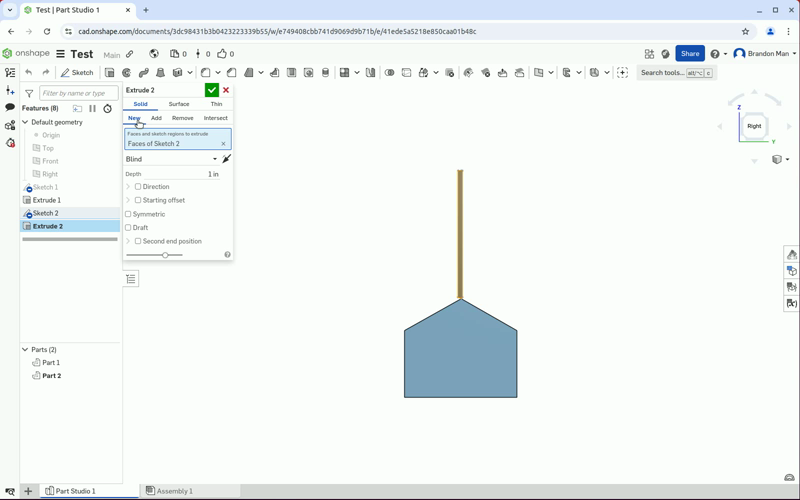
key(tab, 4)
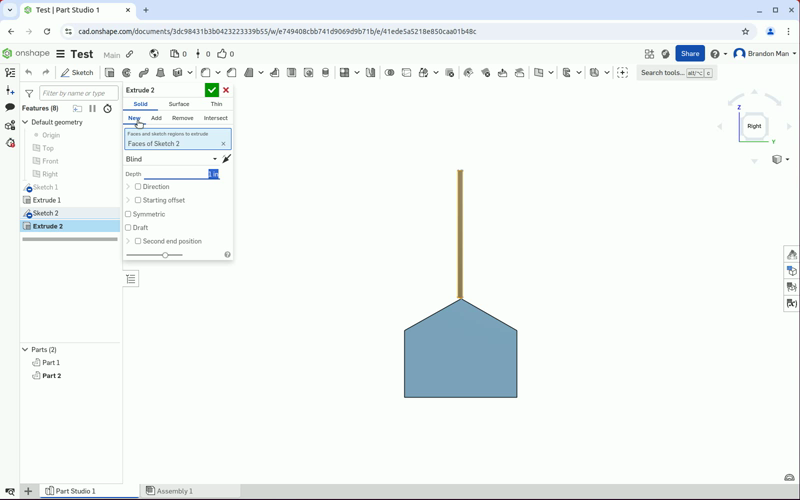
text(14.683)
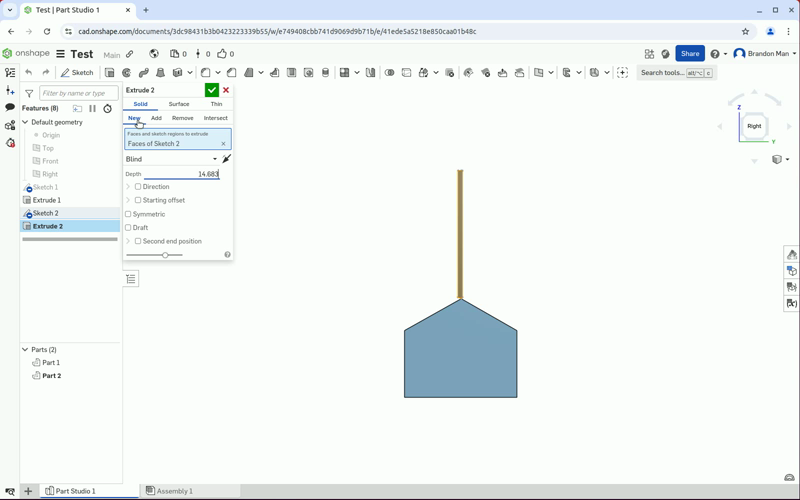
key(enter)
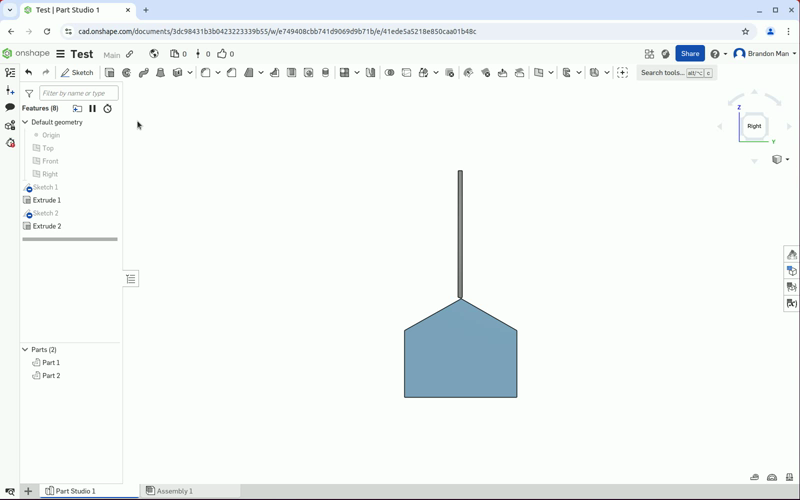
key(shift+h)
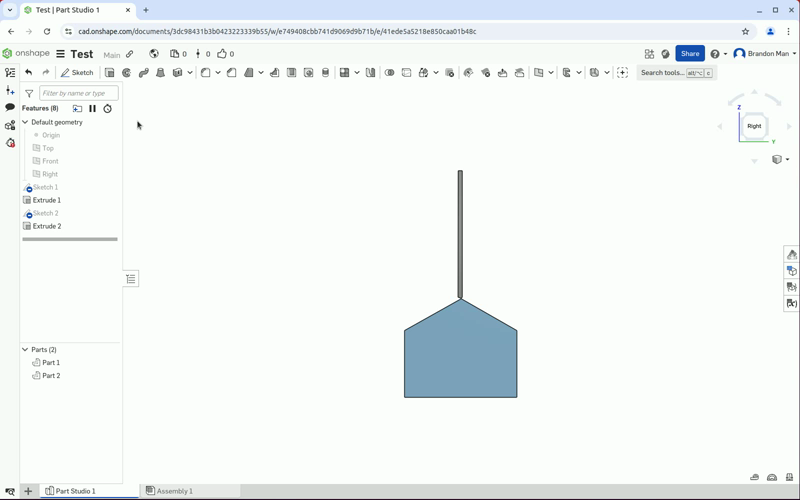
key(shift+h)
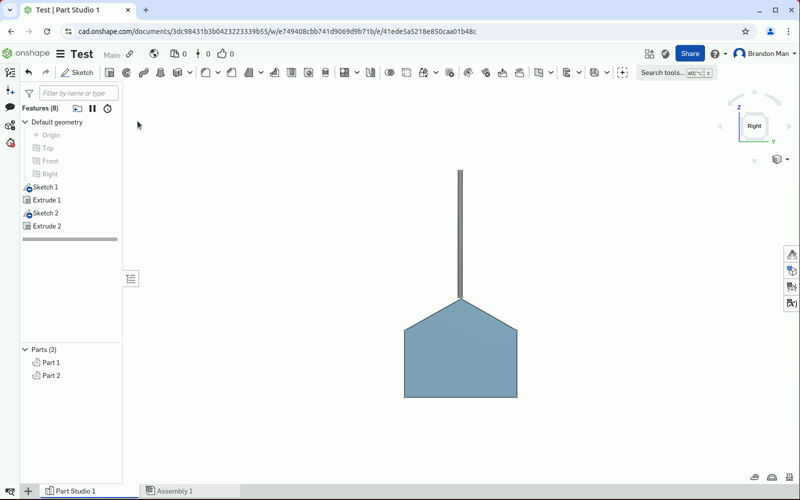
key(shift+7)
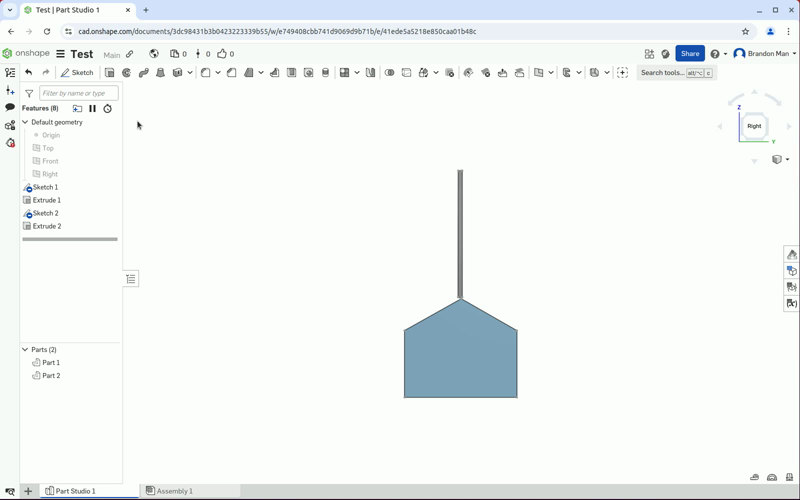
key(right, 2)
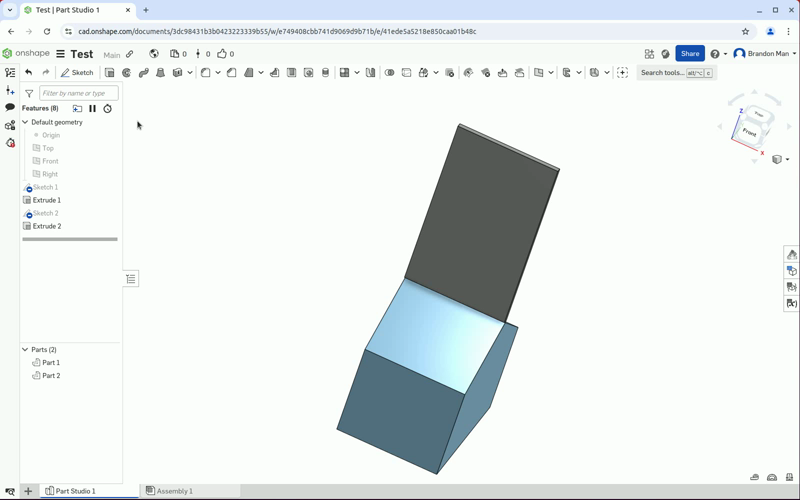
key(down, 2)
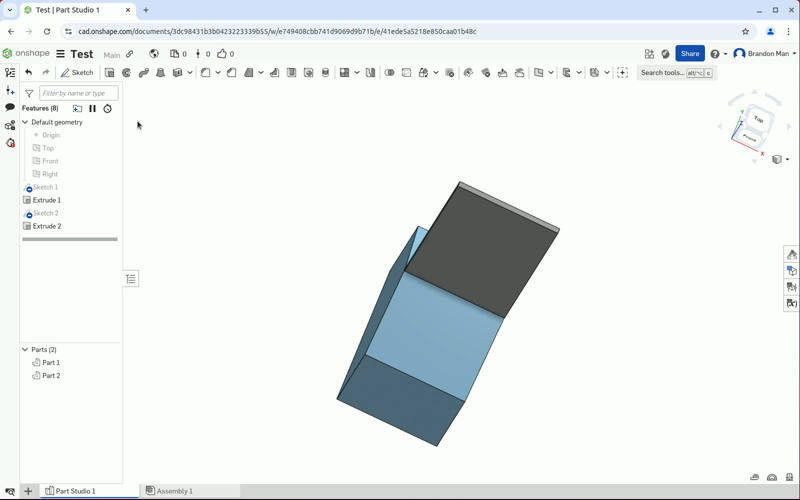
key(up, 2)
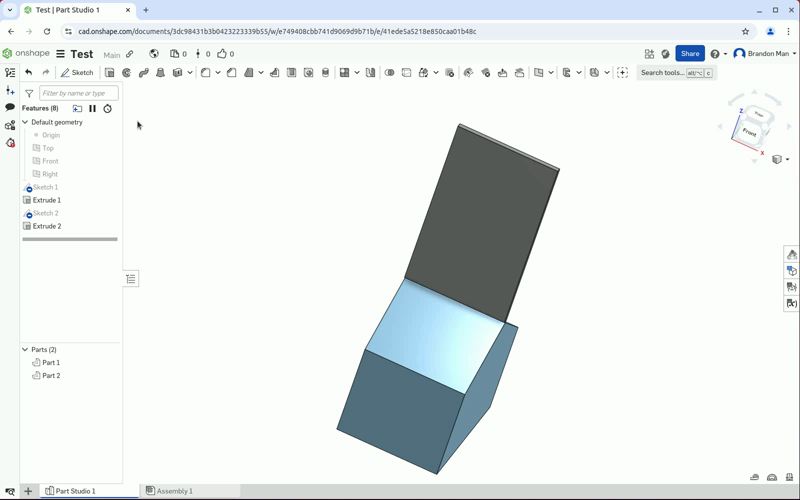
key(left, 2)
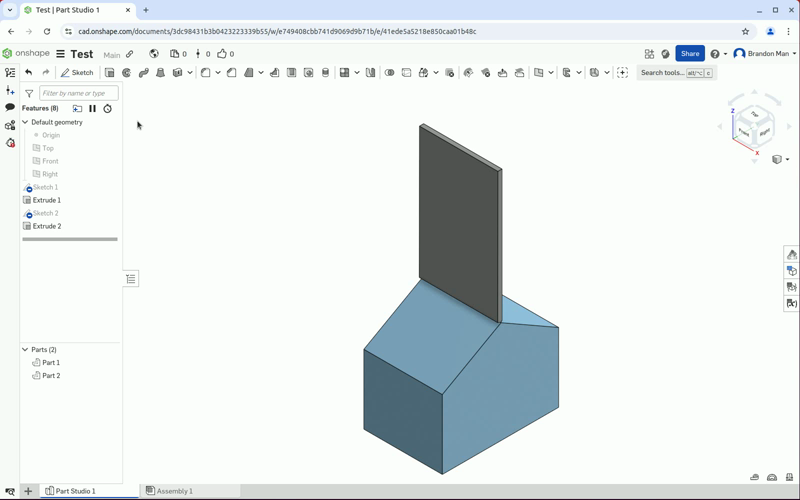
mouse_move(73, 189)
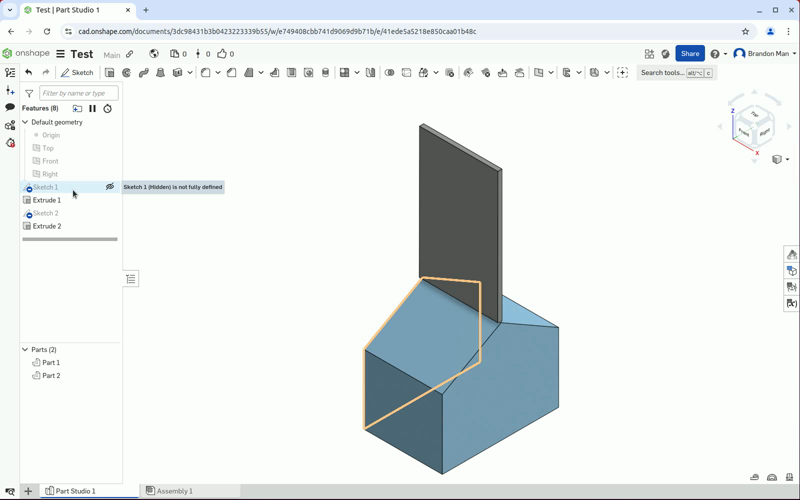
click(73, 189)